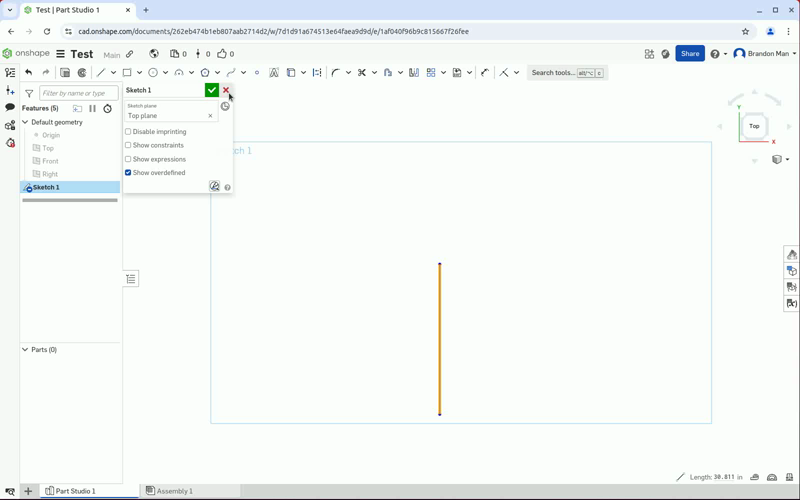
key(shift+h)
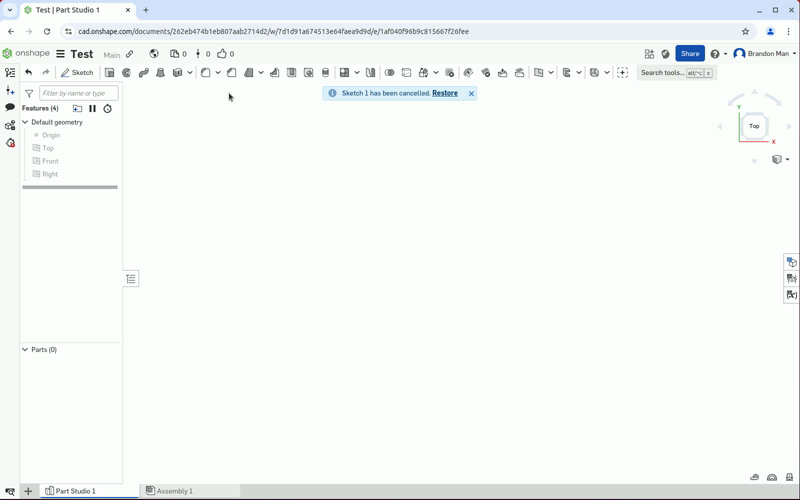
mouse_move(73, 352)
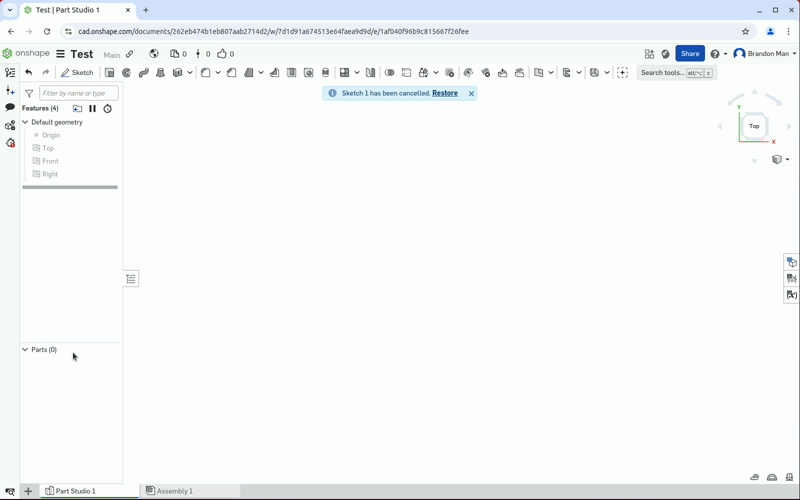
key(y)
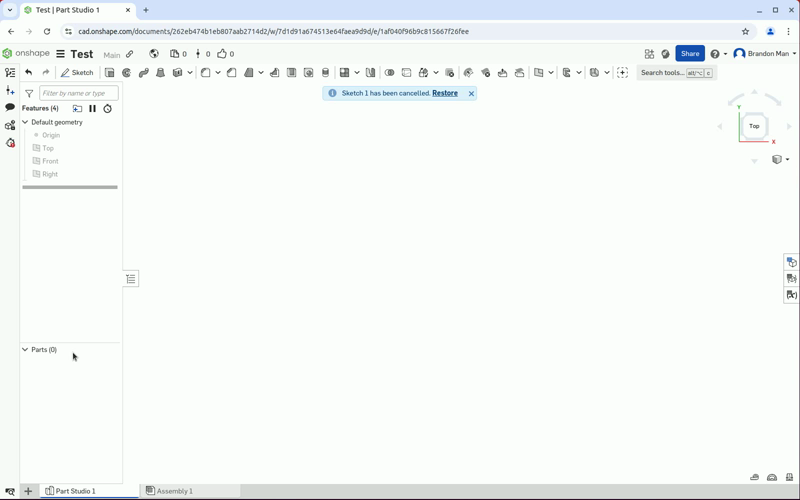
key(shift+p)
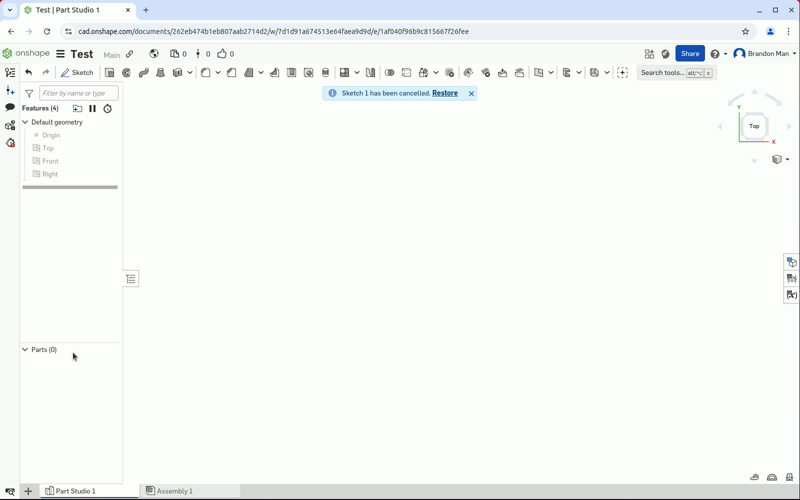
key(space)
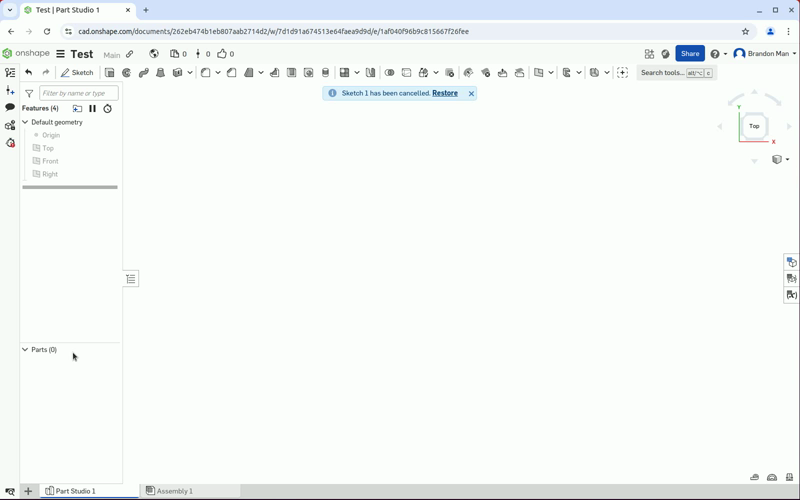
key_down(shift)
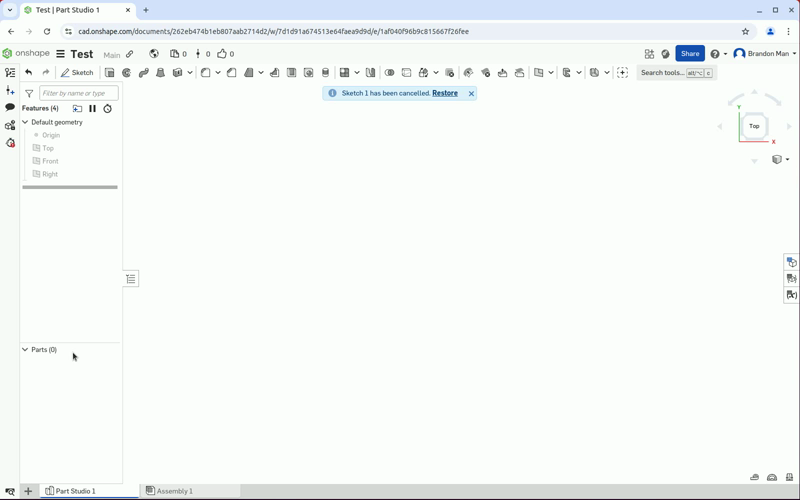
key(up)
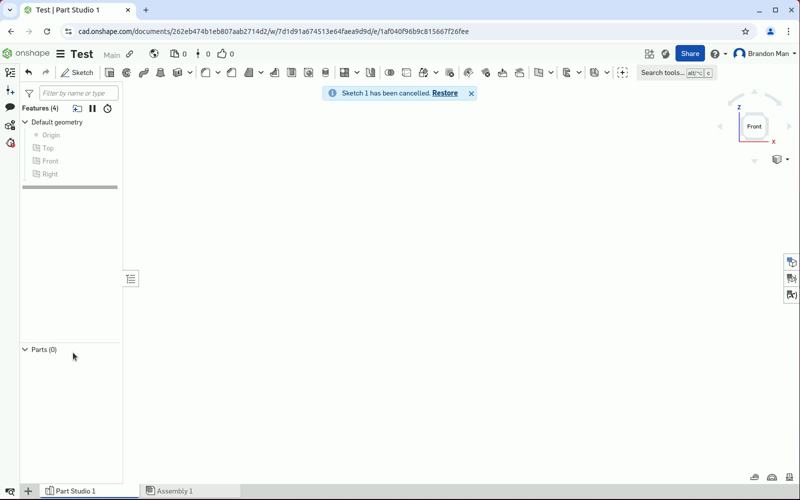
key_up(shift)
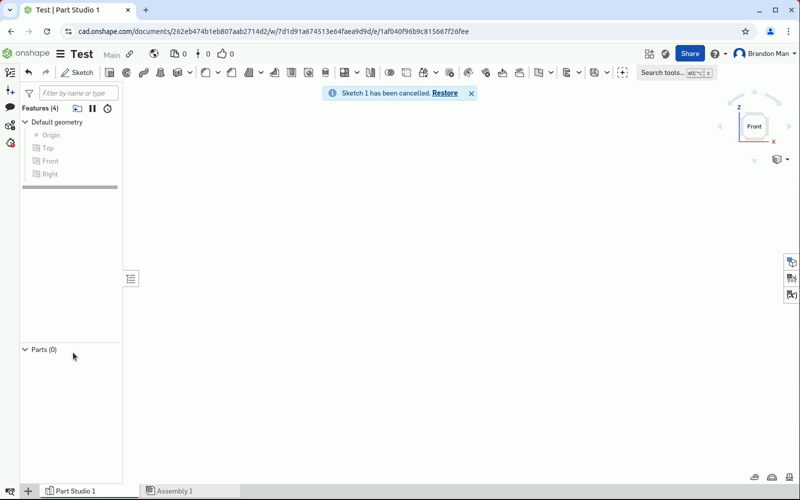
mouse_move(73, 352)
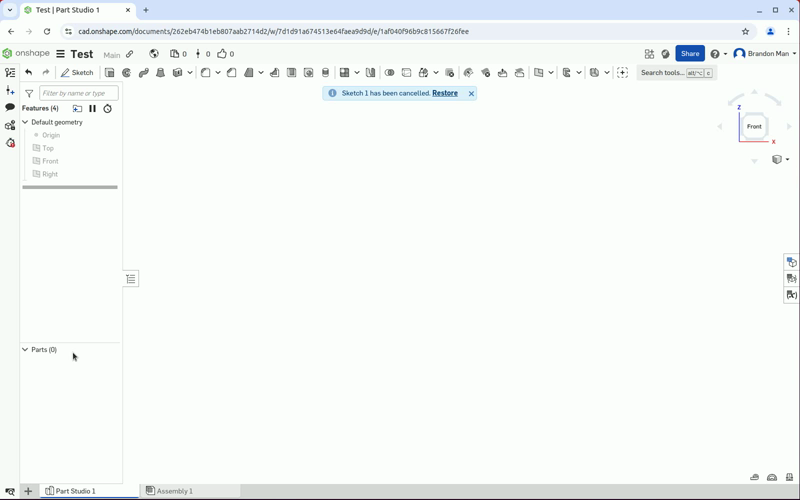
key(shift+y)
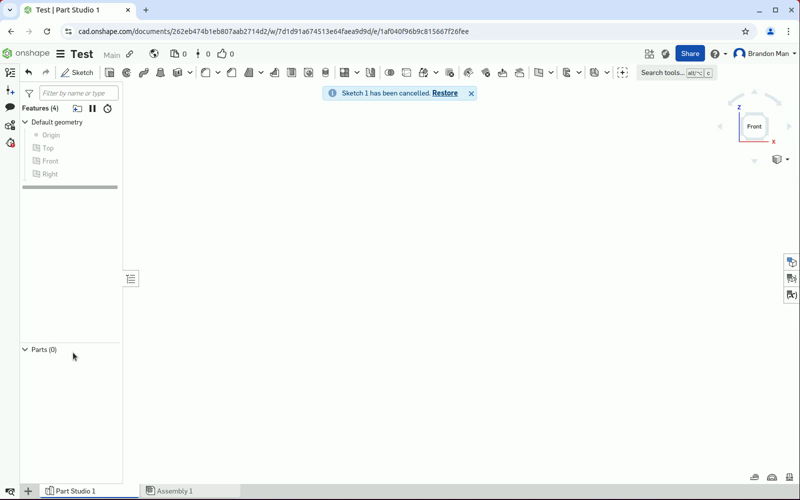
key(shift+s)
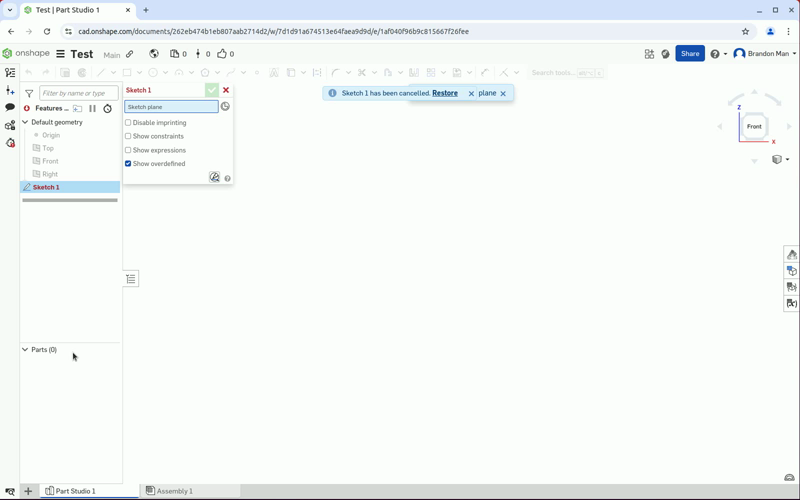
mouse_move(73, 163)
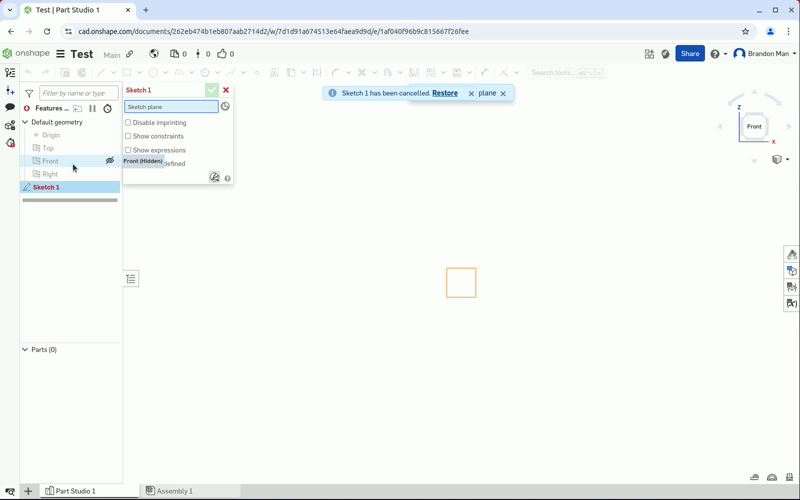
click(73, 163)
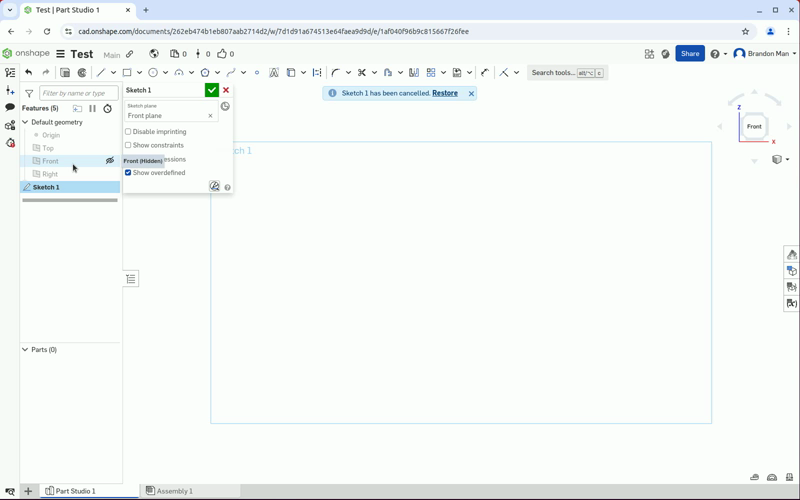
mouse_move(73, 352)
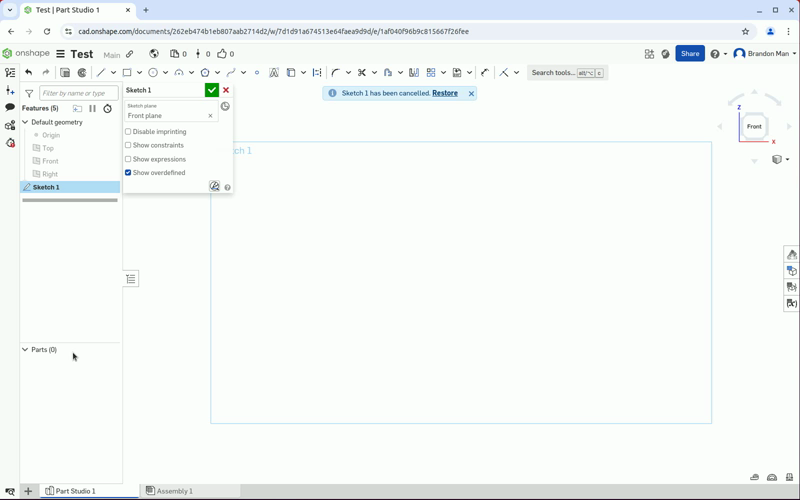
key(y)
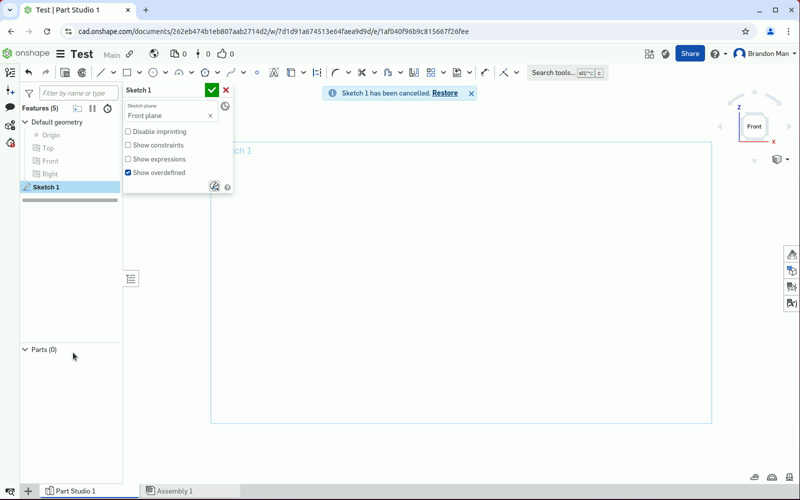
key(a)
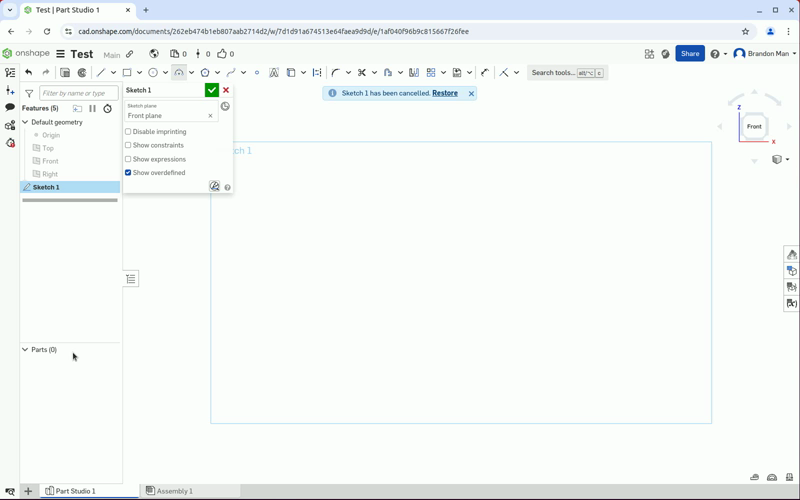
key_down(shift)
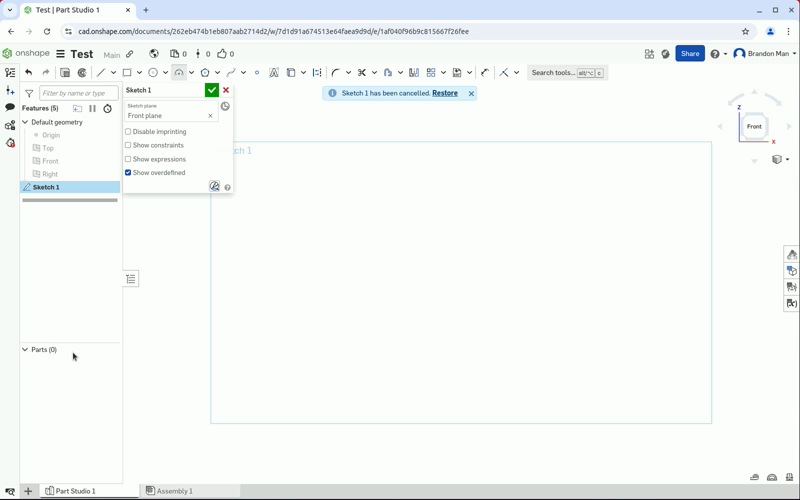
mouse_move(451, 272)
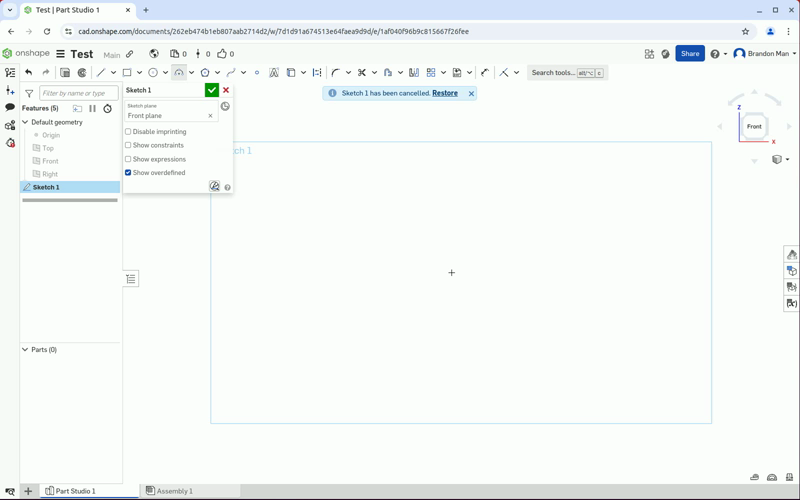
click(451, 272)
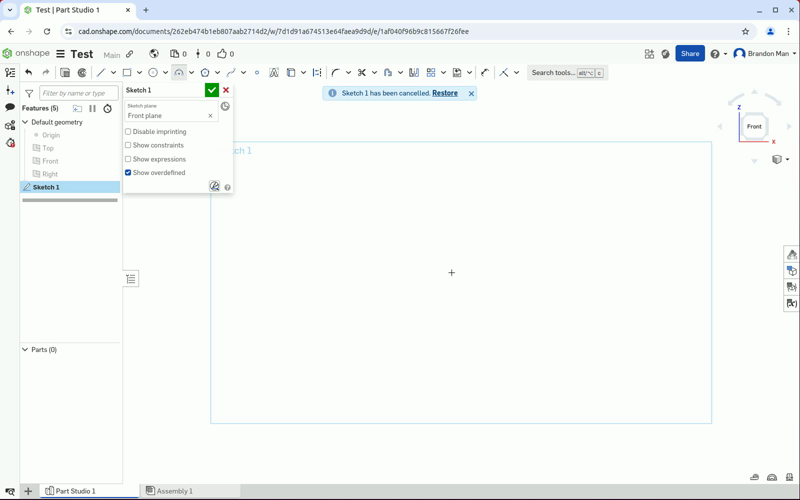
key_up(shift)
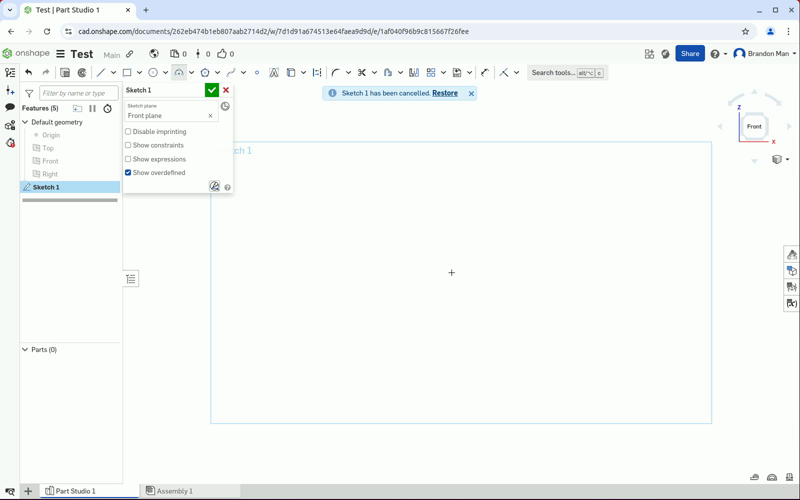
key_down(shift)
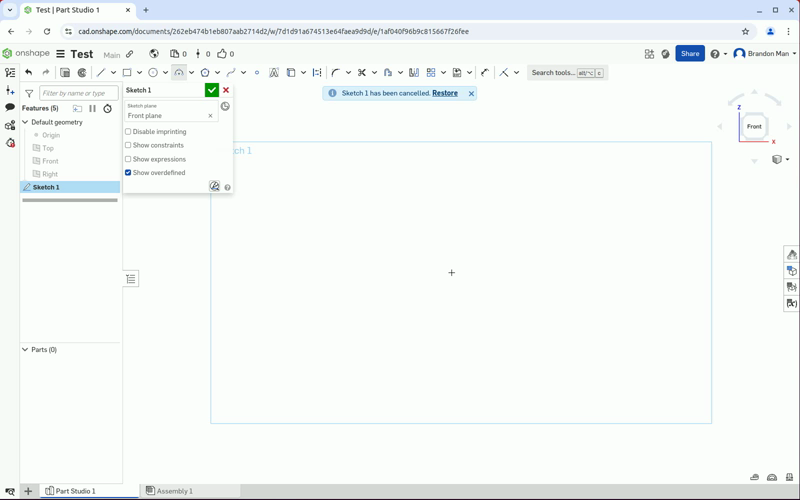
mouse_move(470, 272)
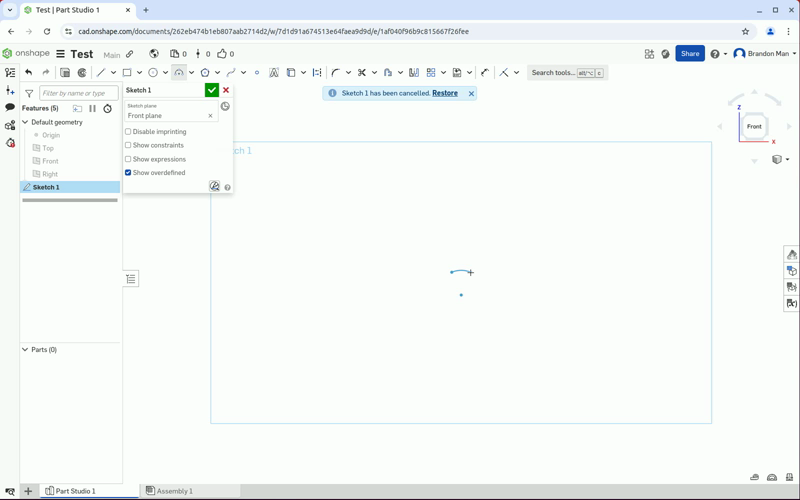
click(470, 272)
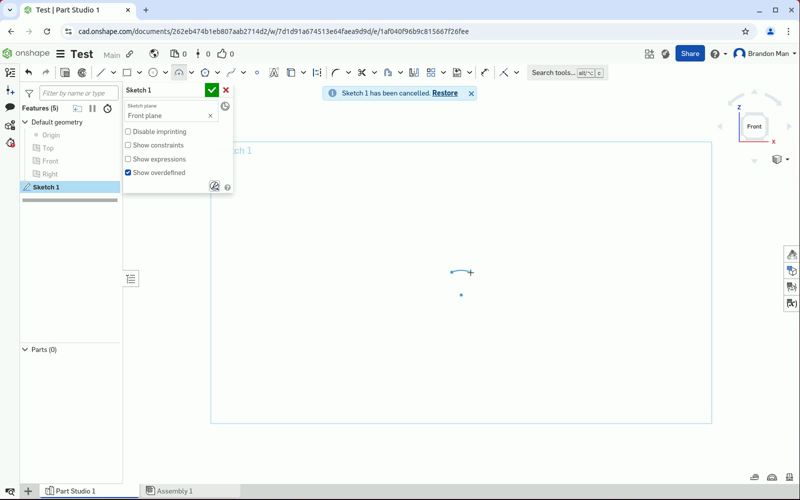
mouse_move(461, 297)
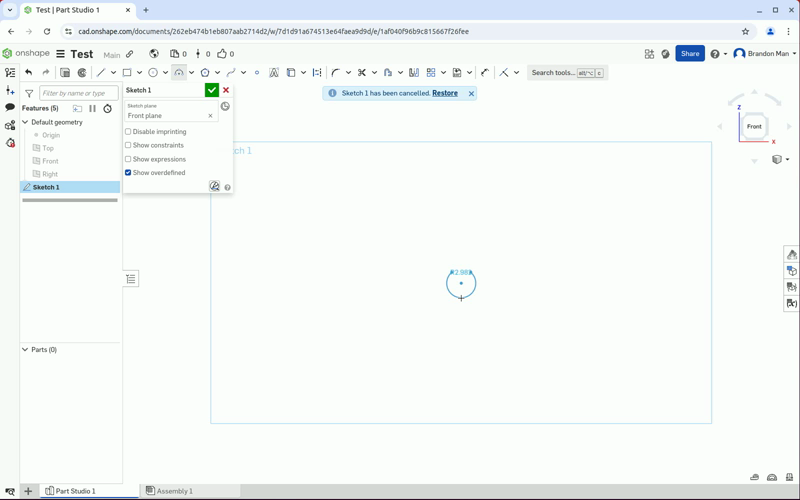
click(461, 297)
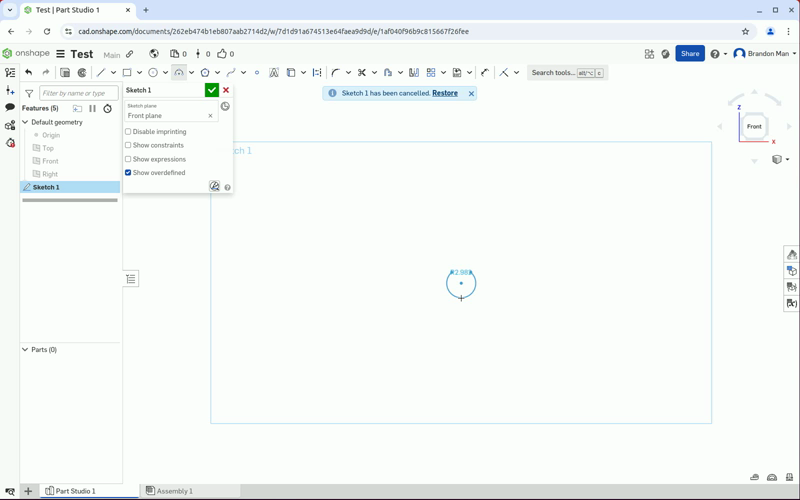
key_up(shift)
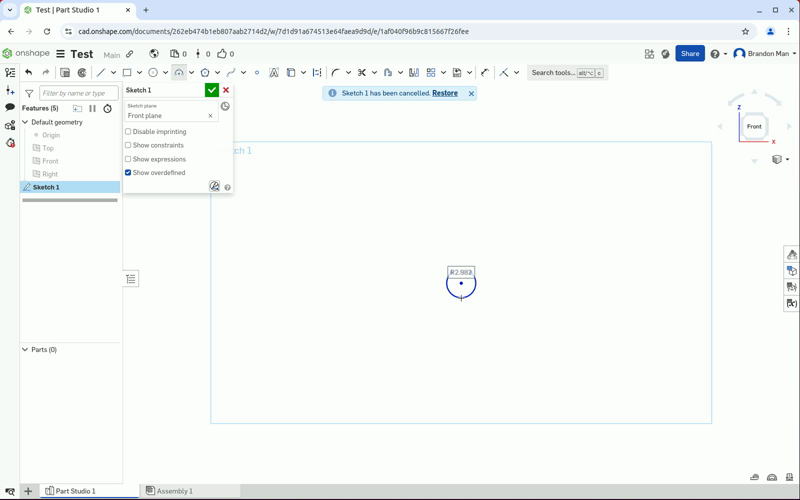
key(esc)
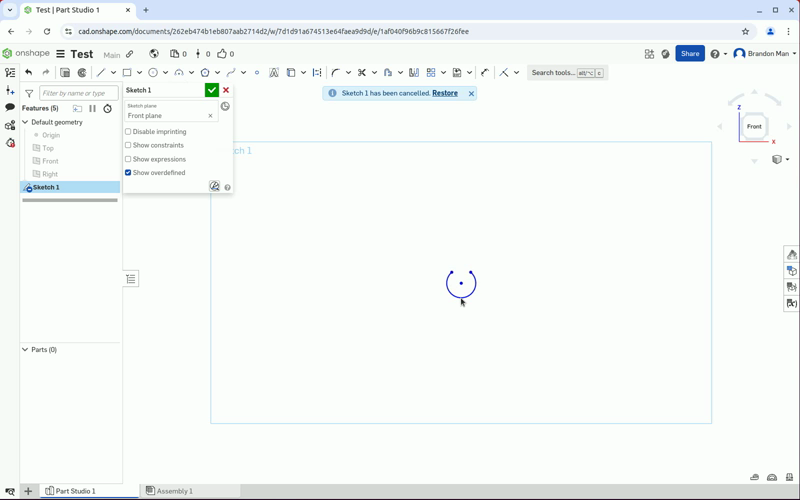
key(l)
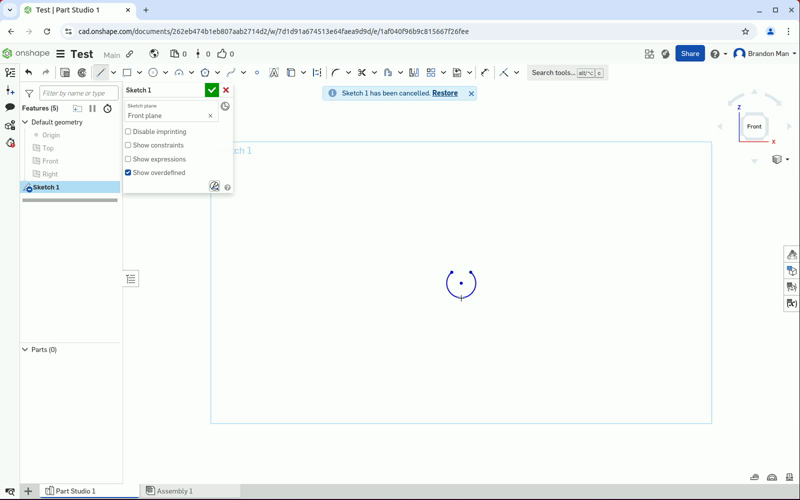
mouse_move(470, 272)
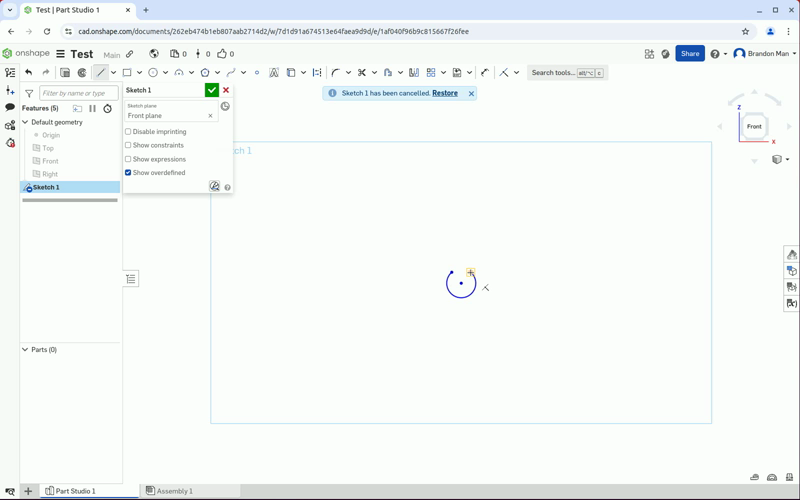
click(470, 272)
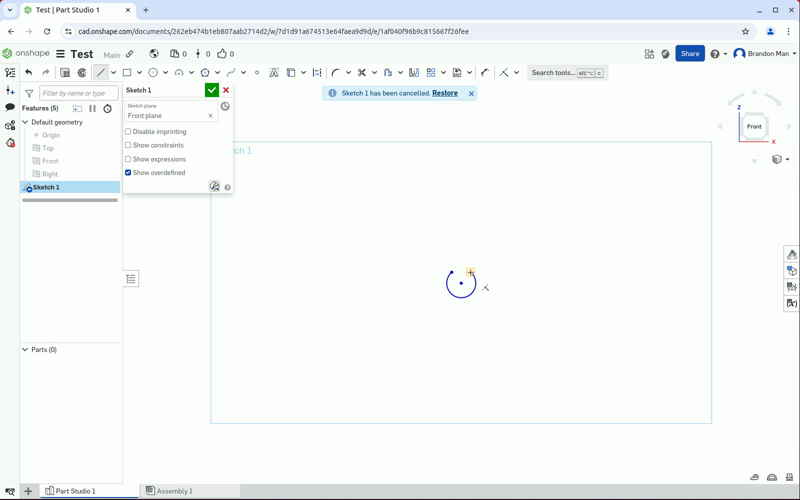
mouse_move(500, 272)
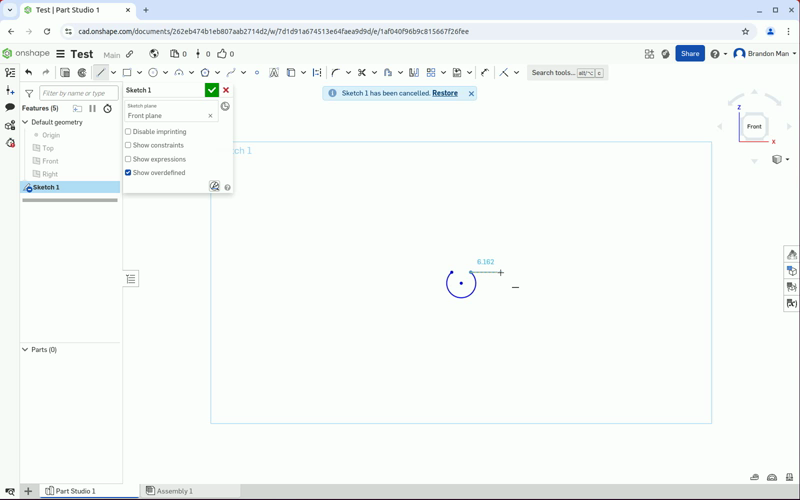
key_down(shift)
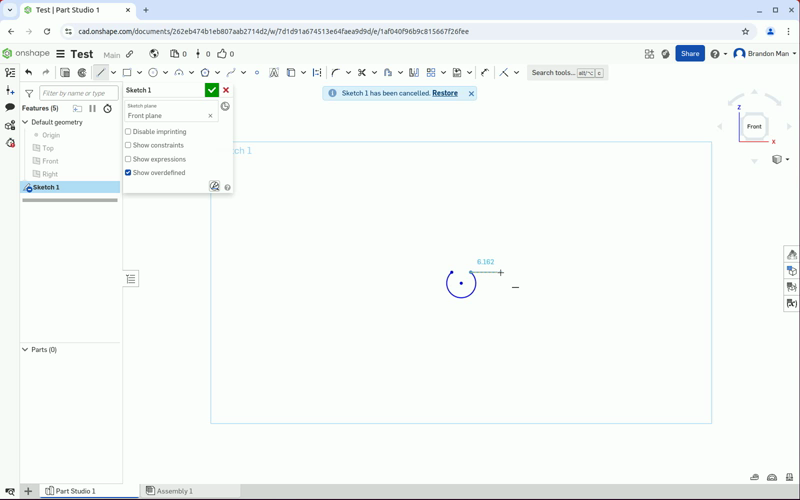
mouse_move(451, 272)
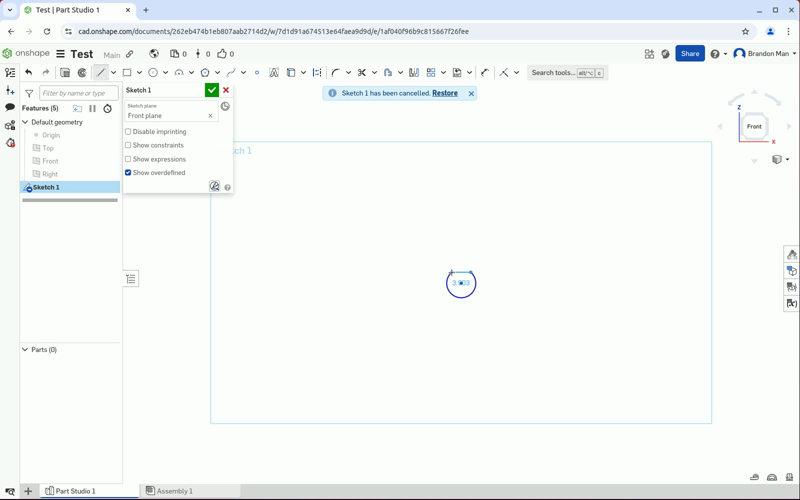
key_up(shift)
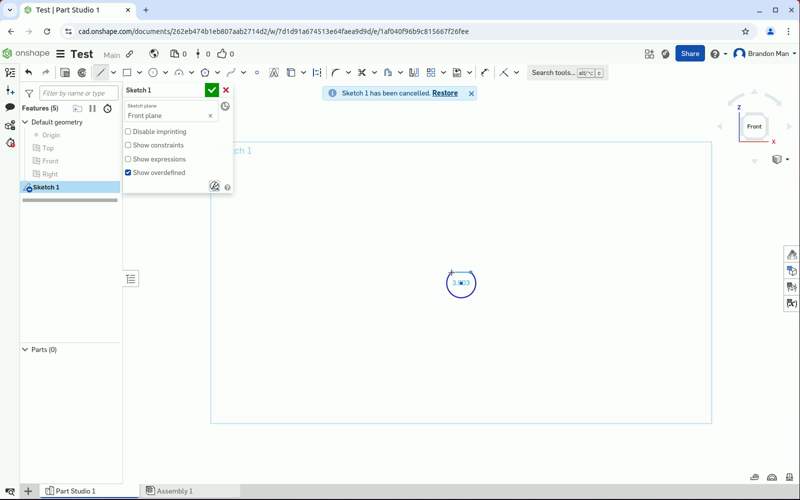
click(451, 272)
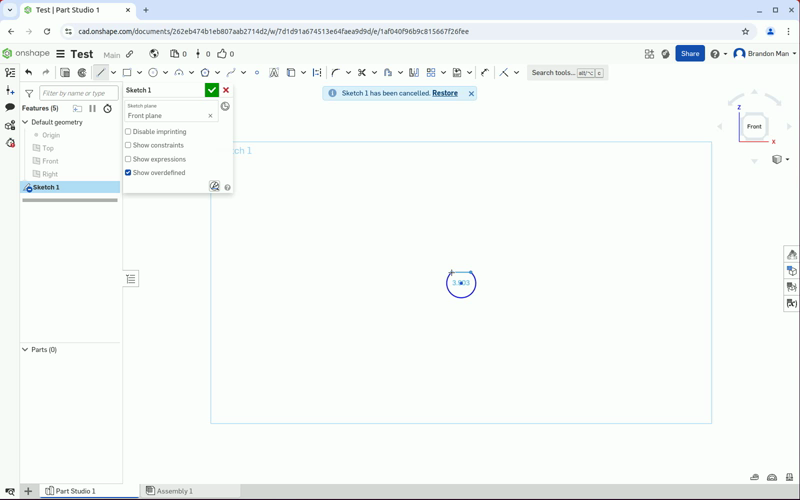
key(esc)
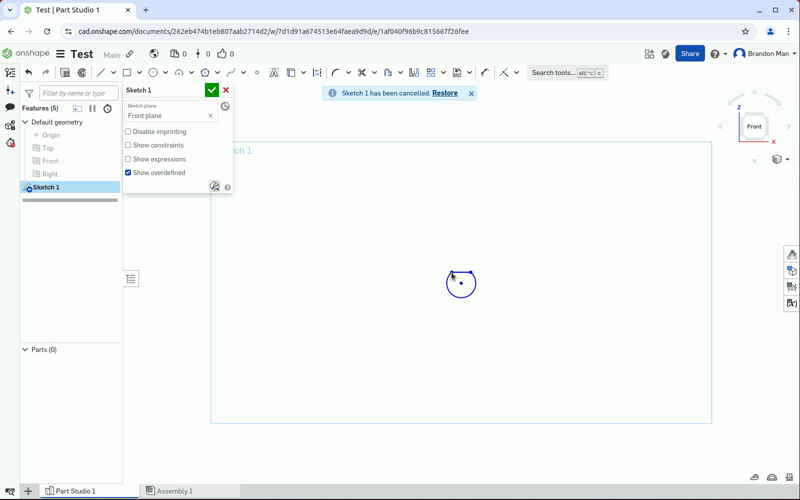
mouse_move(452, 283)
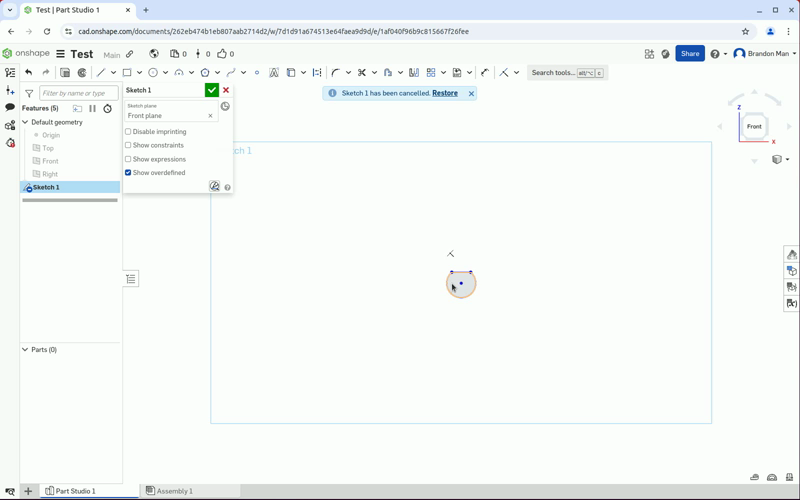
scroll(6)
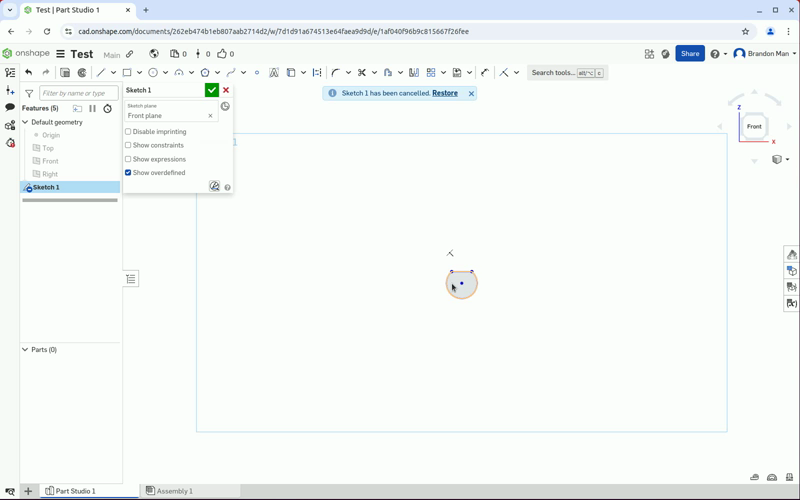
scroll(6)
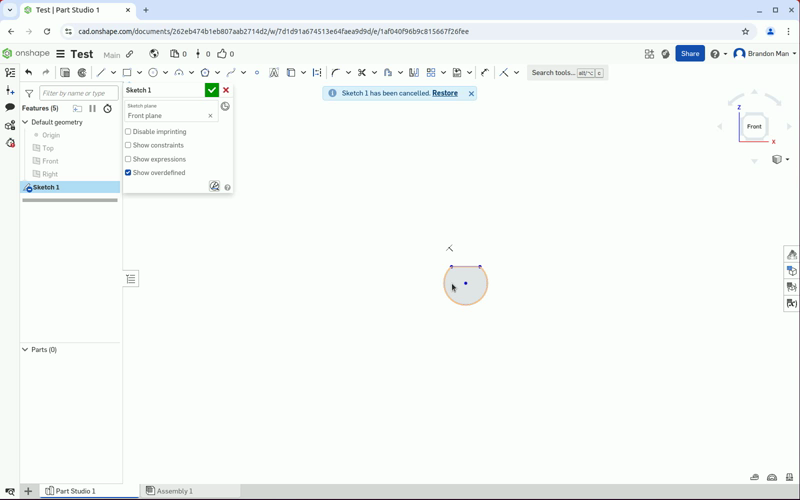
scroll(6)
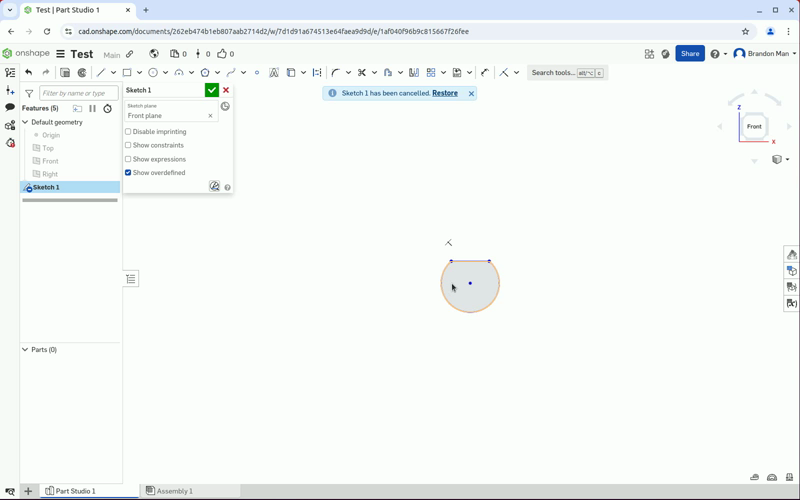
scroll(6)
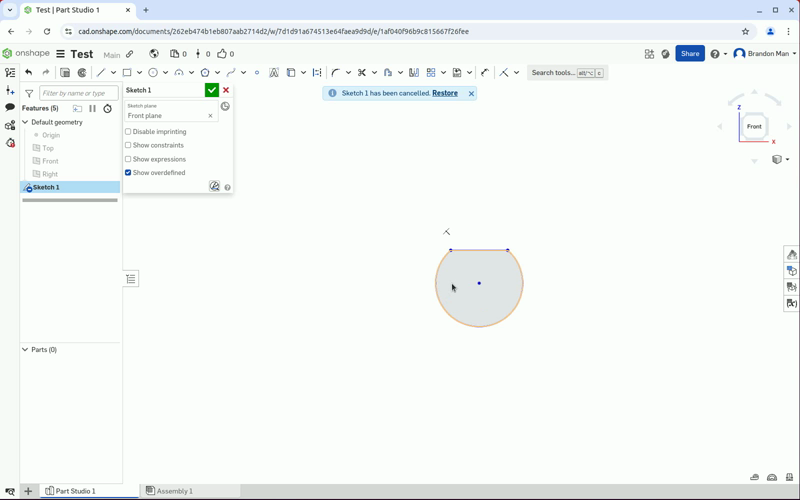
scroll(6)
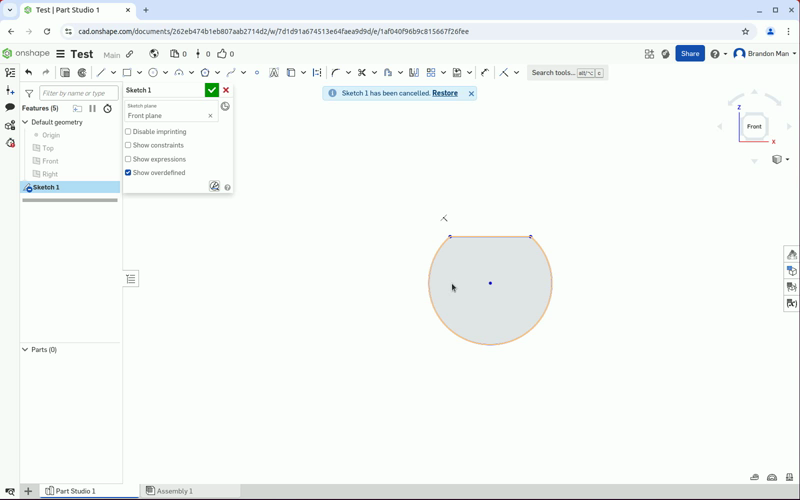
scroll(6)
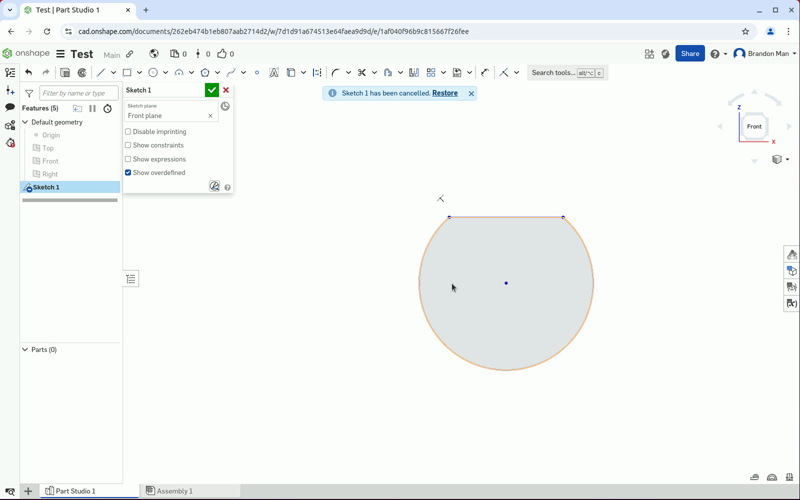
scroll(6)
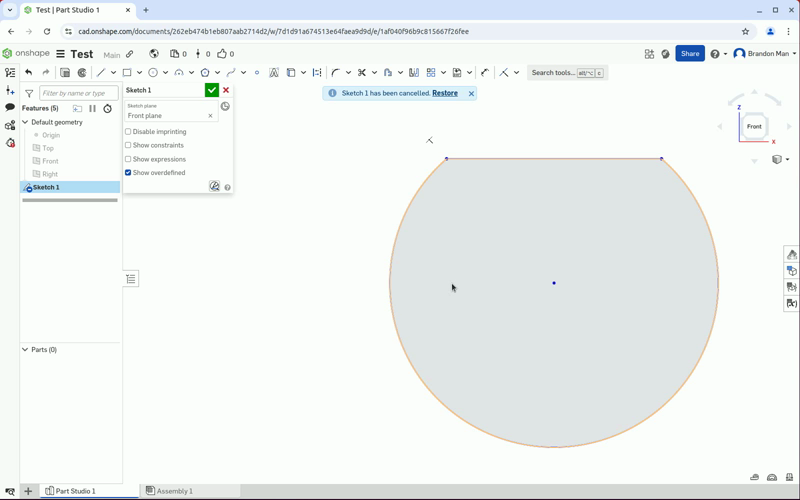
click(452, 283)
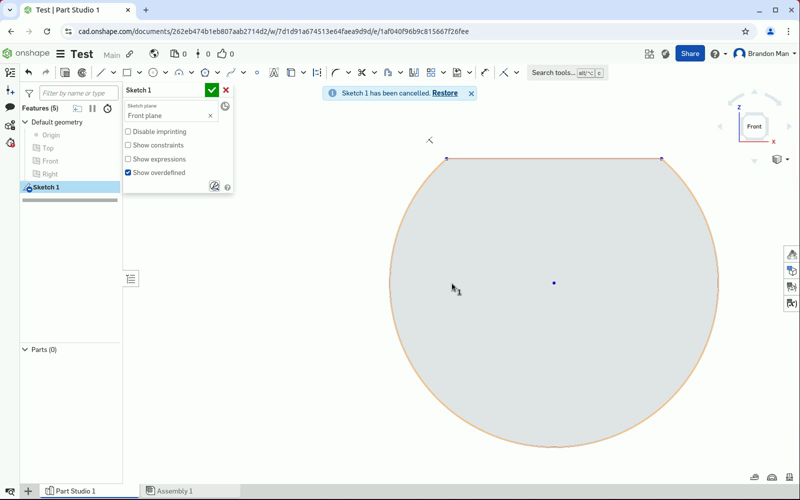
scroll(-6)
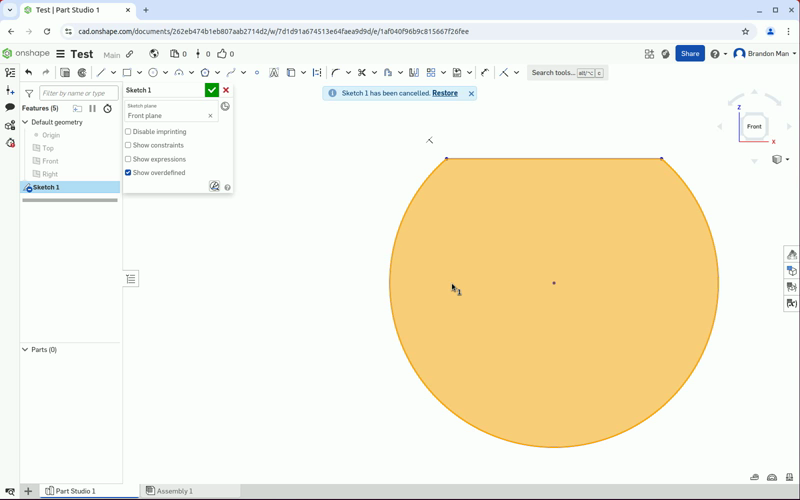
scroll(-6)
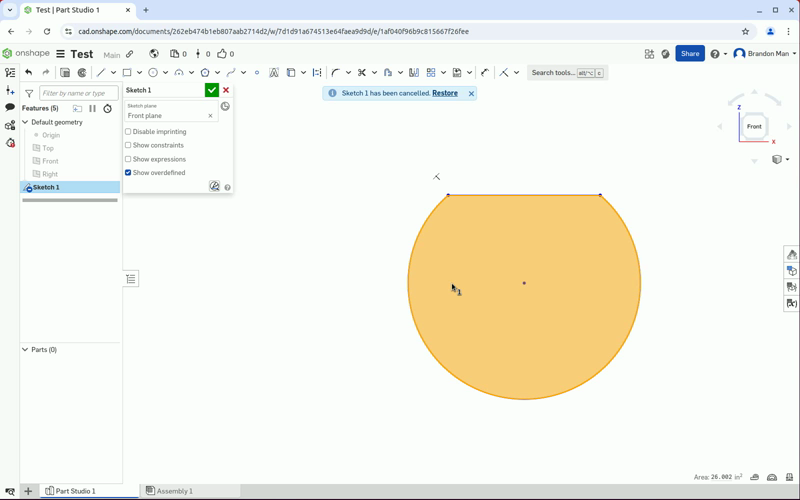
scroll(-6)
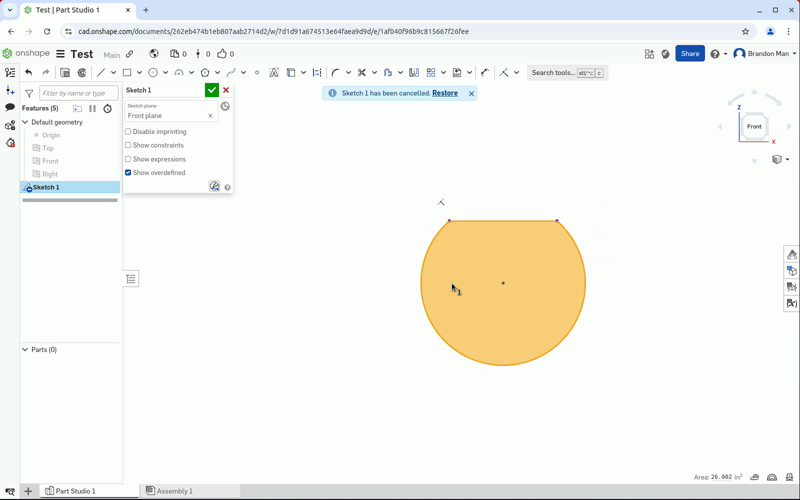
scroll(-6)
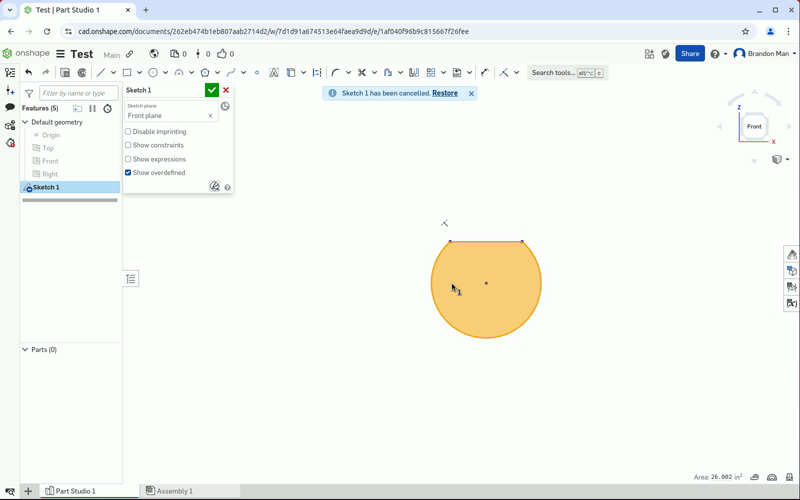
scroll(-6)
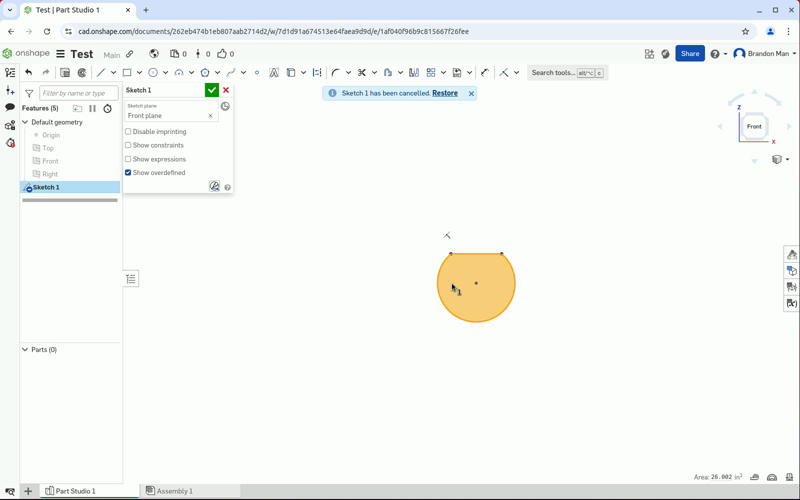
scroll(-6)
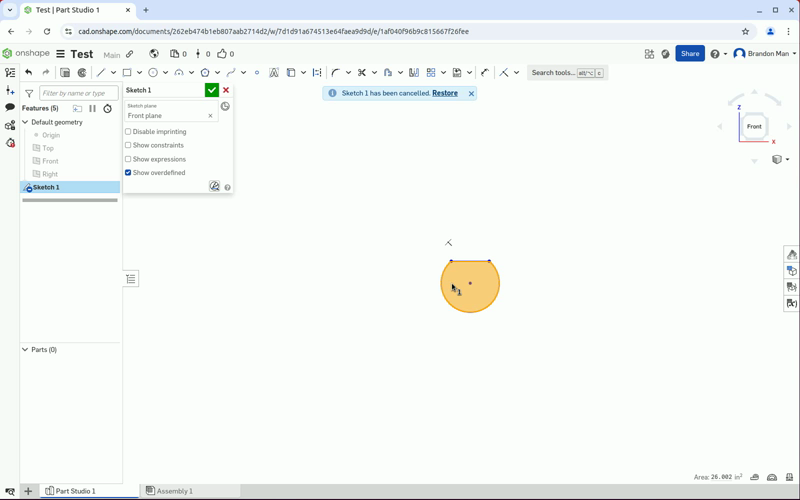
scroll(-6)
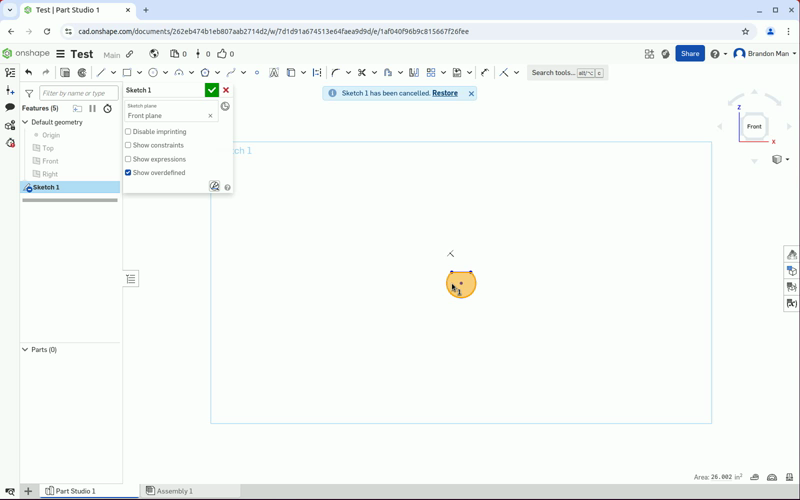
mouse_move(73, 352)
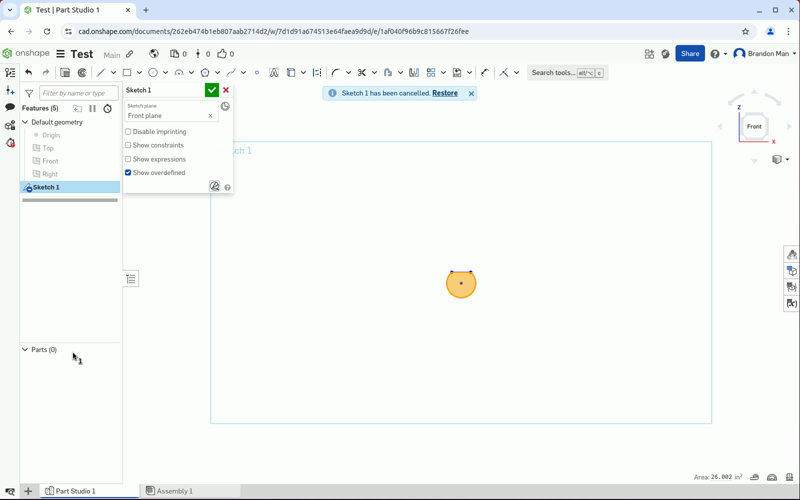
key(shift+y)
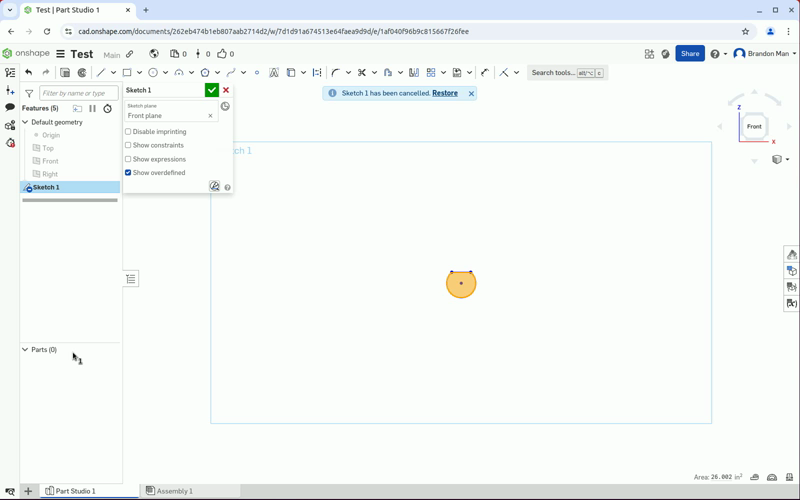
key(shift+e)
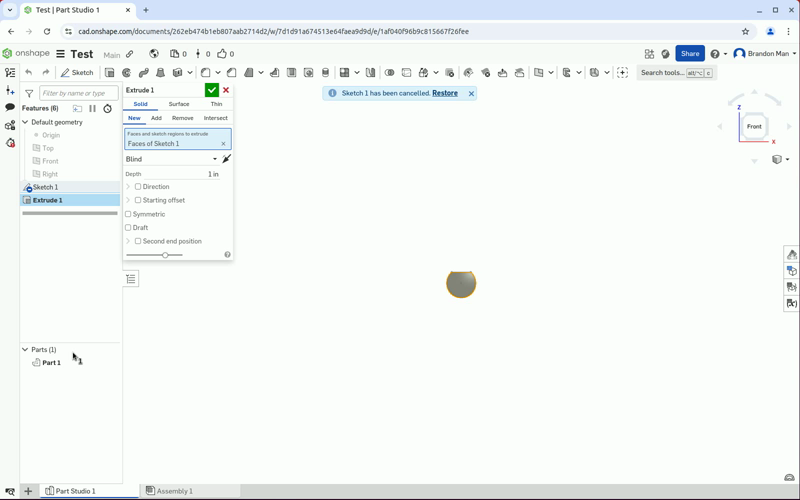
mouse_move(143, 106)
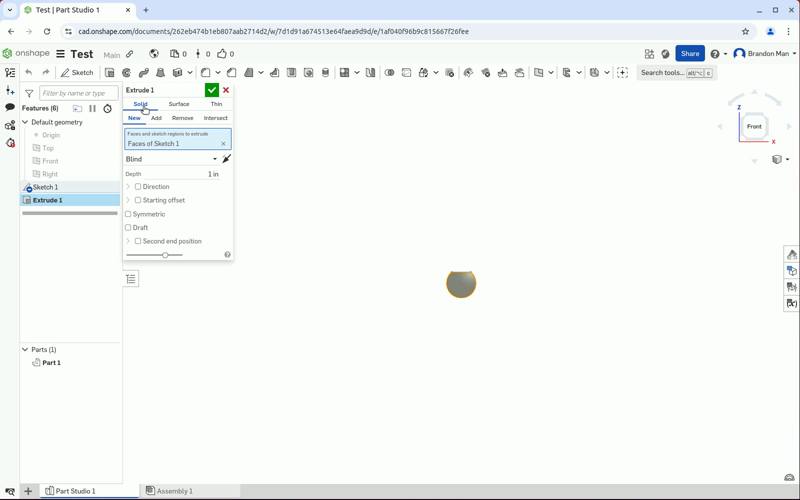
click(143, 106)
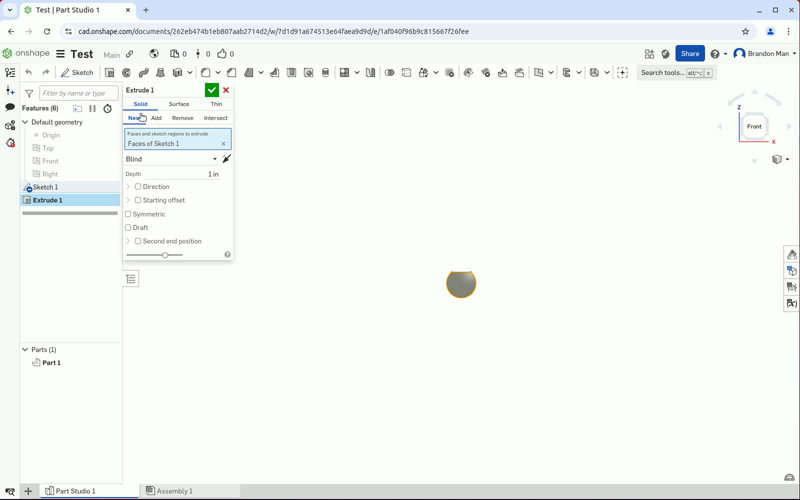
mouse_move(137, 120)
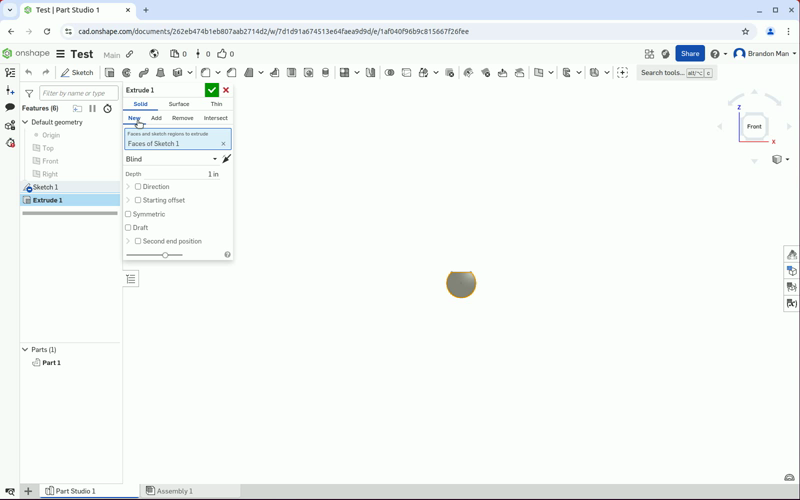
click(137, 120)
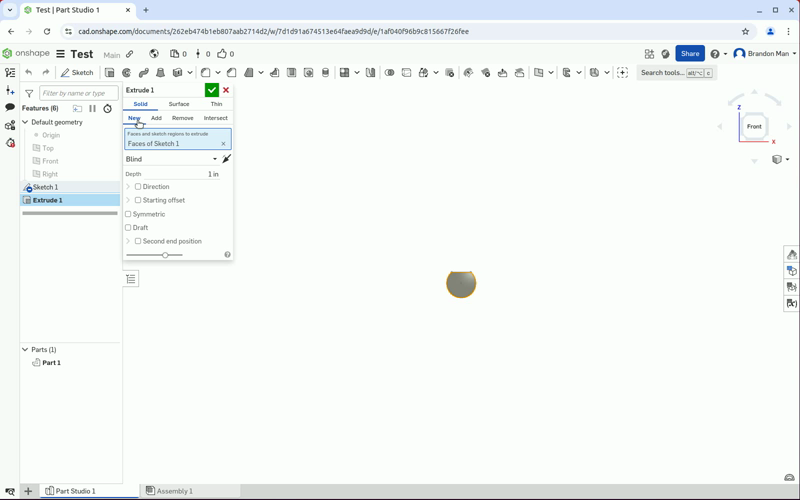
key(tab, 4)
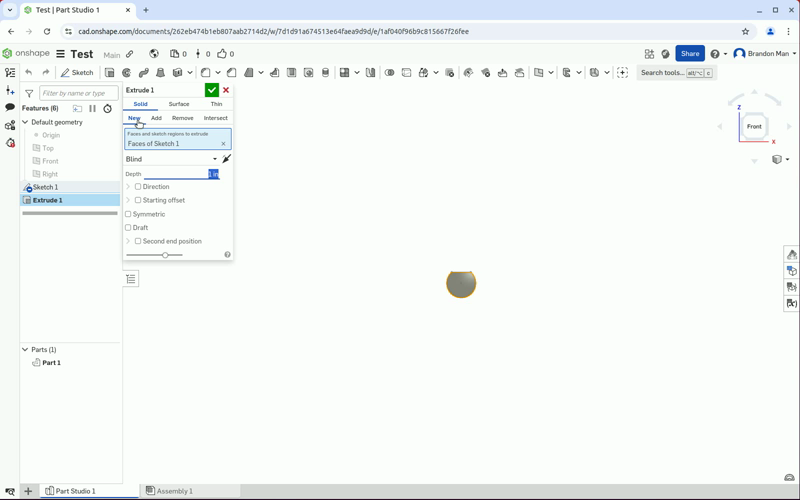
text(23.108)
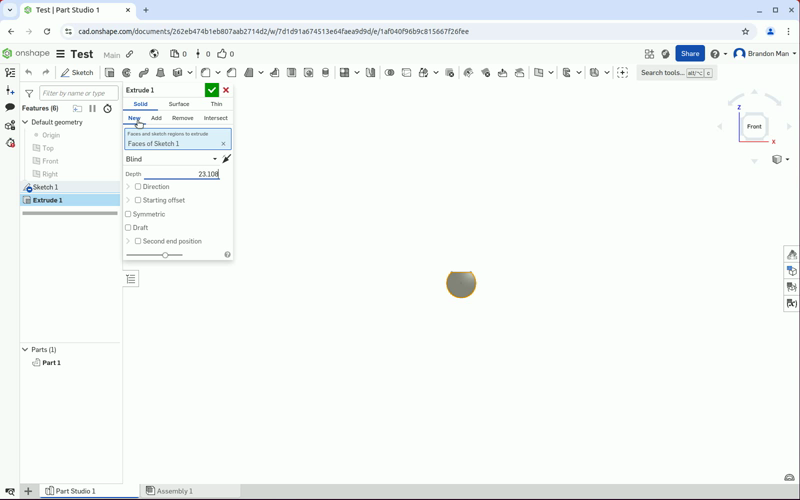
key(enter)
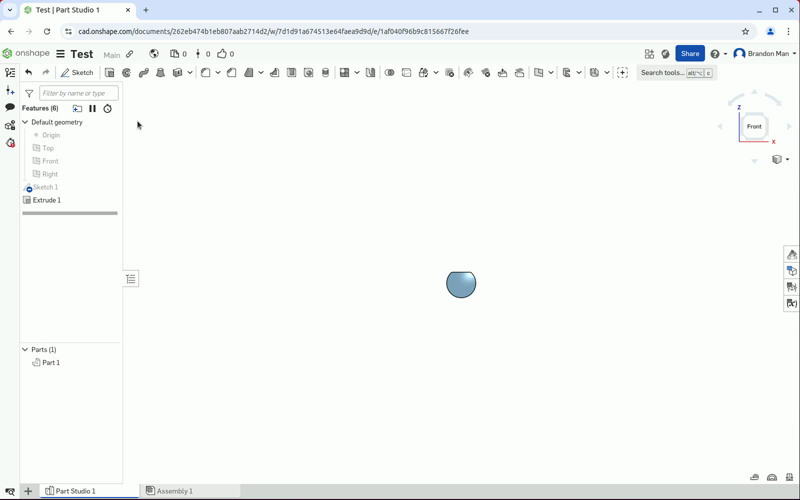
key(shift+h)
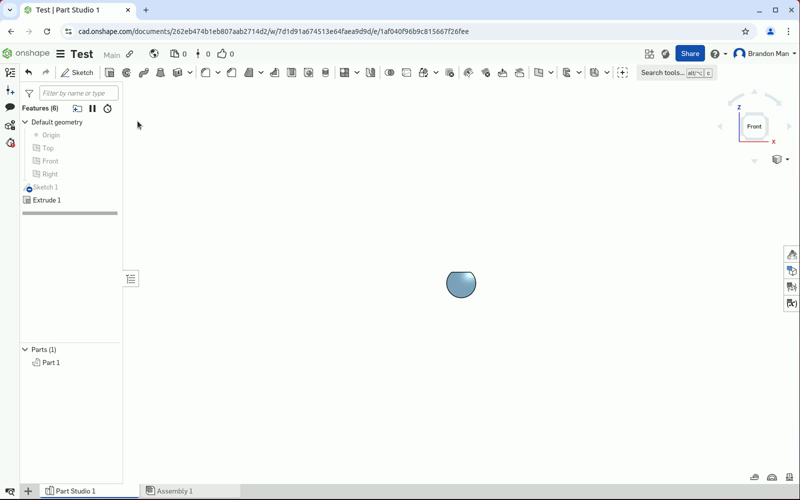
key(shift+h)
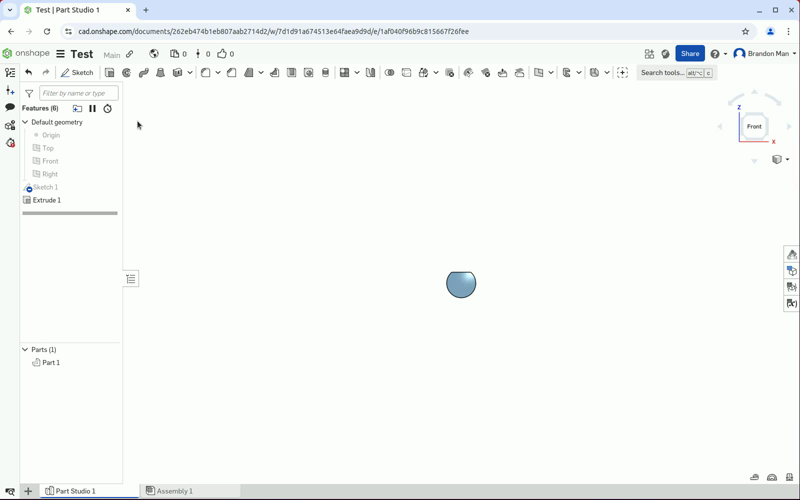
mouse_move(73, 189)
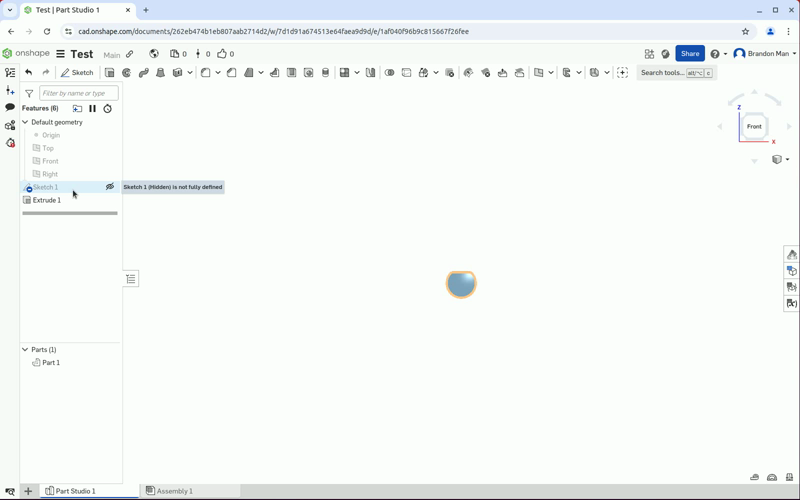
click(73, 189)
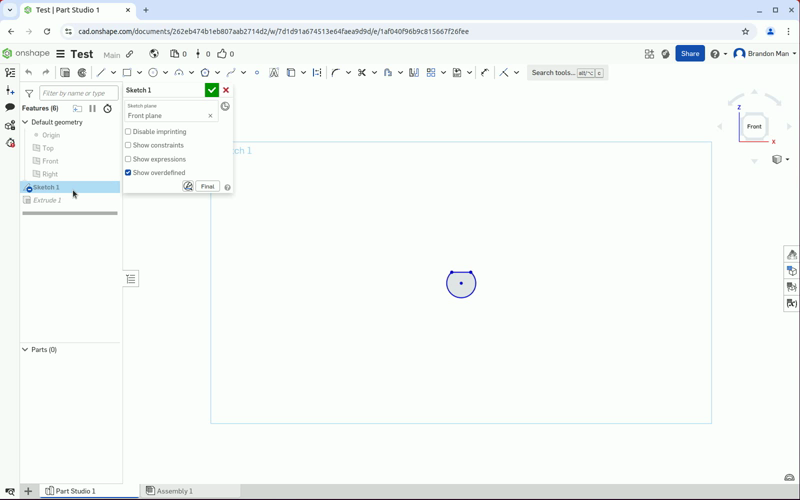
mouse_move(229, 92)
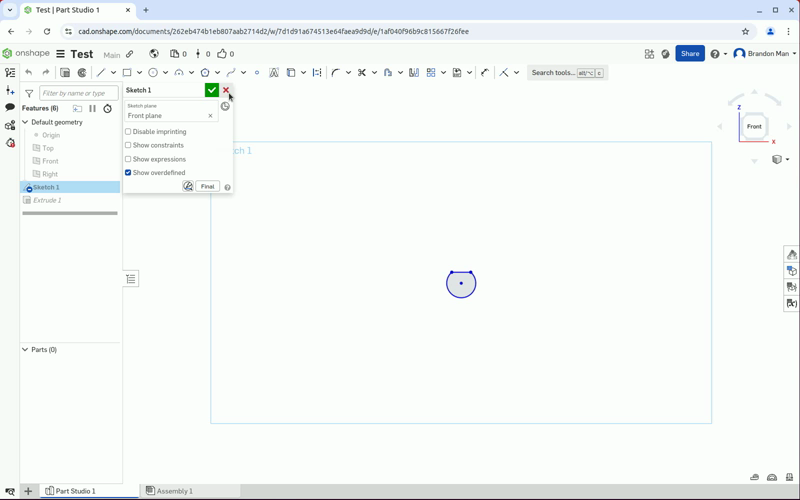
click(229, 92)
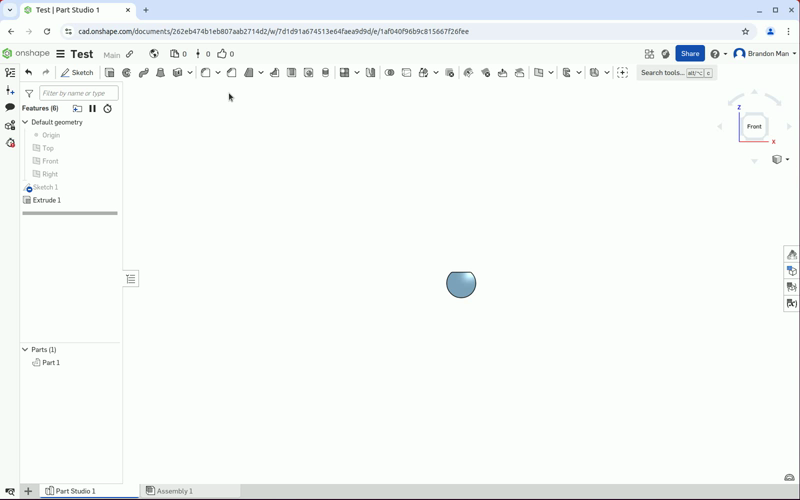
mouse_move(541, 75)
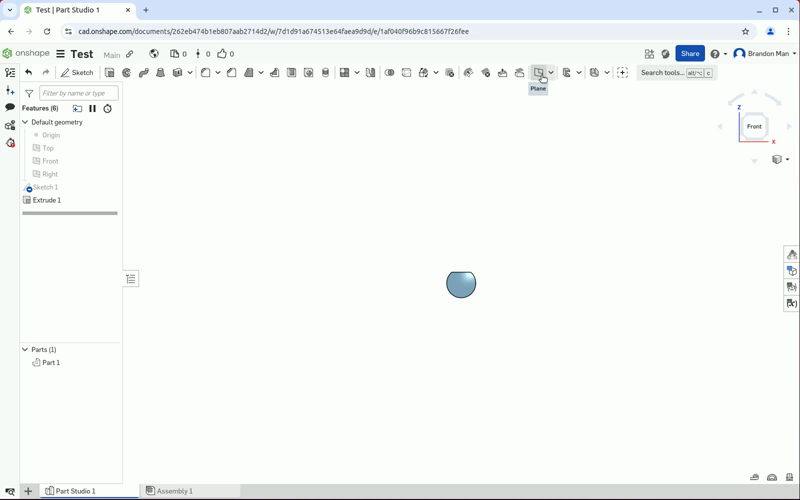
click(541, 75)
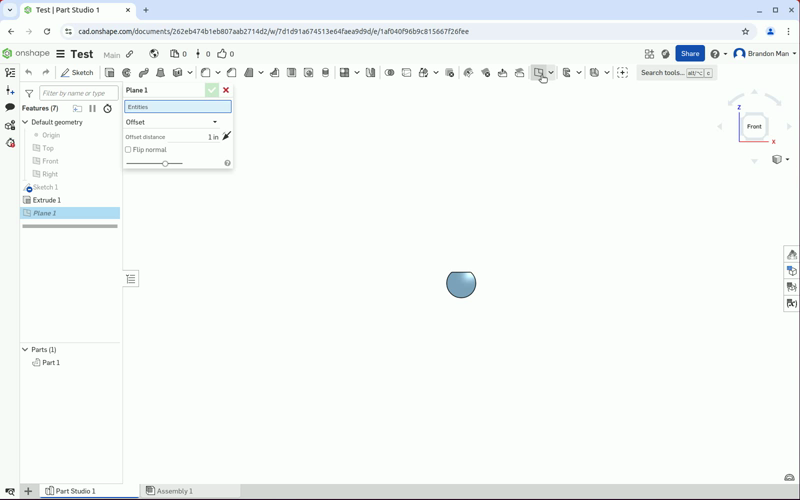
mouse_move(73, 163)
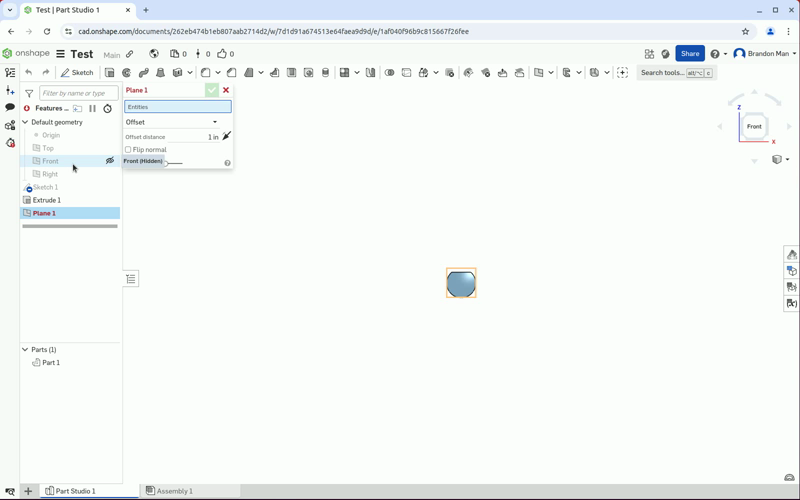
click(73, 163)
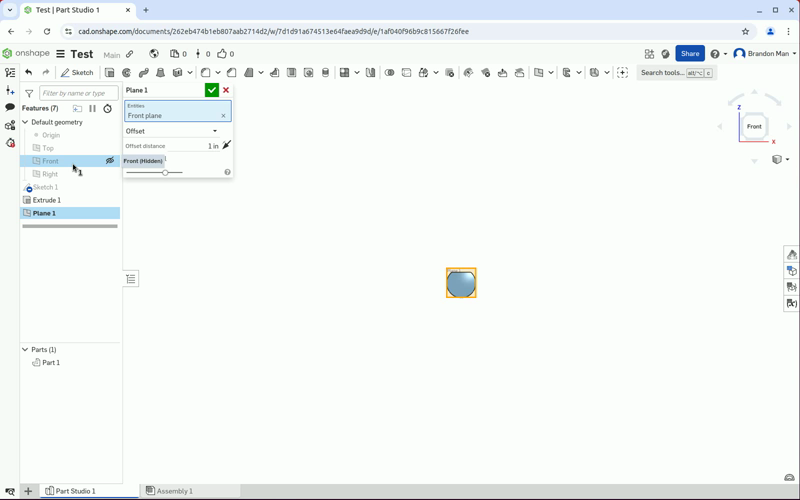
key(tab, 2)
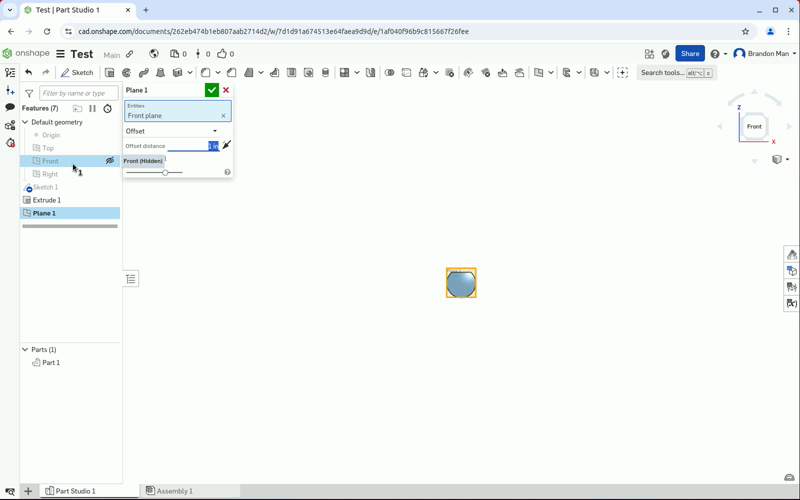
text(23.108)
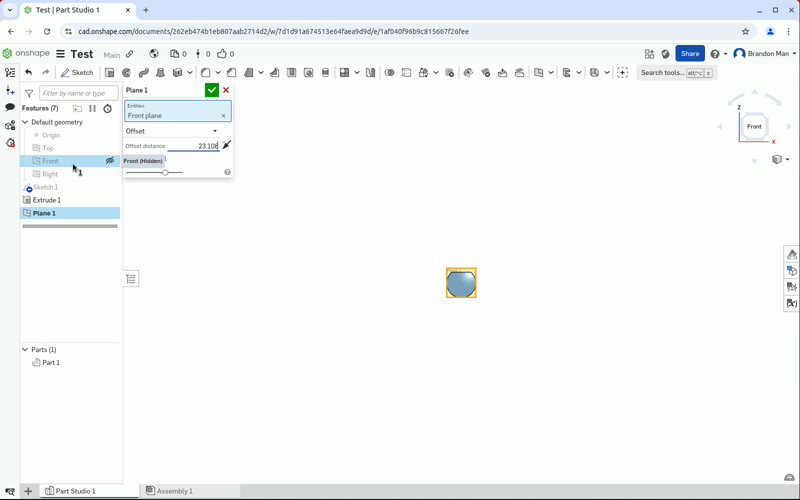
key(enter, 2)
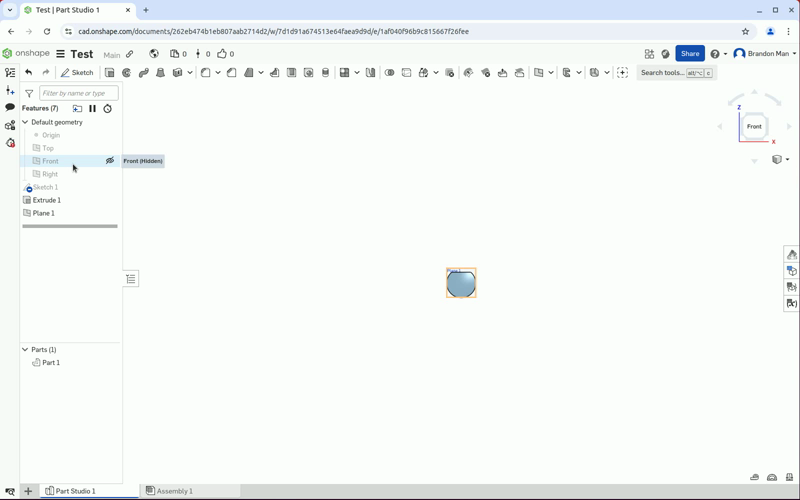
key(shift+s)
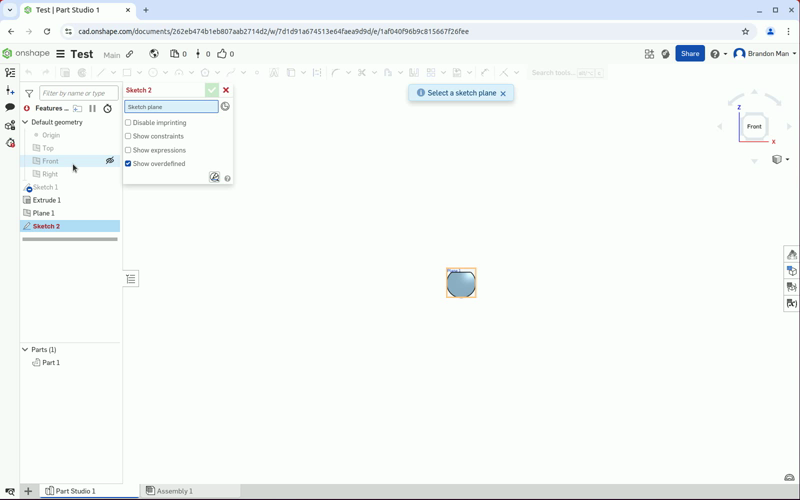
mouse_move(73, 215)
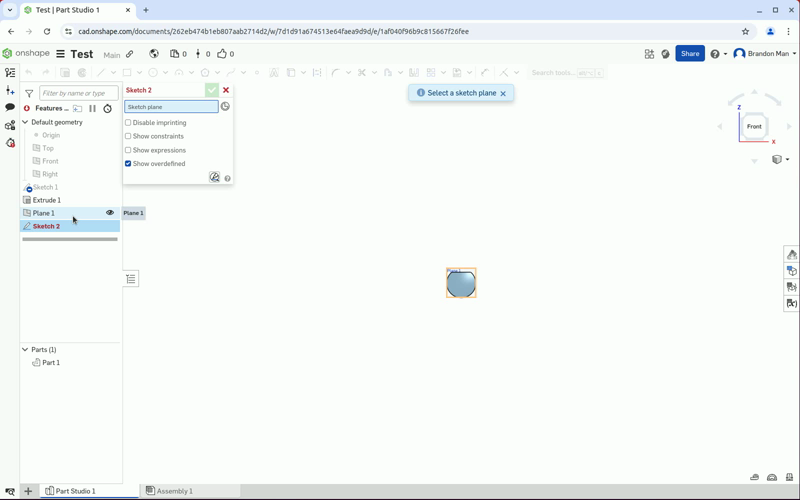
click(73, 215)
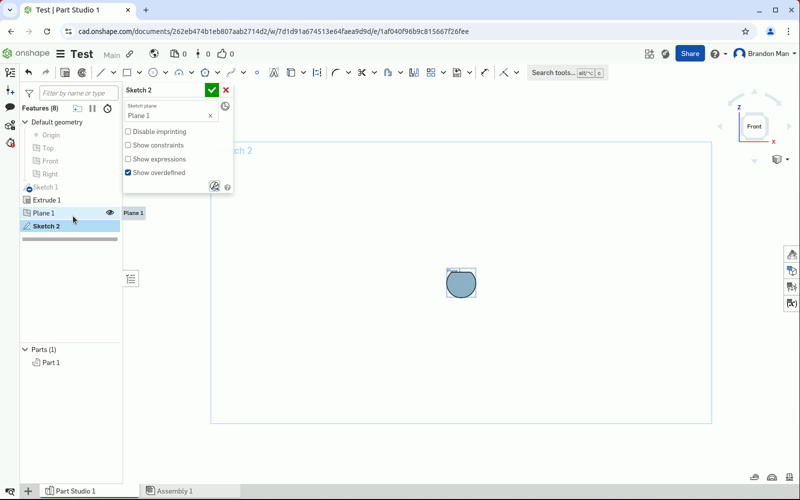
mouse_move(73, 352)
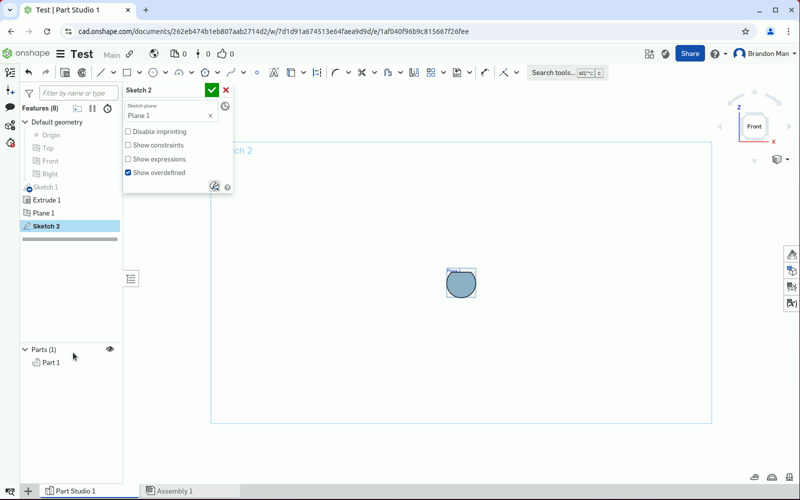
key(y)
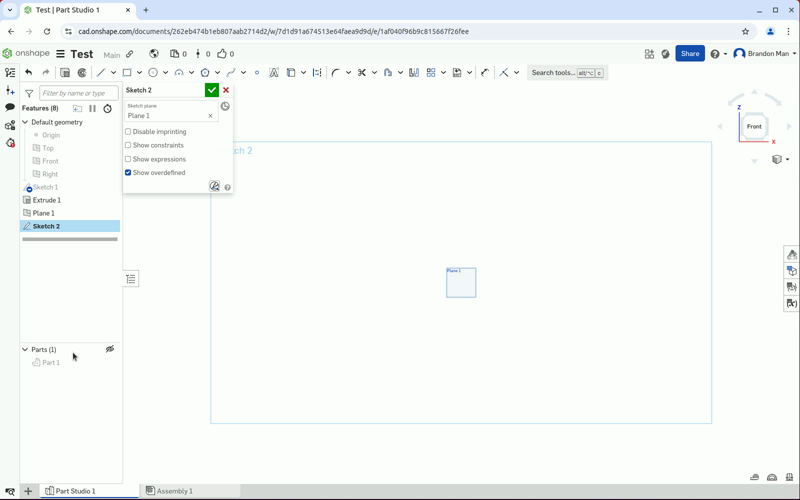
key(l)
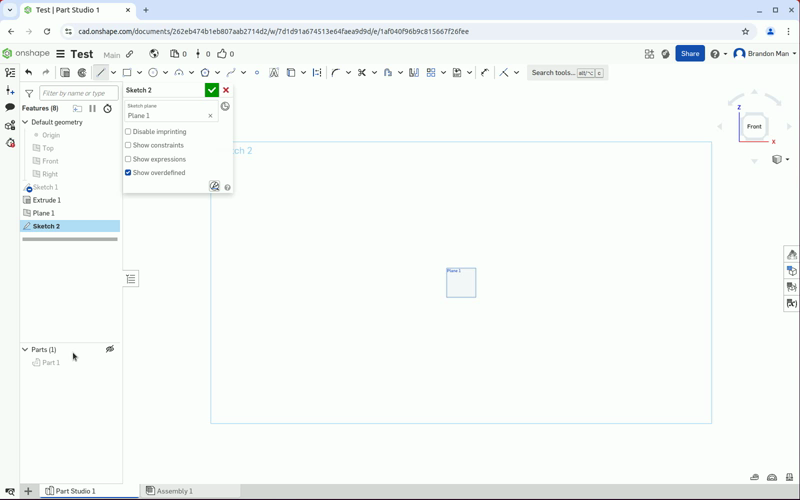
key_down(shift)
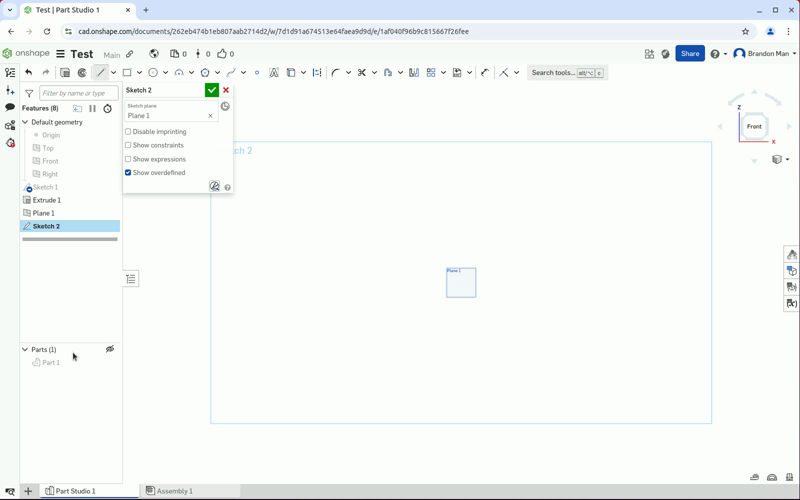
mouse_move(451, 272)
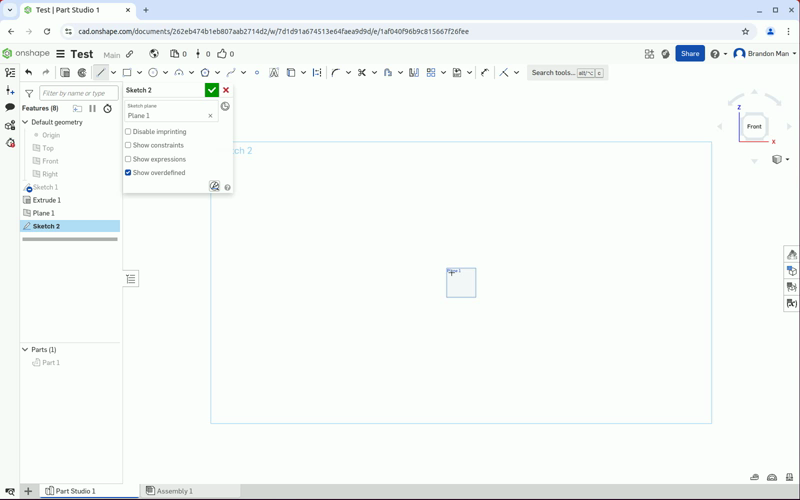
click(451, 272)
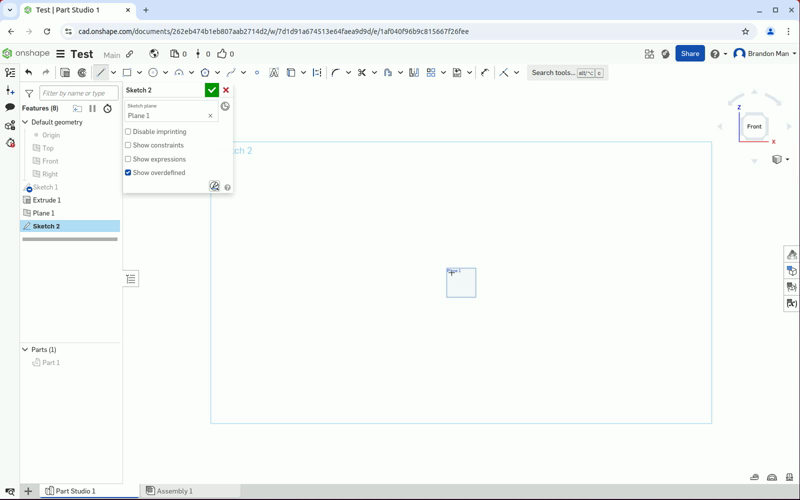
key_up(shift)
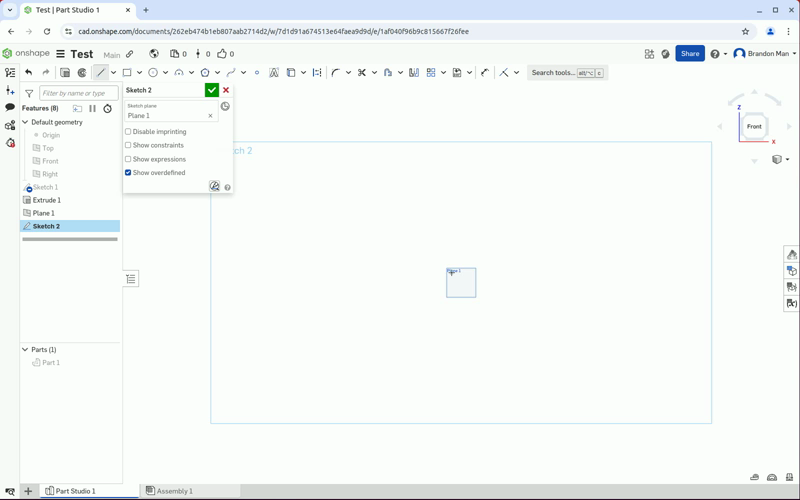
key_down(shift)
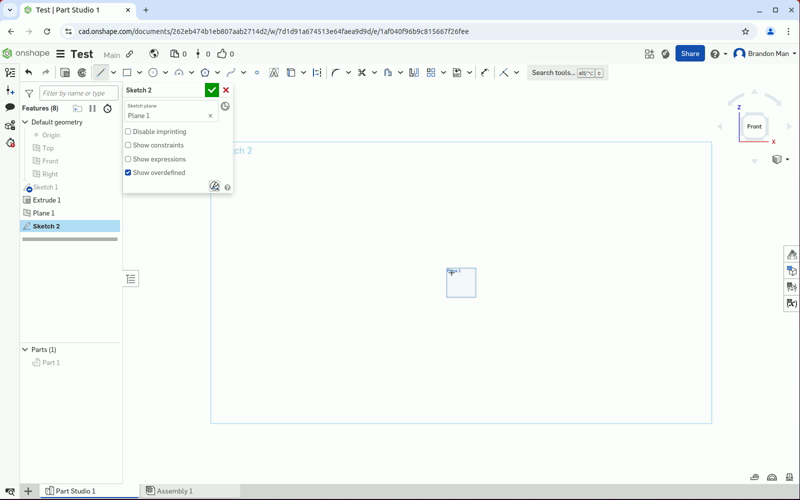
mouse_move(481, 272)
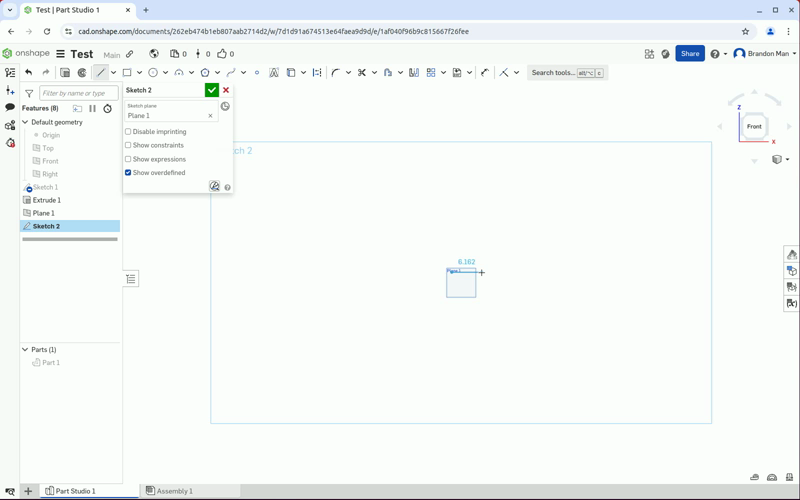
mouse_move(471, 272)
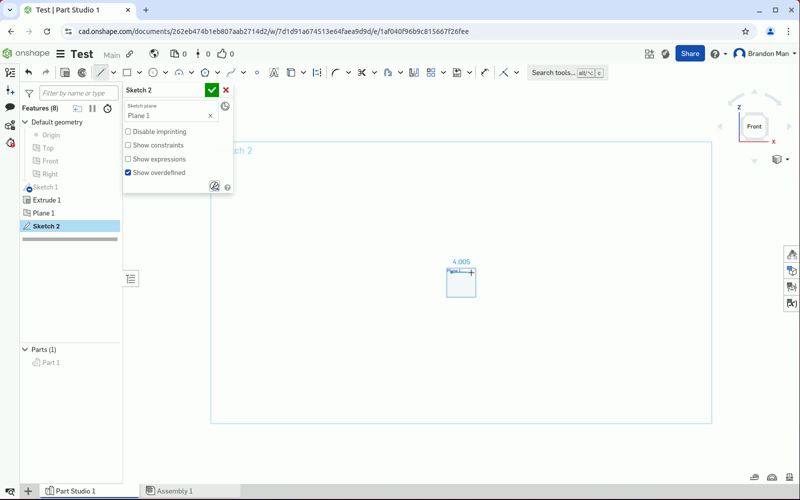
click(471, 272)
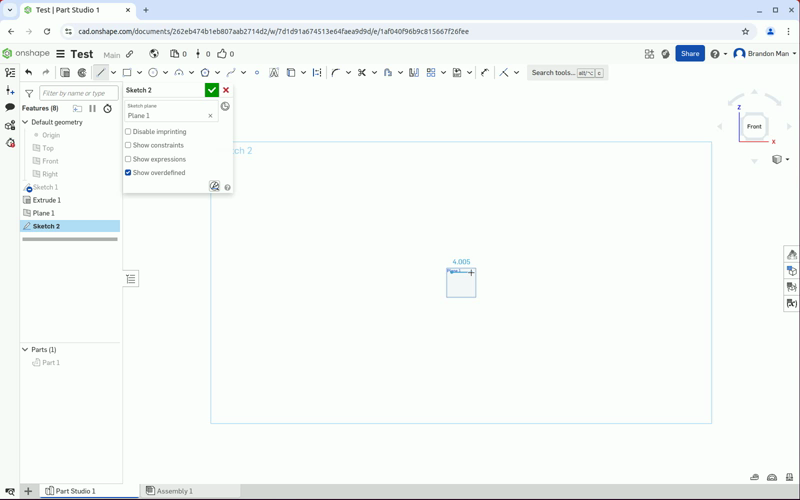
key_up(shift)
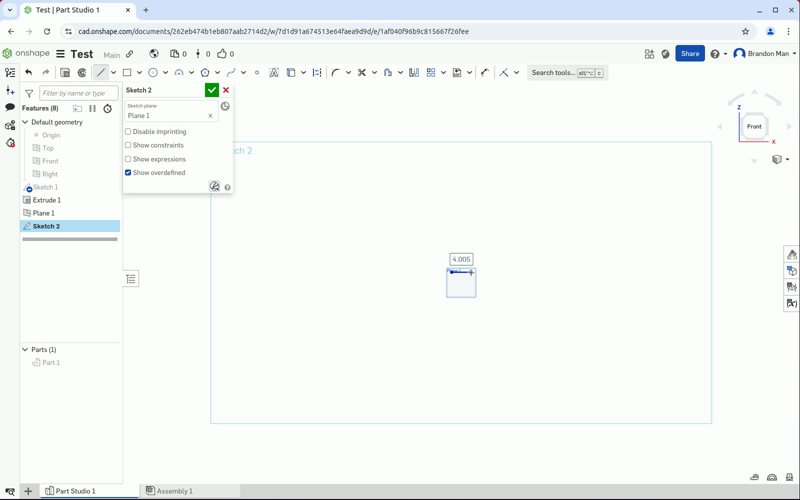
key(esc)
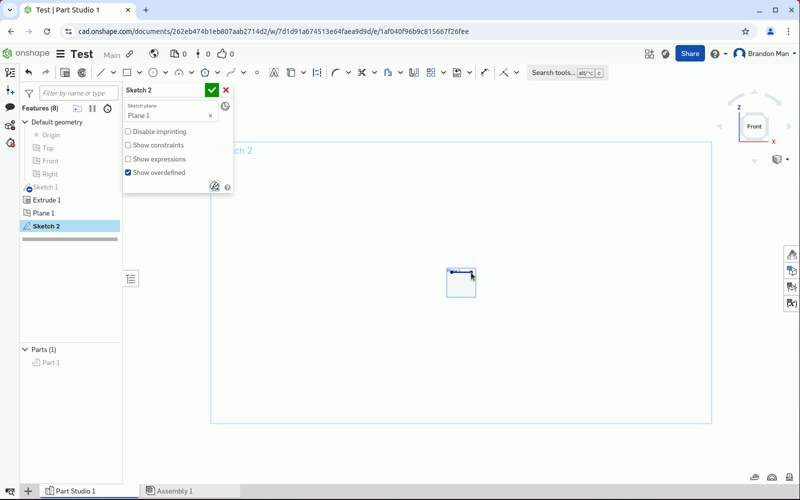
key(a)
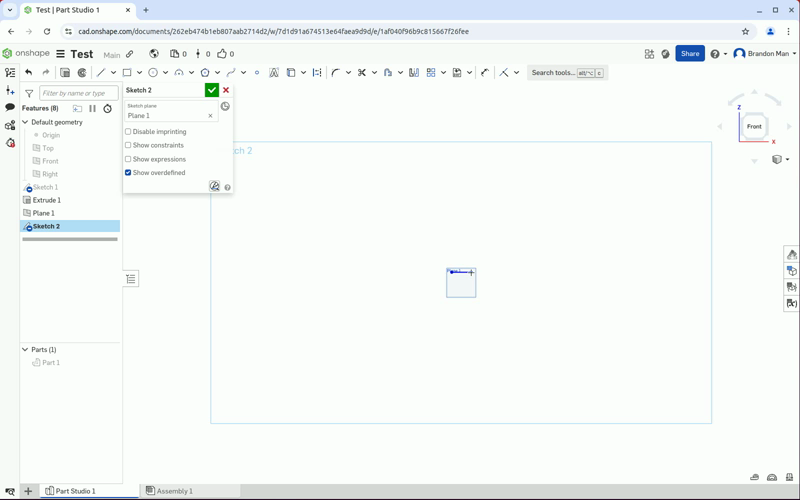
mouse_move(471, 272)
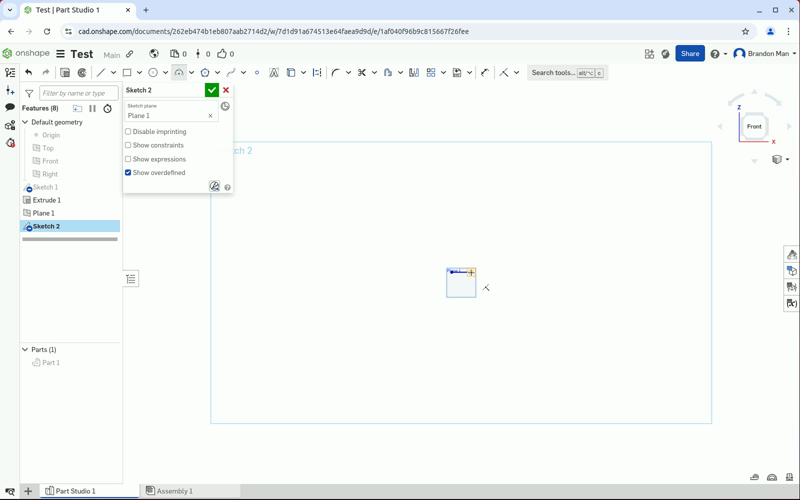
click(471, 272)
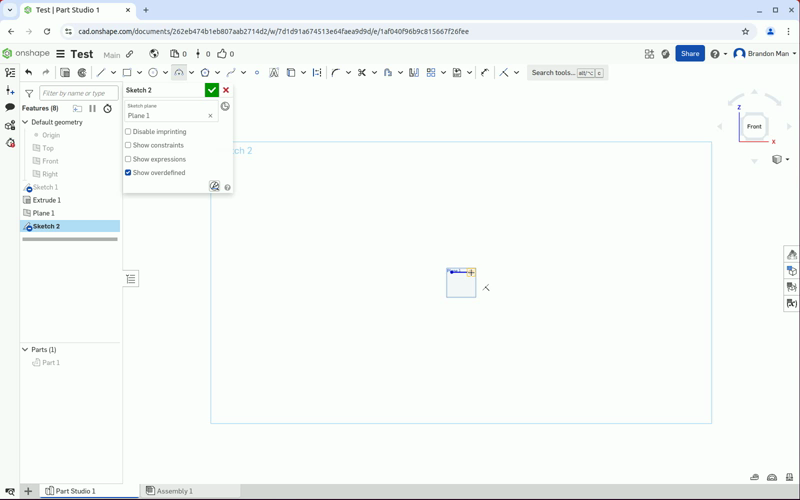
mouse_move(451, 272)
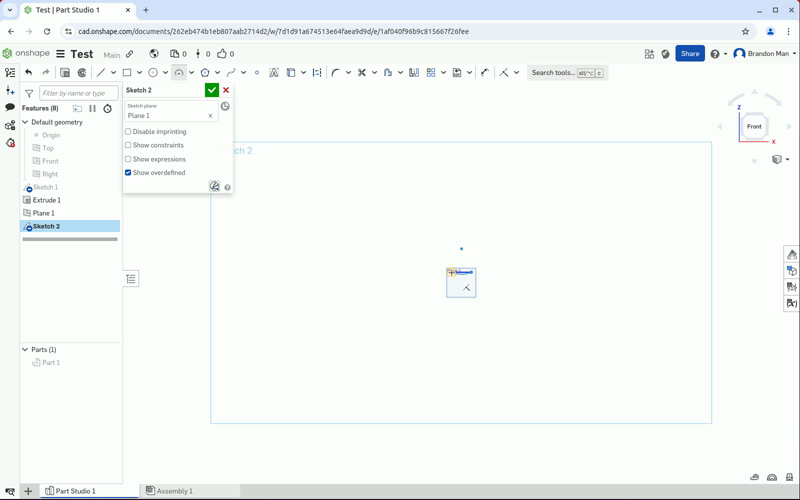
click(451, 272)
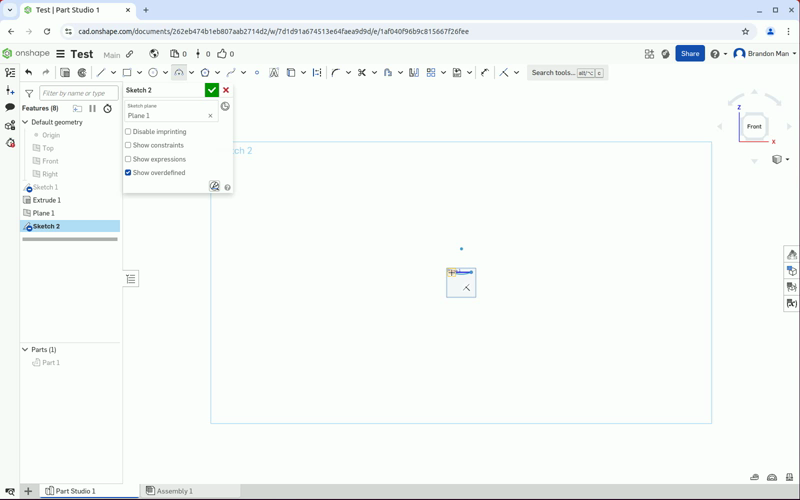
key_down(shift)
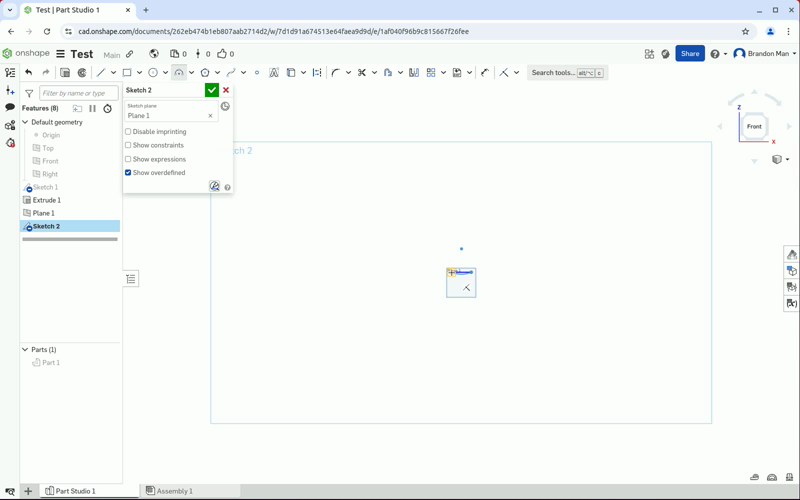
mouse_move(461, 268)
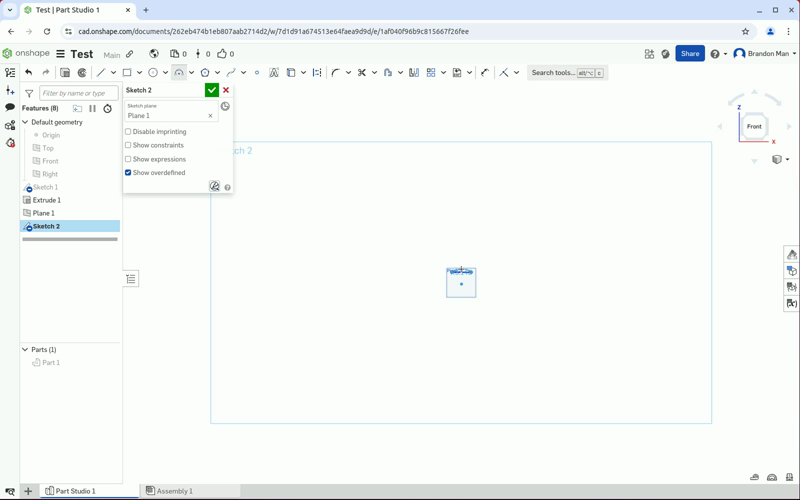
click(461, 268)
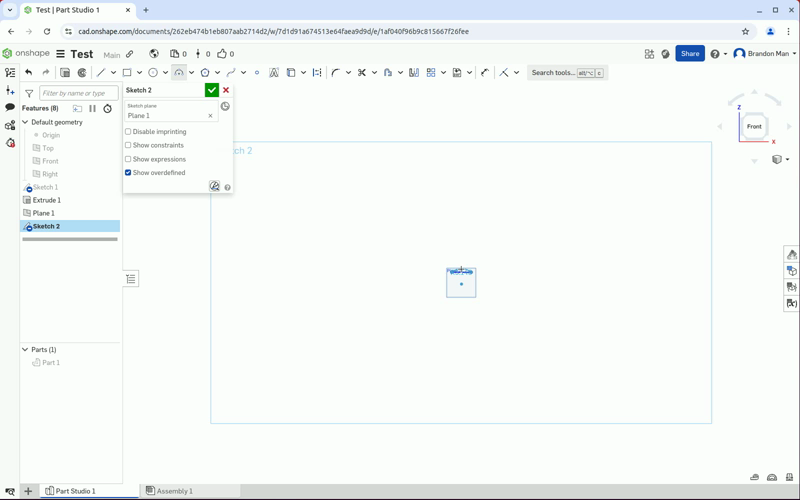
key_up(shift)
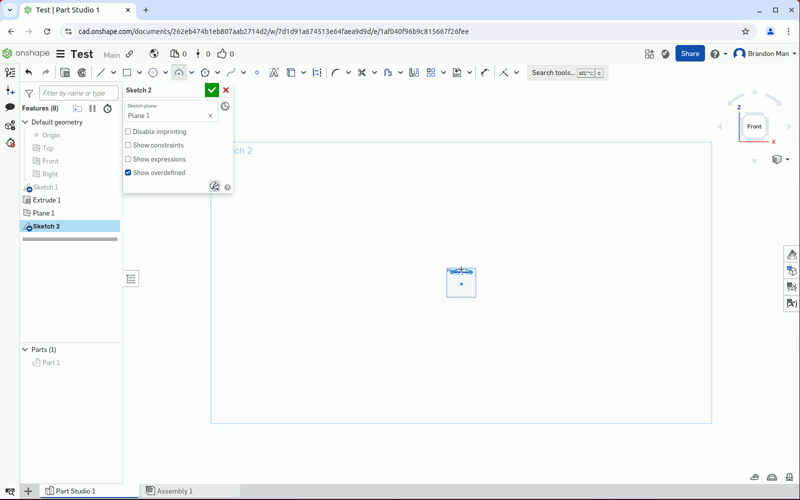
key(esc)
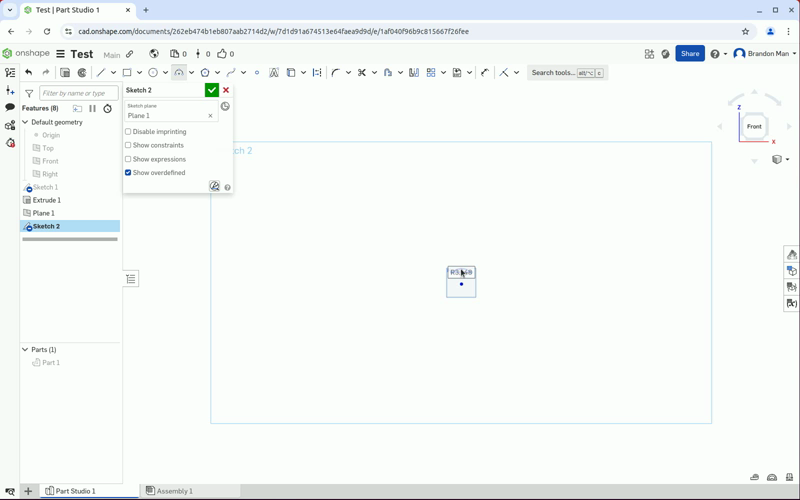
mouse_move(462, 269)
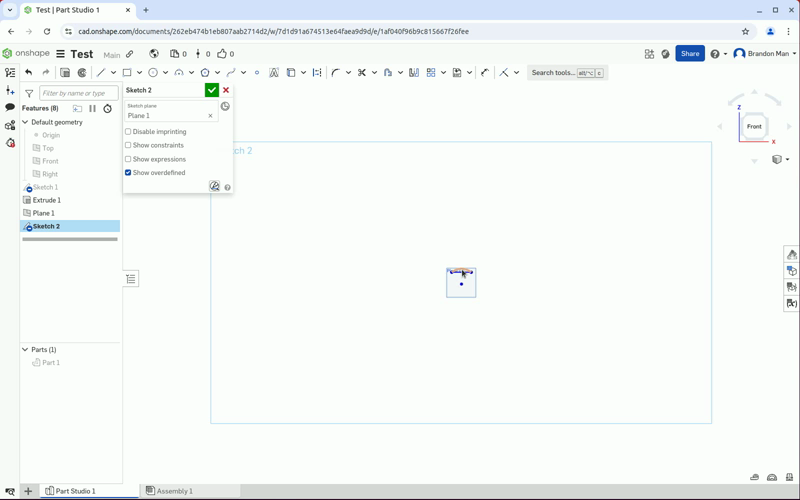
scroll(6)
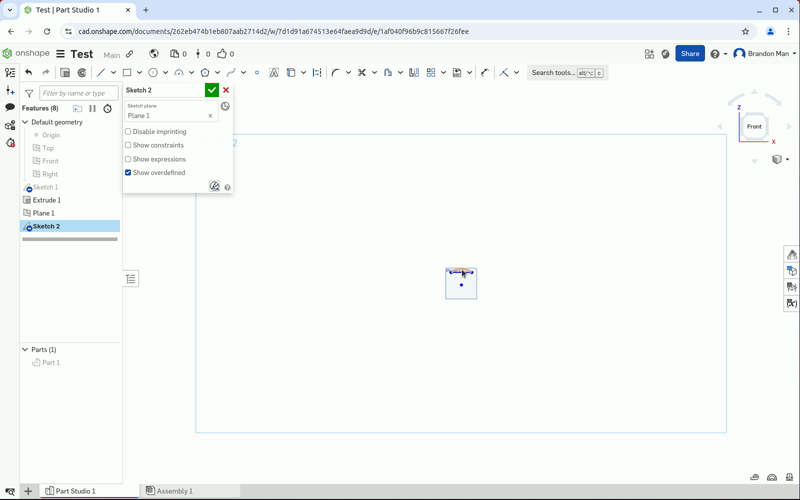
scroll(6)
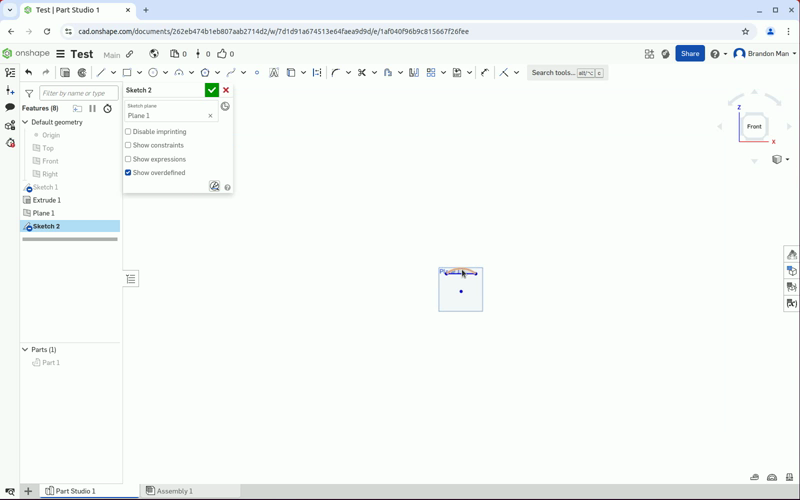
scroll(6)
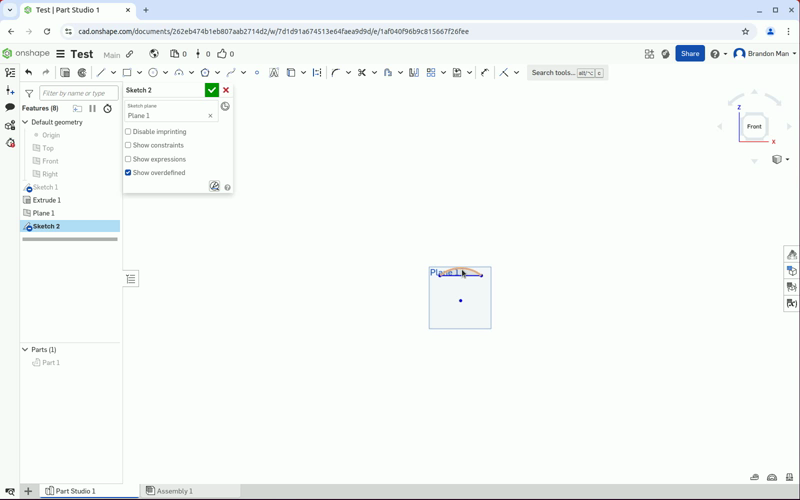
scroll(6)
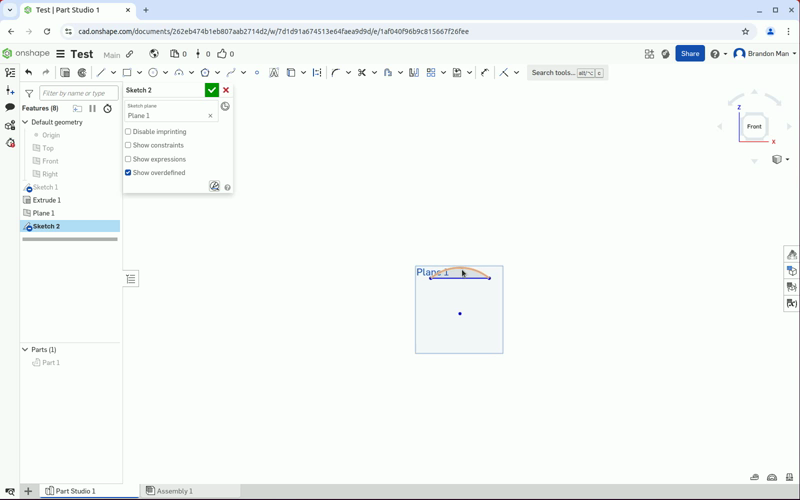
scroll(6)
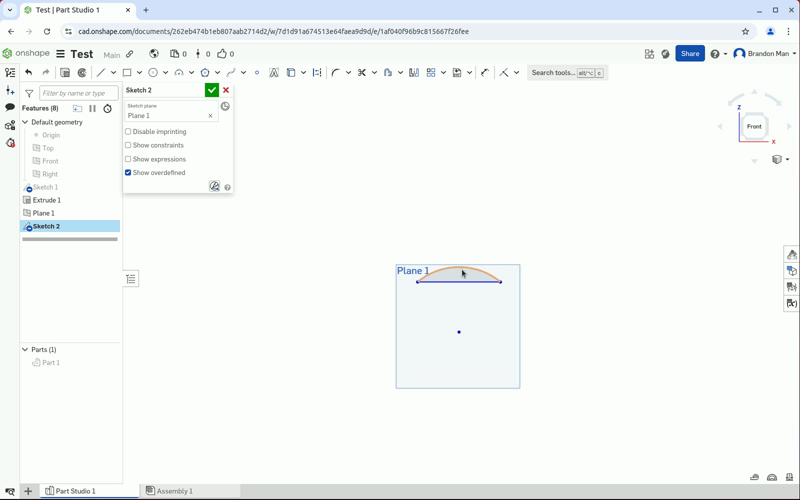
scroll(6)
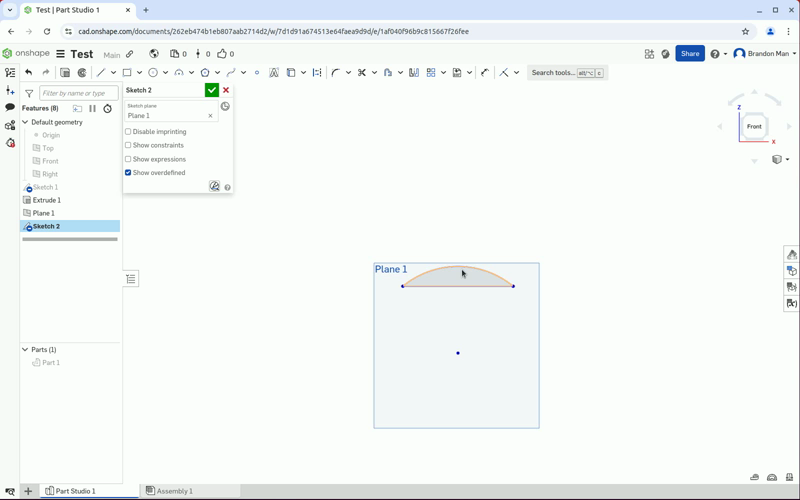
scroll(6)
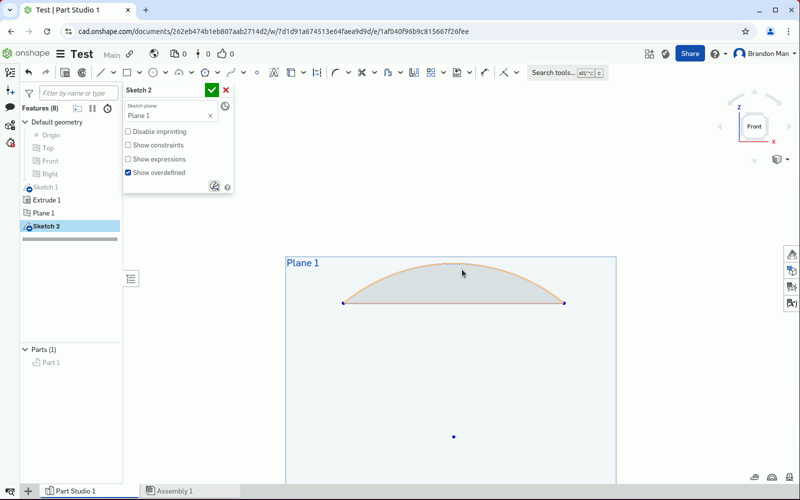
click(462, 269)
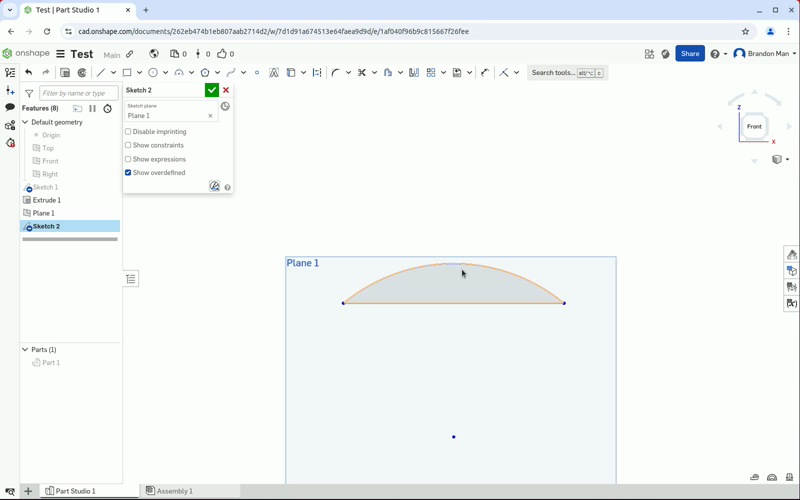
scroll(-6)
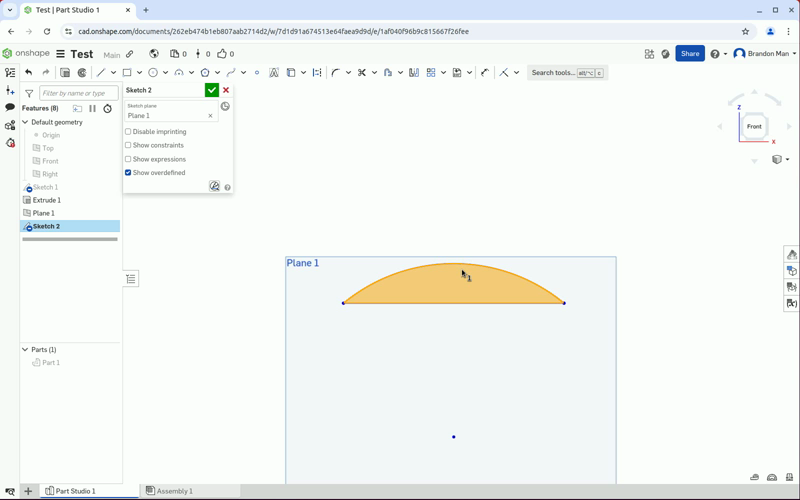
scroll(-6)
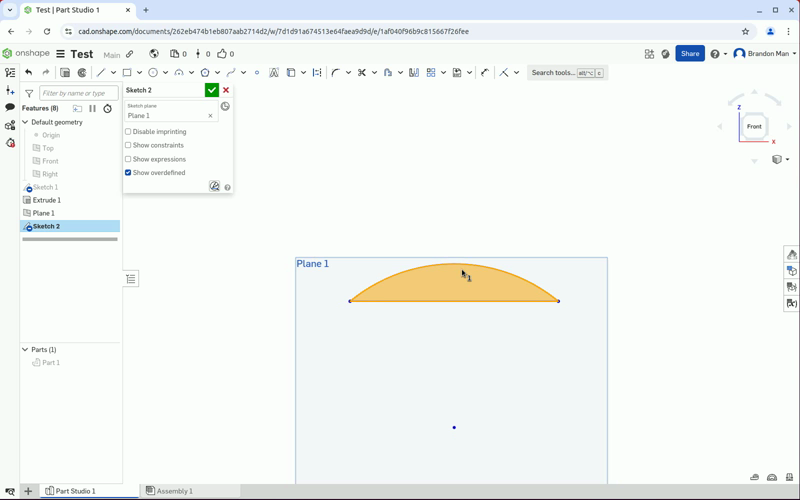
scroll(-6)
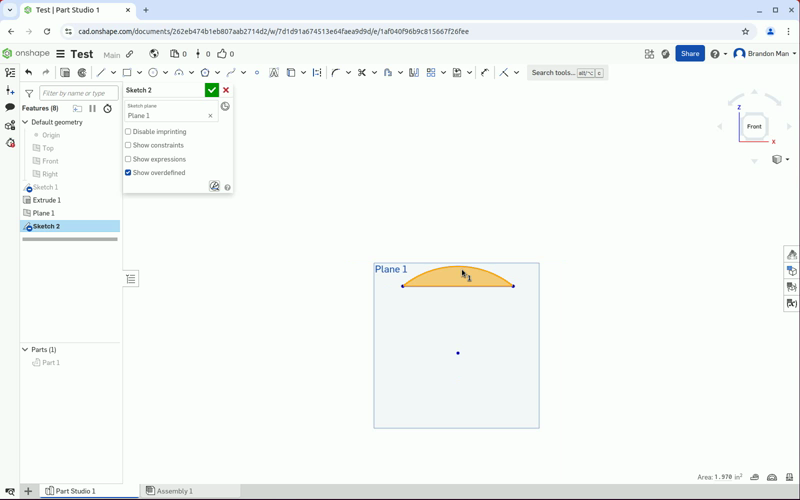
scroll(-6)
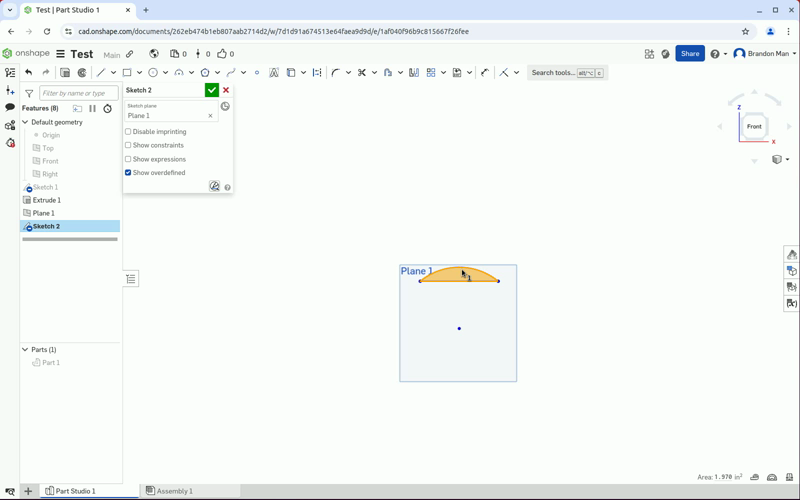
scroll(-6)
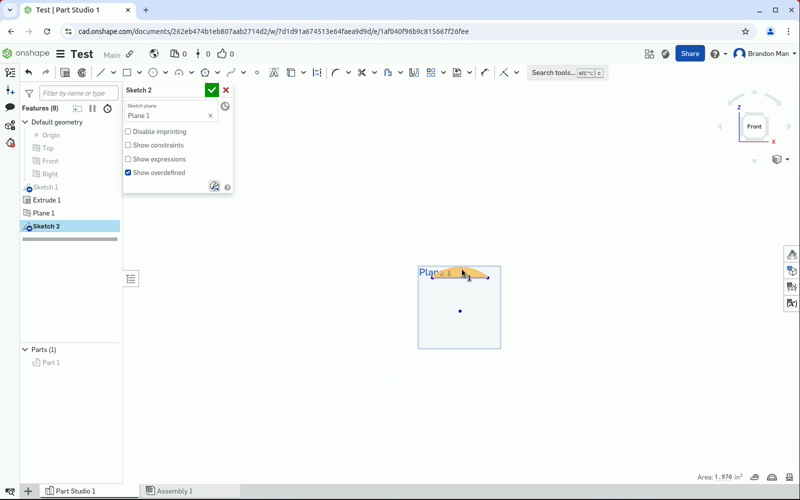
scroll(-6)
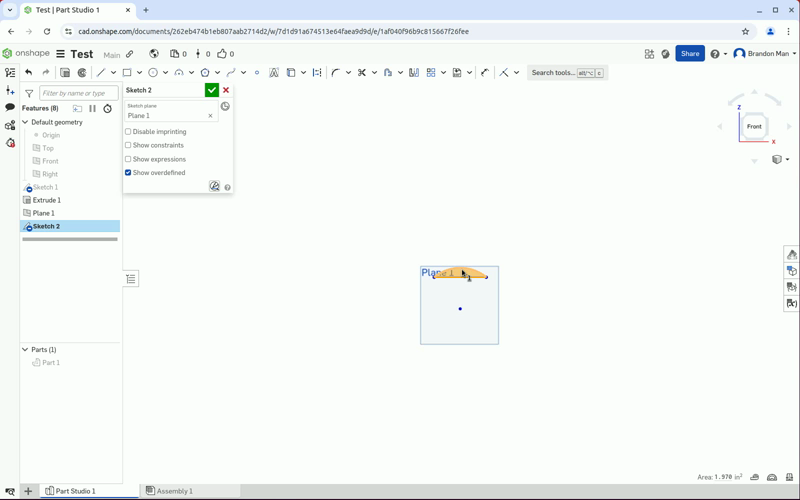
scroll(-6)
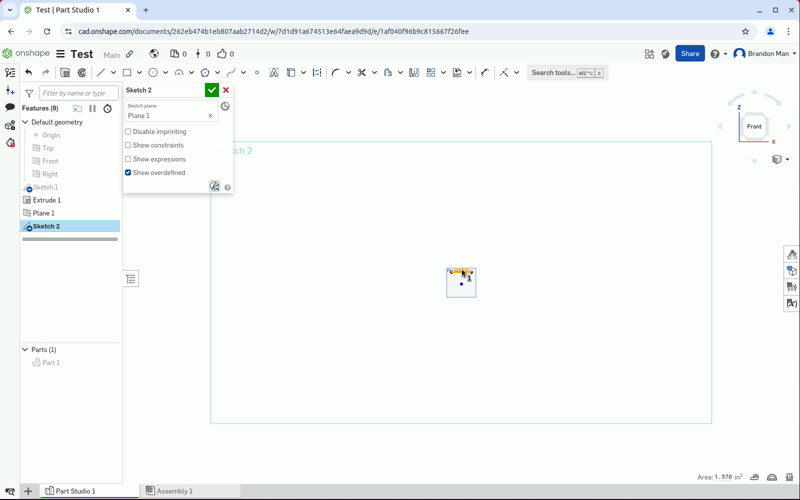
mouse_move(73, 352)
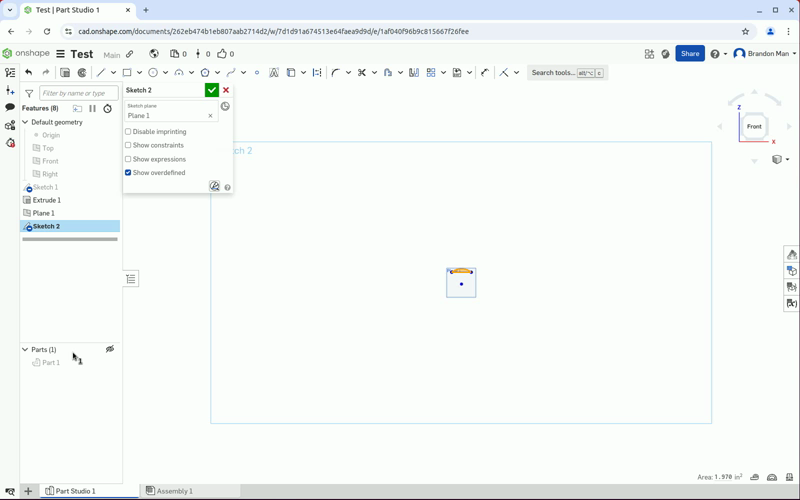
key(shift+y)
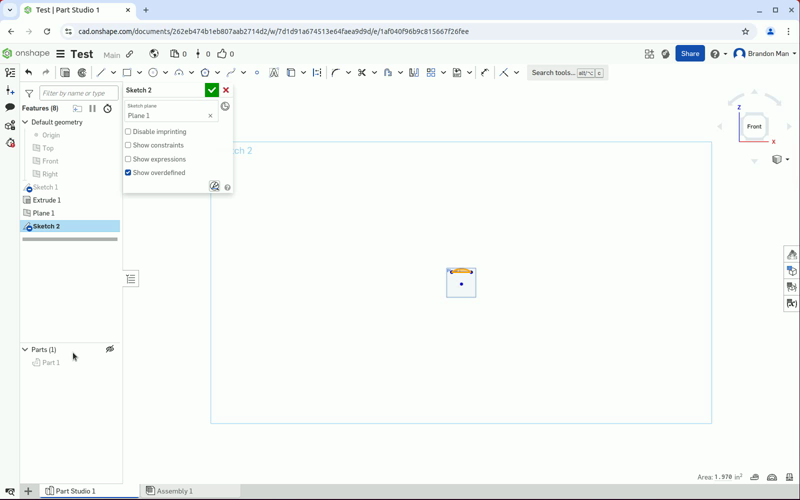
key(shift+e)
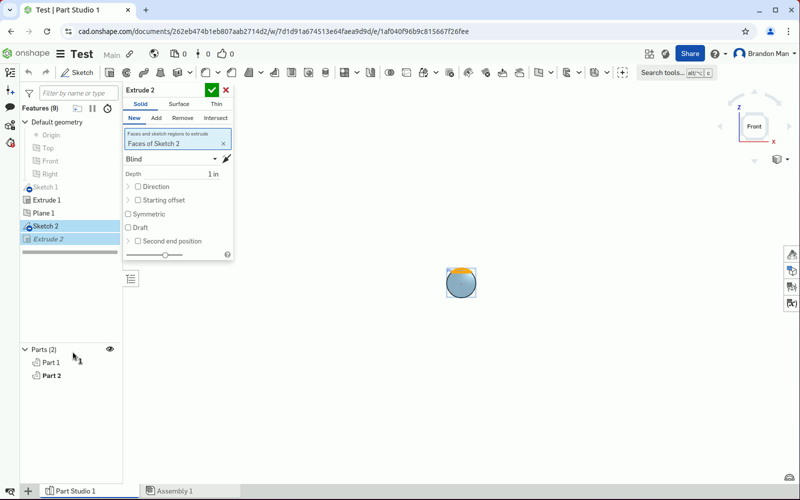
mouse_move(143, 106)
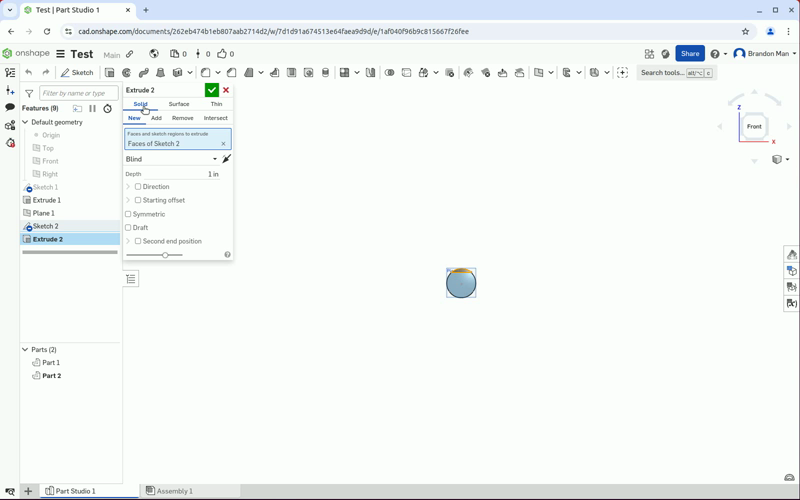
click(143, 106)
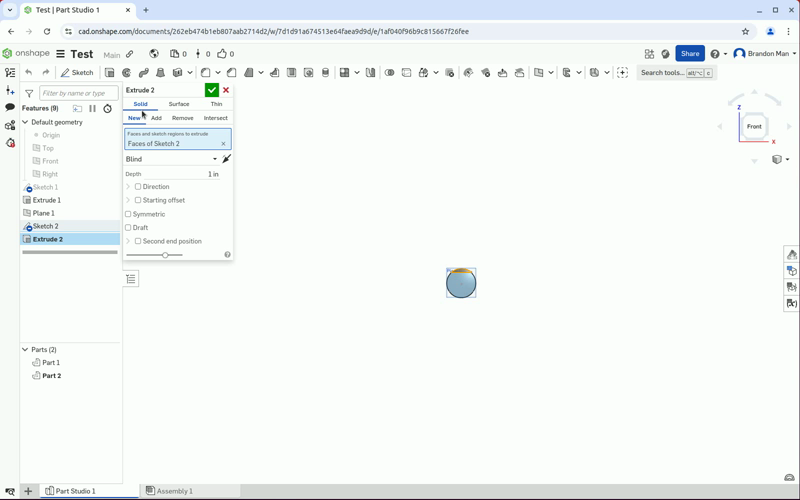
mouse_move(137, 120)
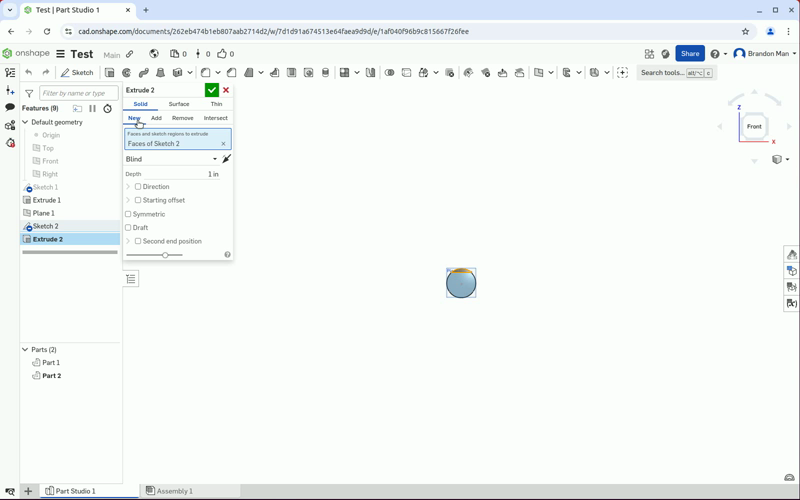
click(137, 120)
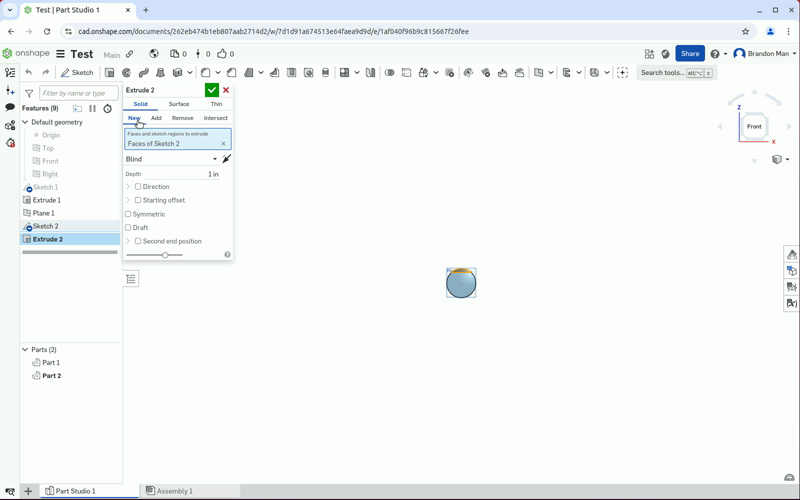
key(tab, 4)
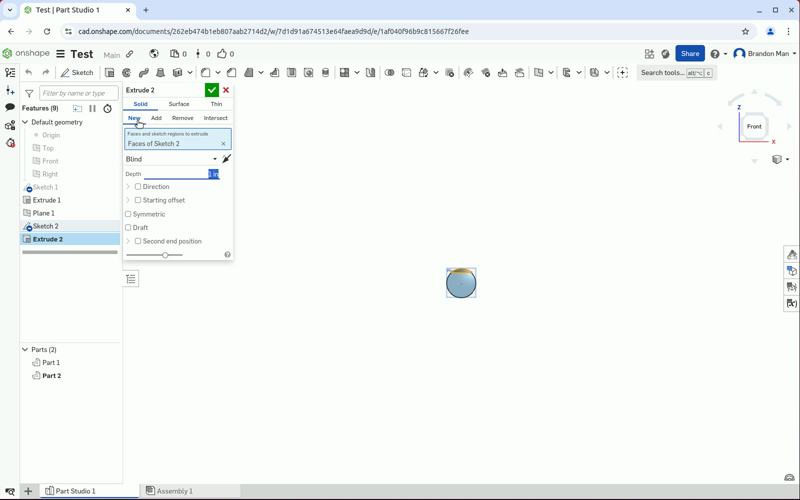
text(-15.887)
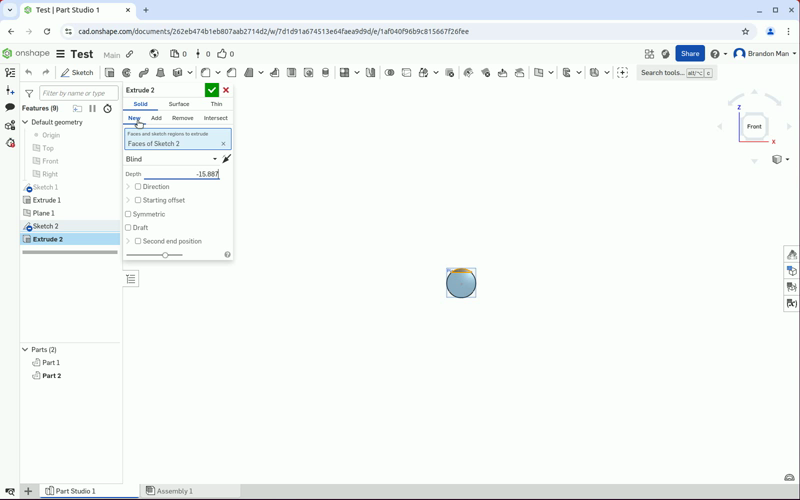
key(tab, 3)
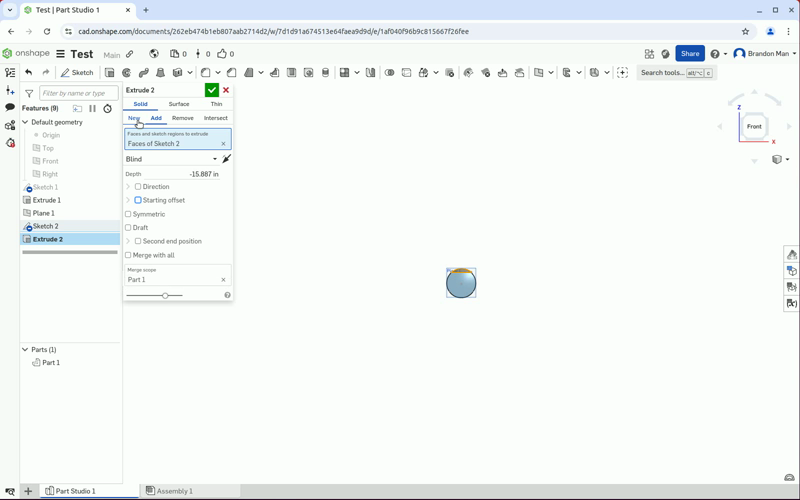
key(tab, 2)
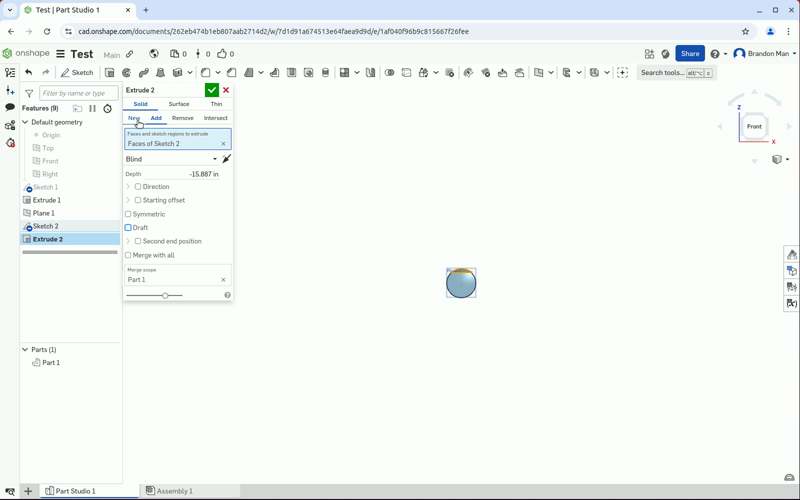
key(space)
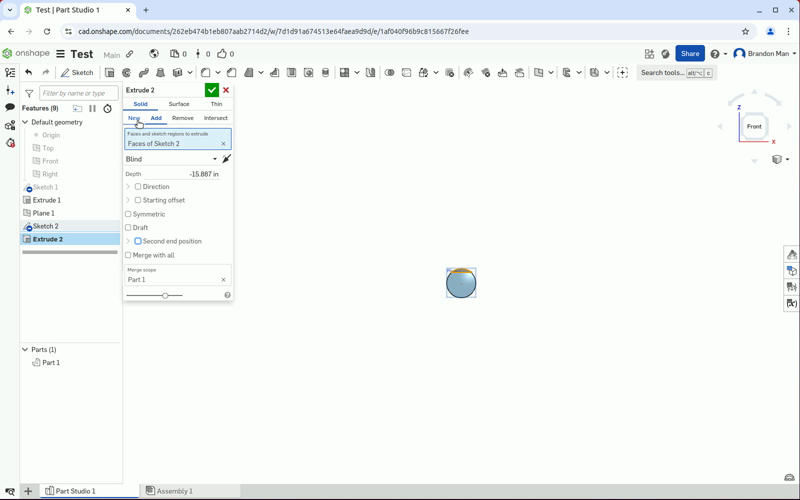
key(tab, 3)
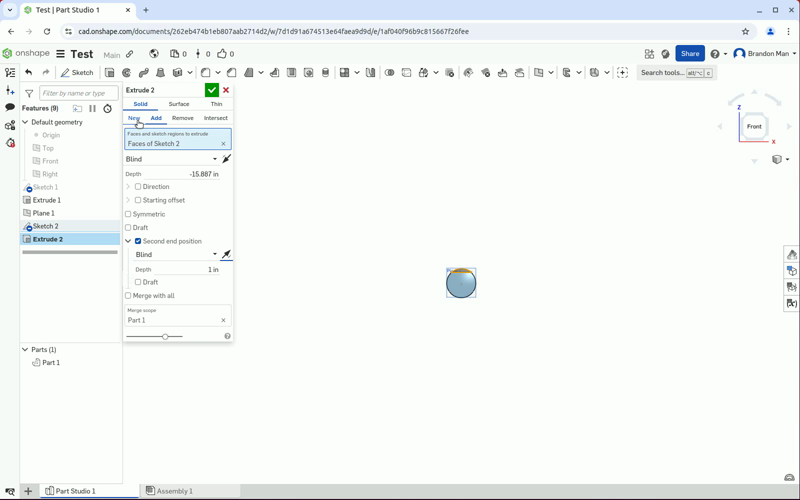
text(7.221)
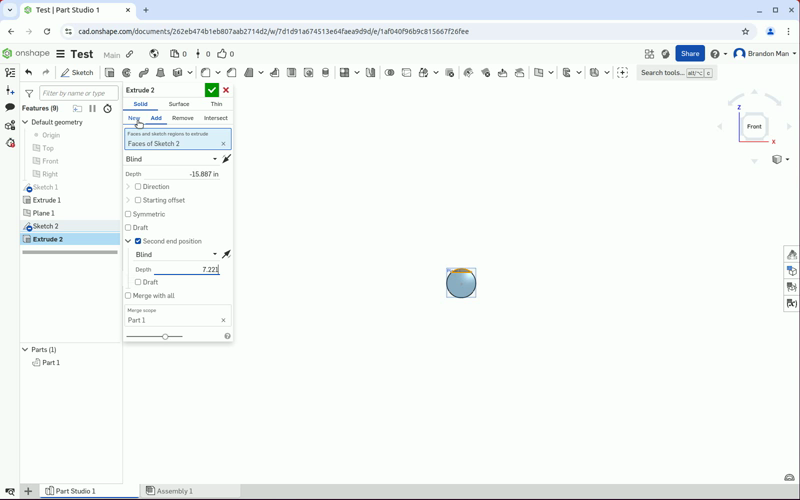
key(enter)
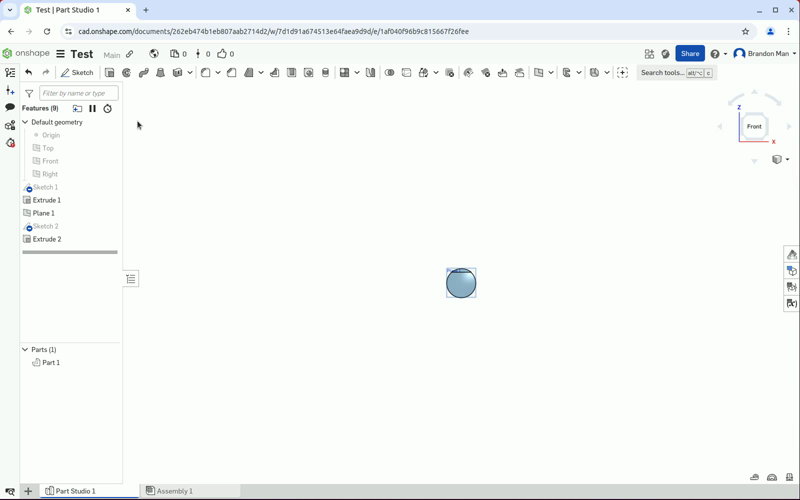
key(shift+h)
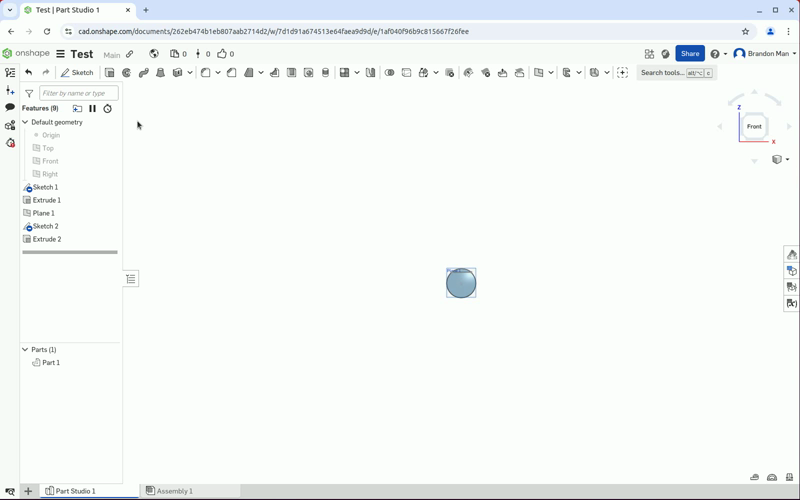
key(shift+h)
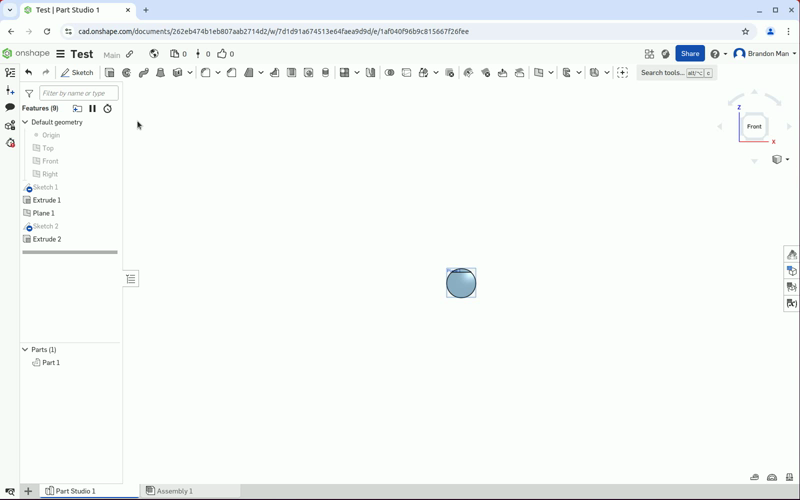
mouse_move(73, 189)
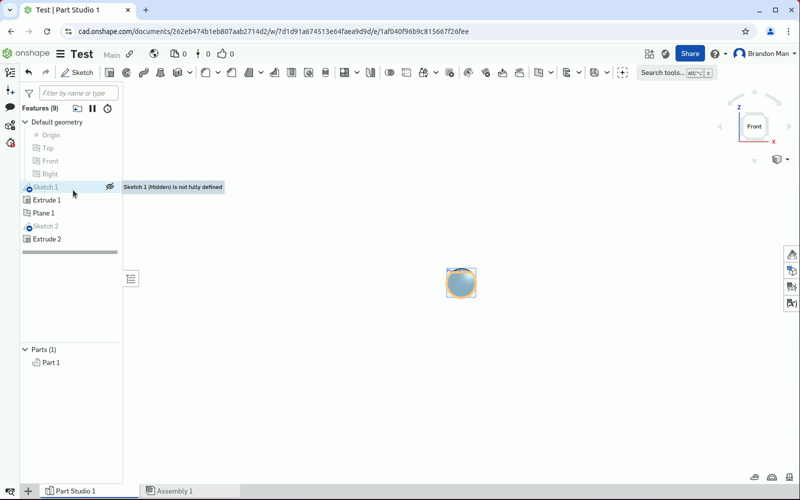
click(73, 189)
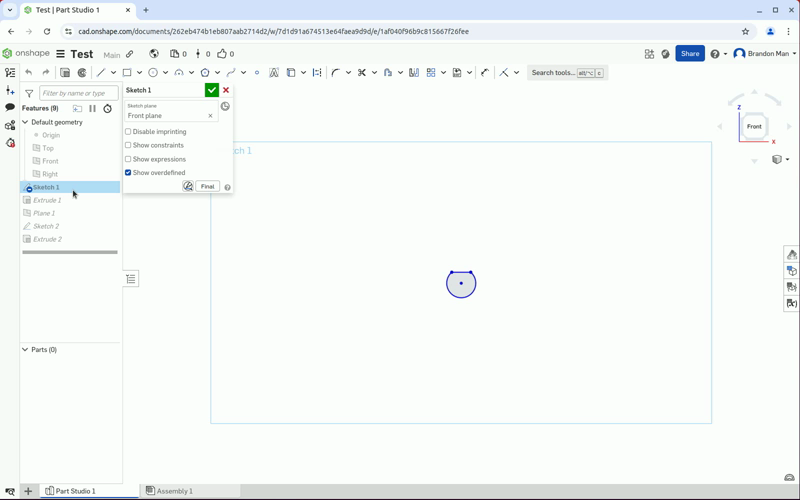
mouse_move(229, 92)
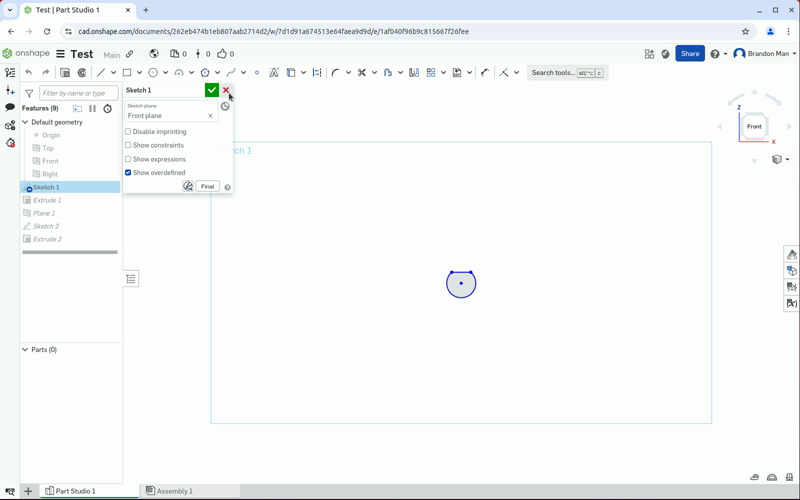
click(229, 92)
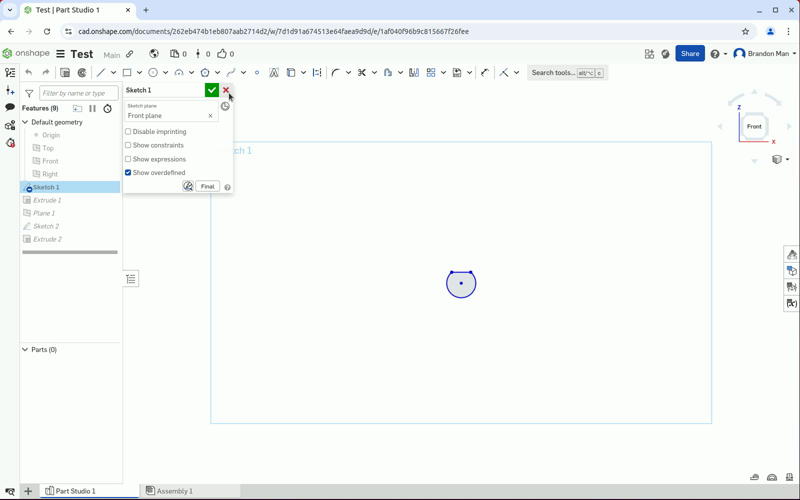
key(shift+s)
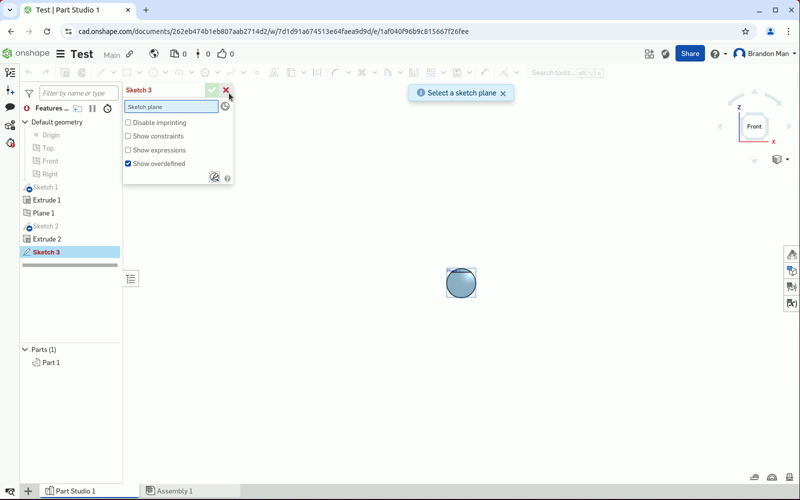
mouse_move(73, 215)
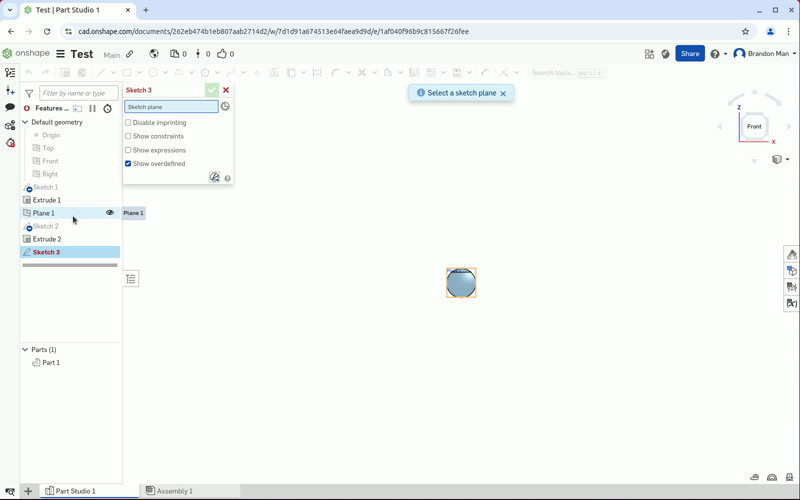
click(73, 215)
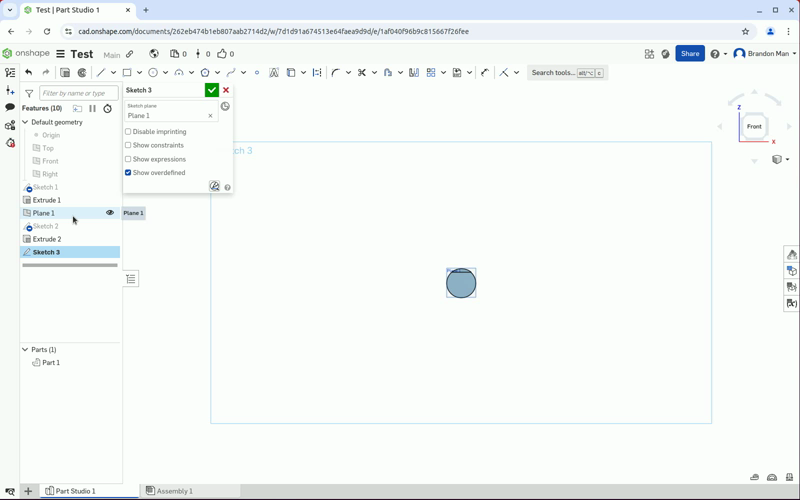
mouse_move(73, 352)
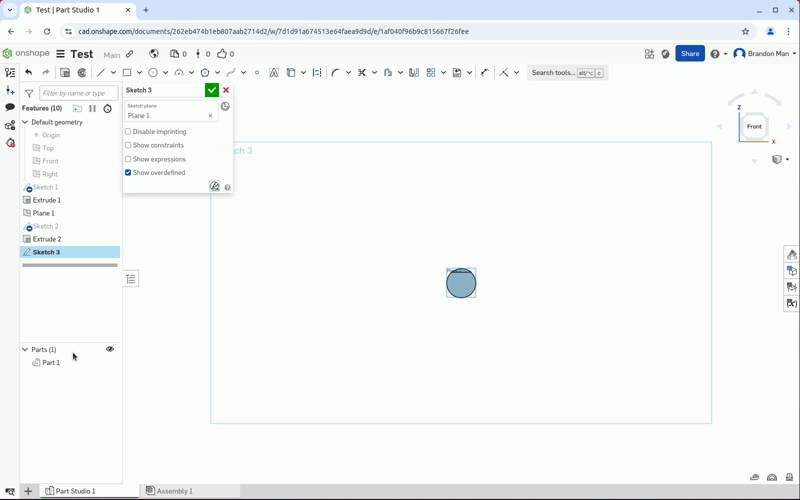
key(y)
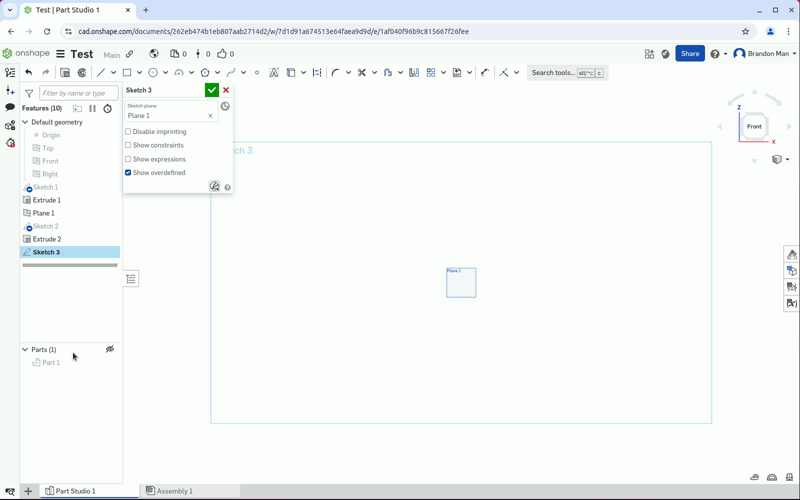
key(a)
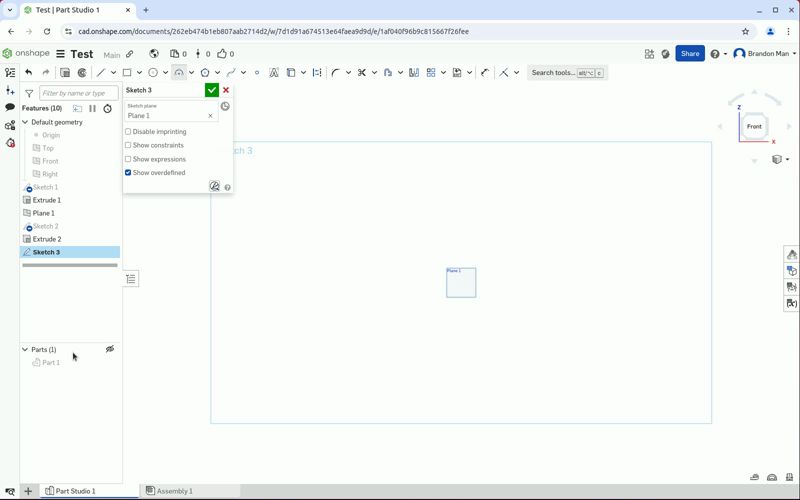
key_down(shift)
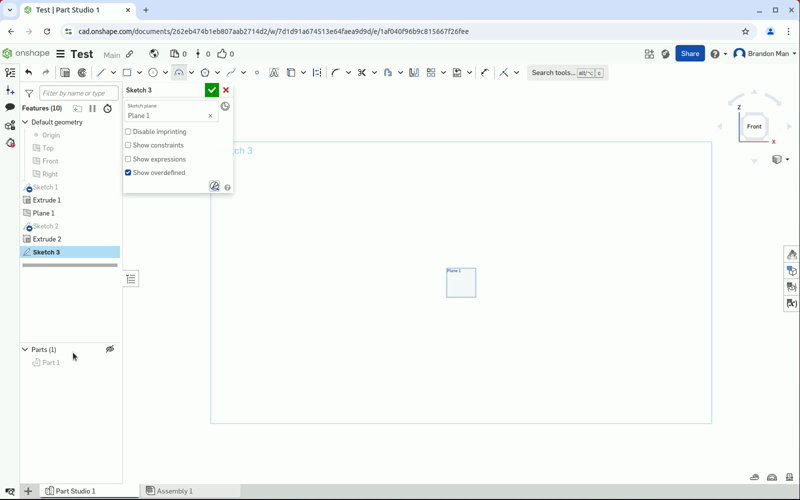
mouse_move(451, 272)
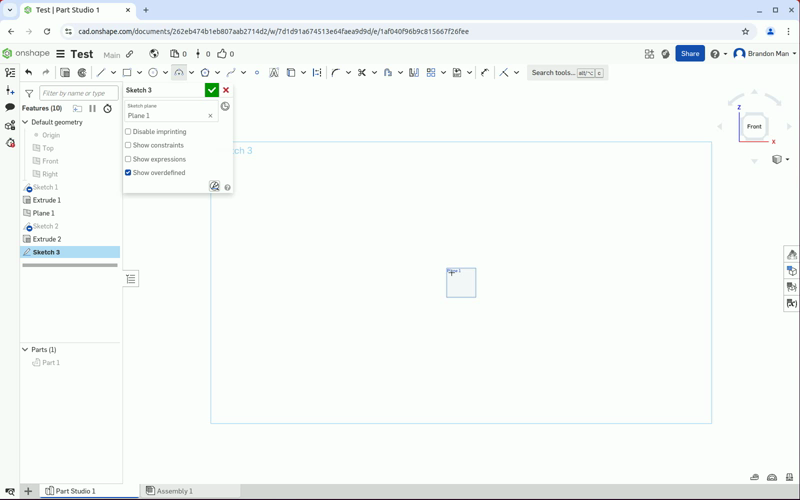
click(451, 272)
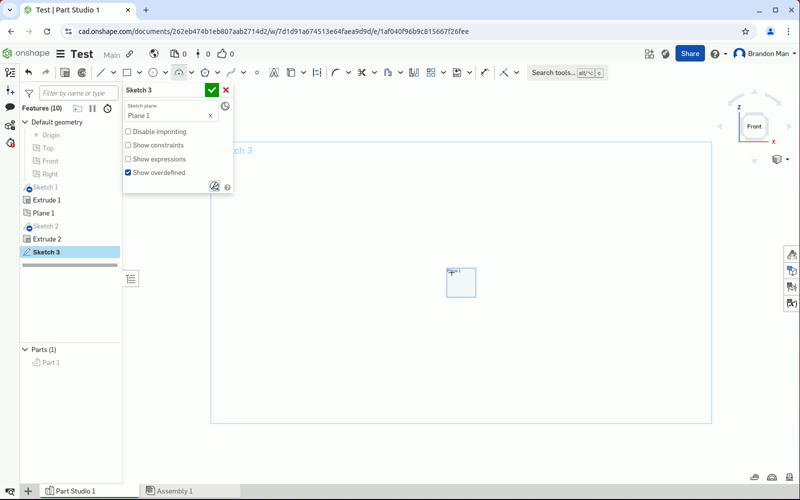
key_up(shift)
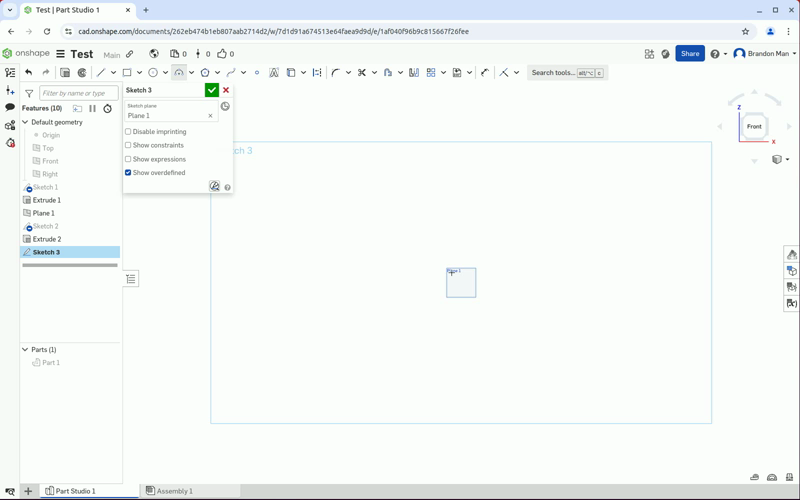
key_down(shift)
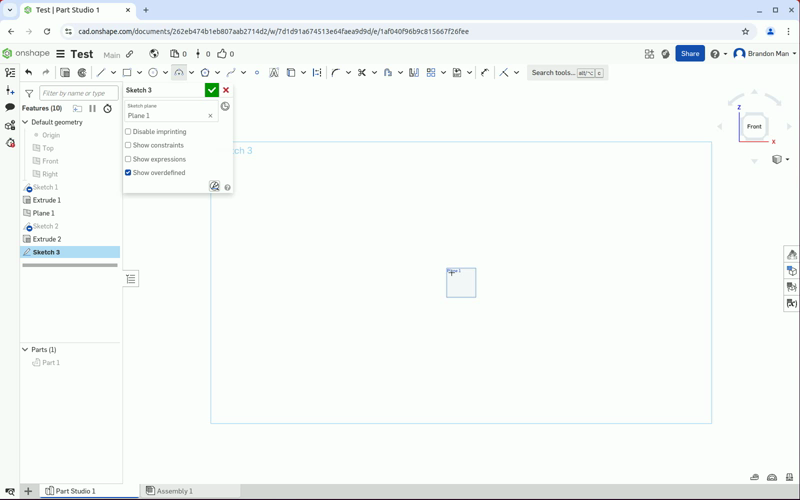
mouse_move(470, 272)
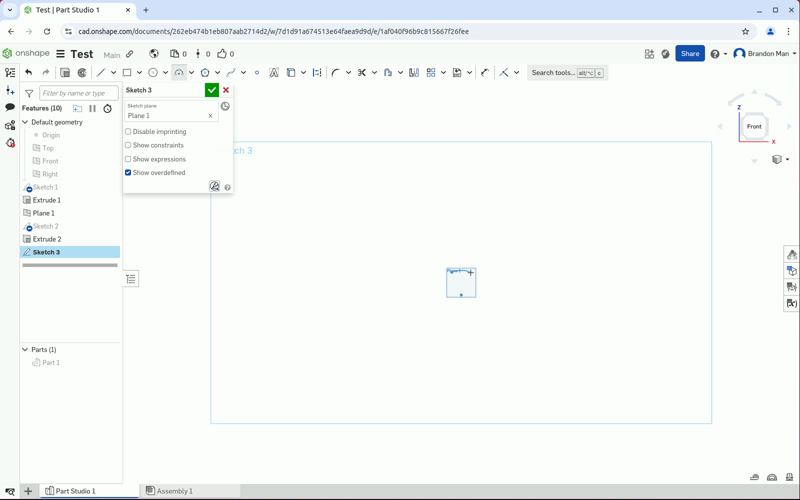
click(470, 272)
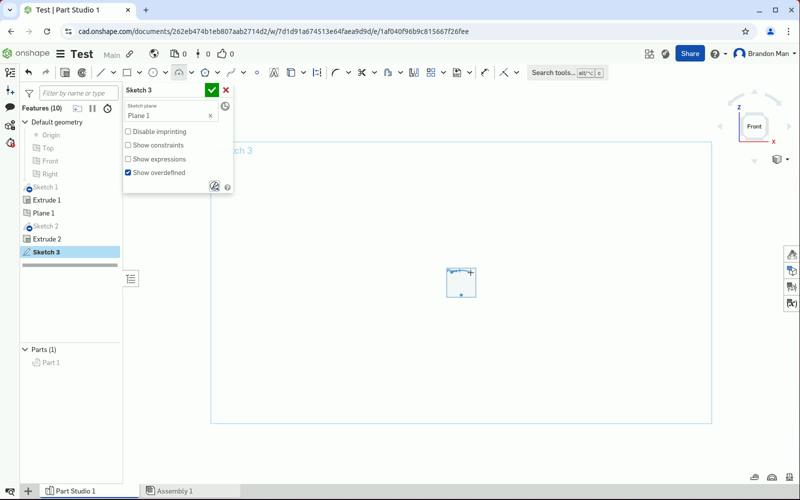
mouse_move(461, 297)
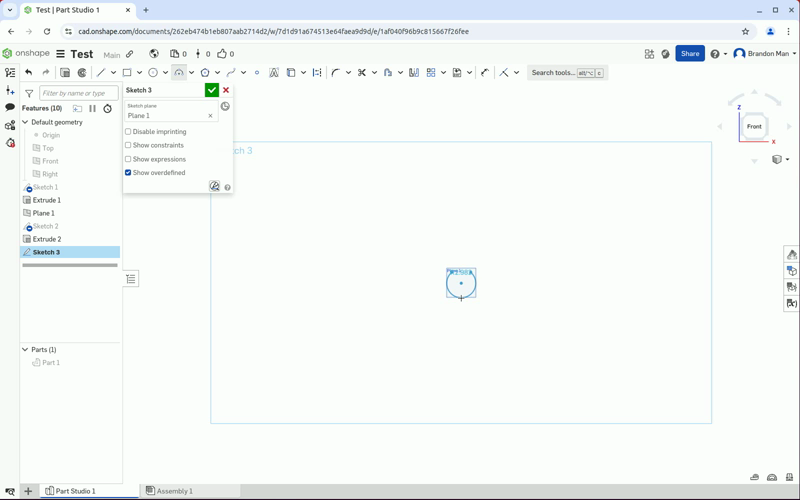
click(461, 297)
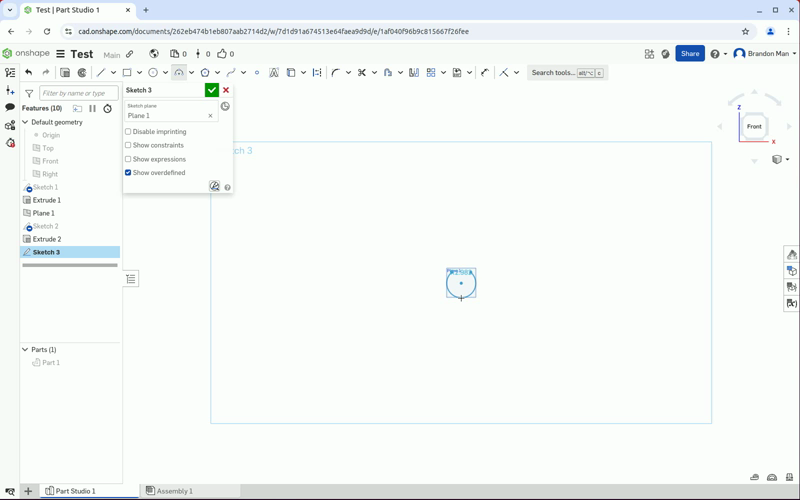
key_up(shift)
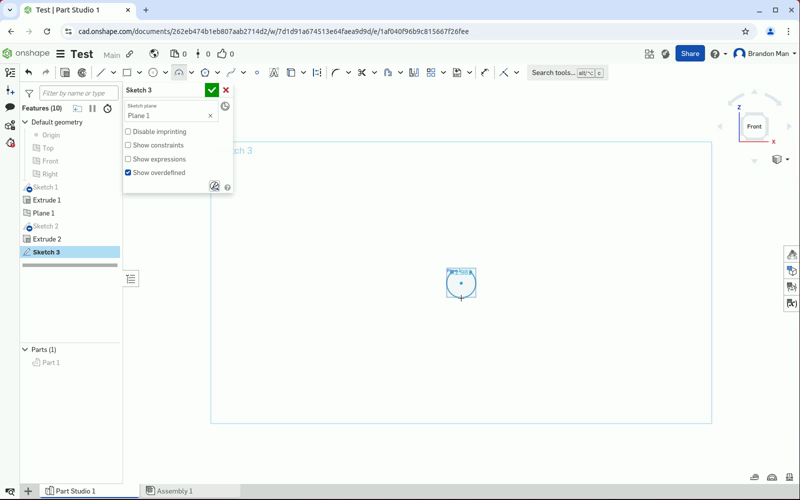
key(esc)
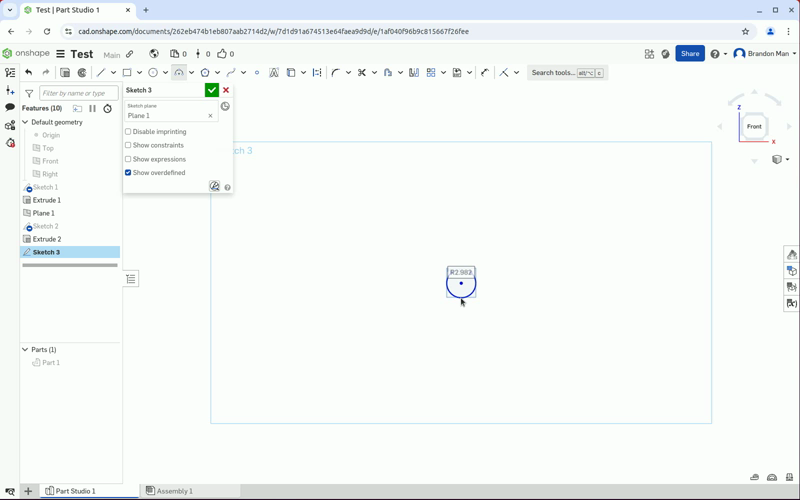
key(l)
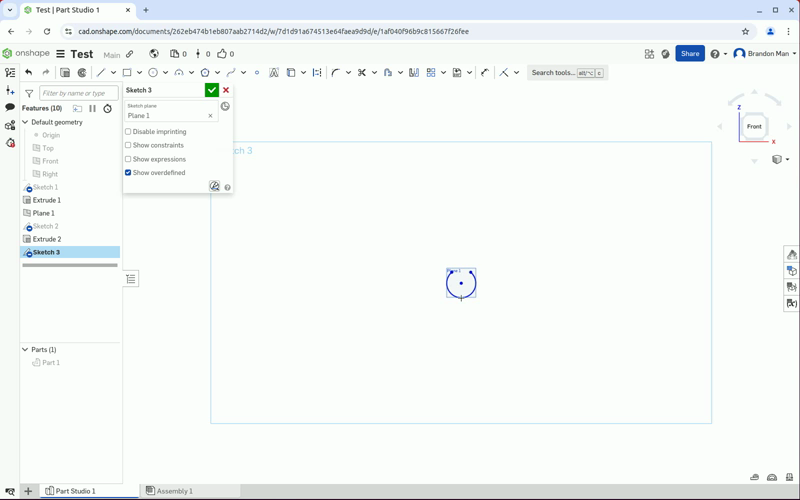
mouse_move(470, 272)
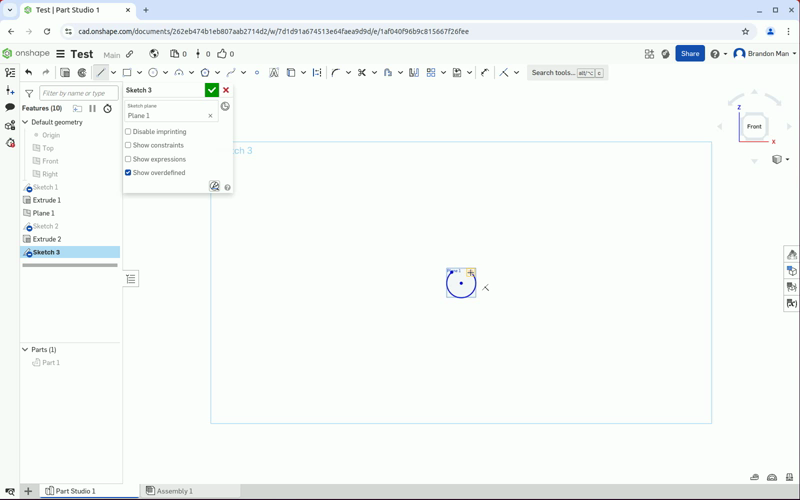
click(470, 272)
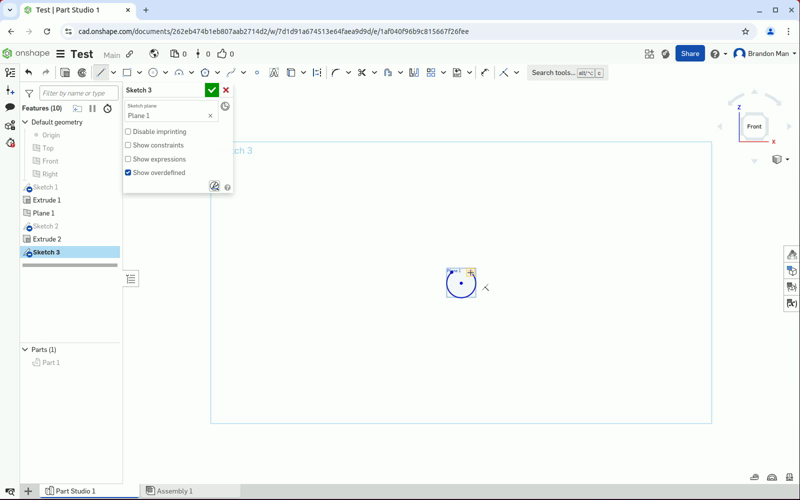
mouse_move(500, 272)
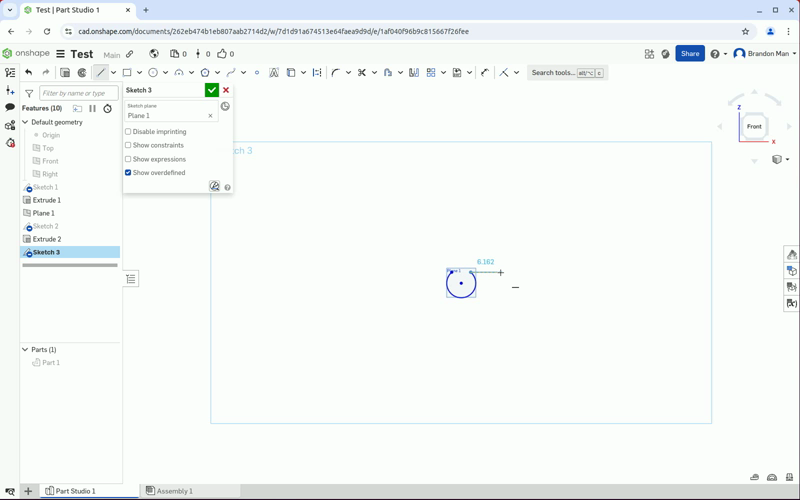
key_down(shift)
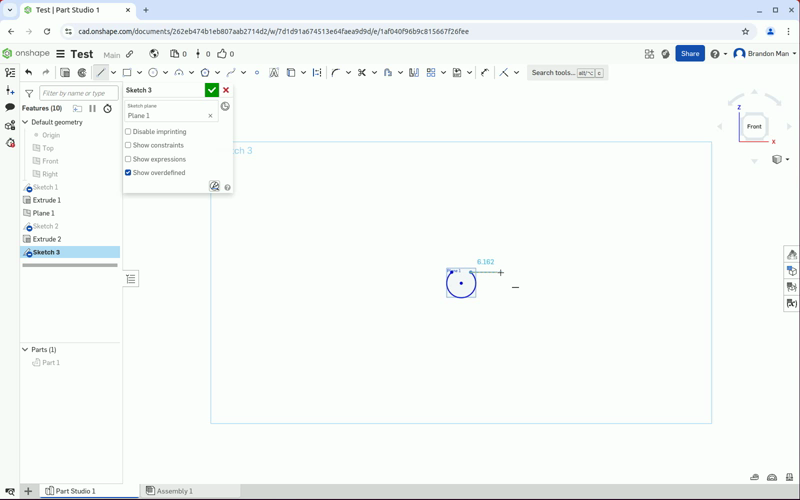
mouse_move(451, 272)
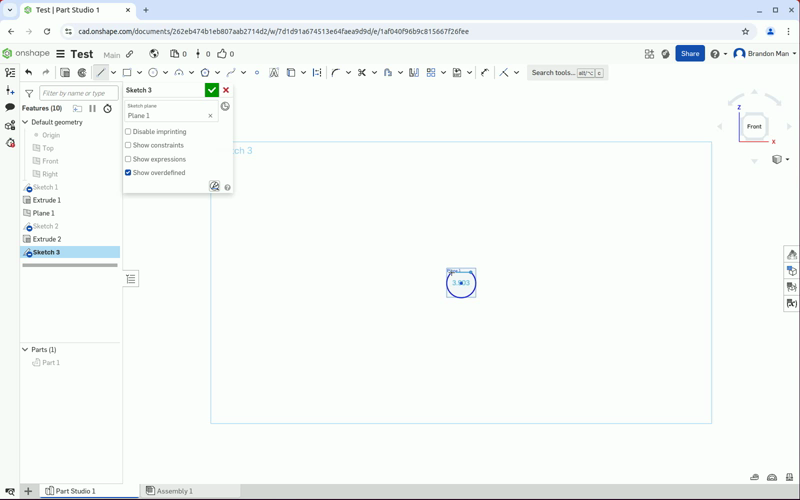
key_up(shift)
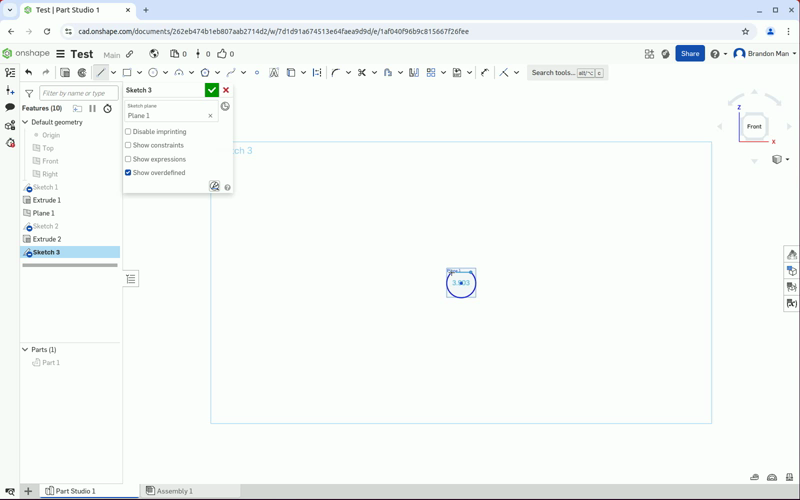
click(451, 272)
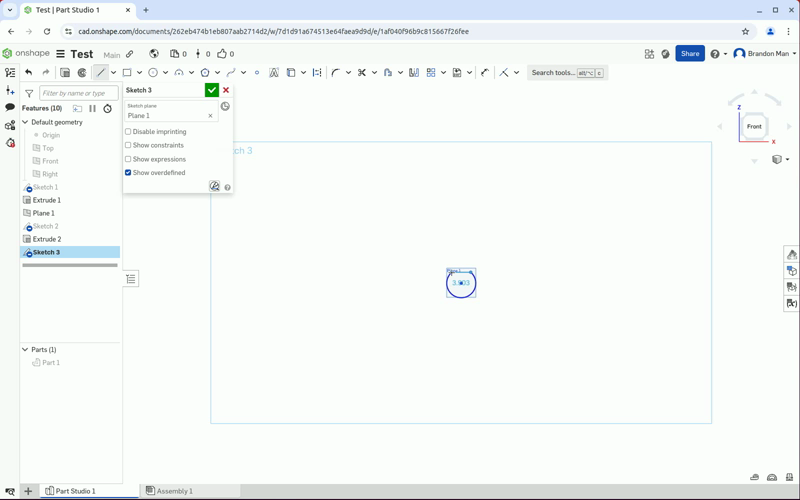
key(esc)
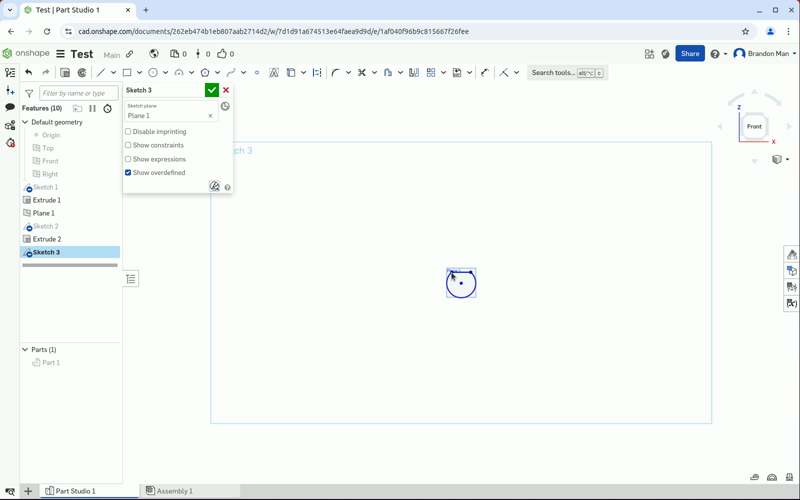
mouse_move(458, 290)
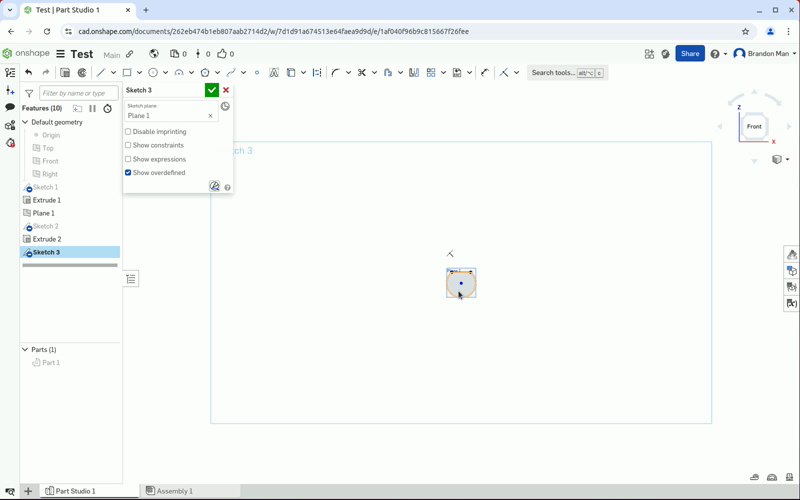
scroll(6)
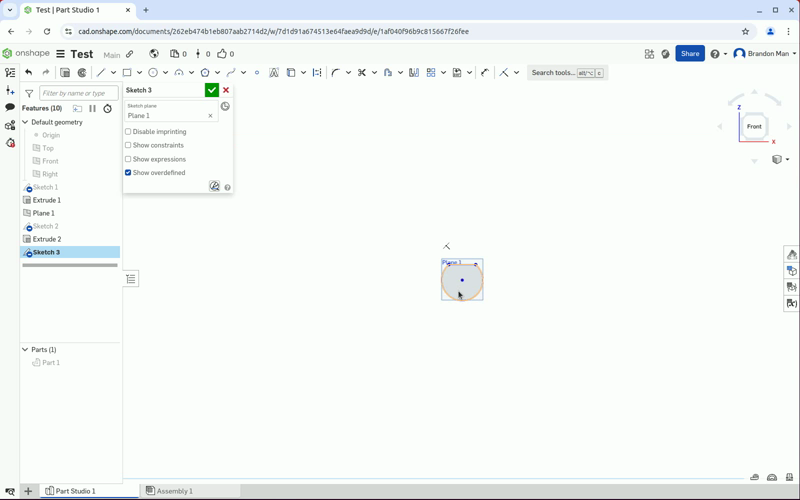
scroll(6)
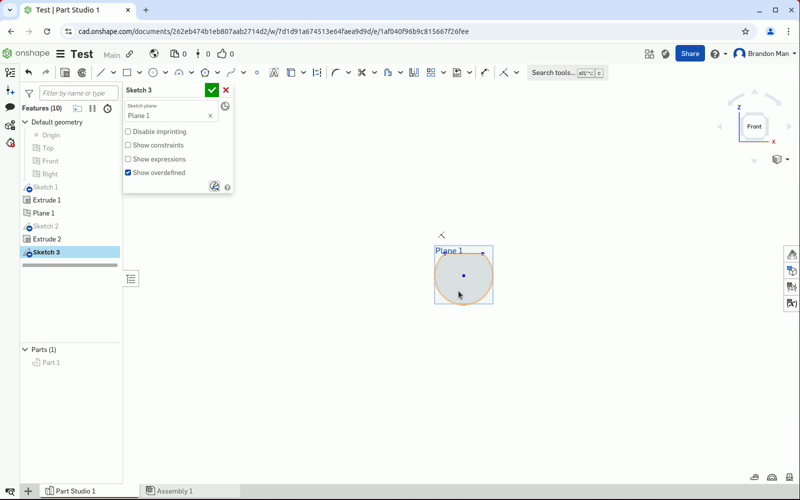
scroll(6)
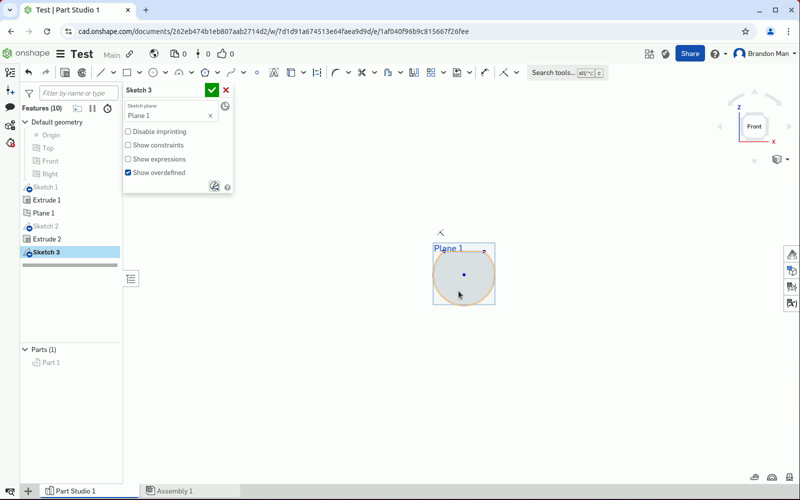
scroll(6)
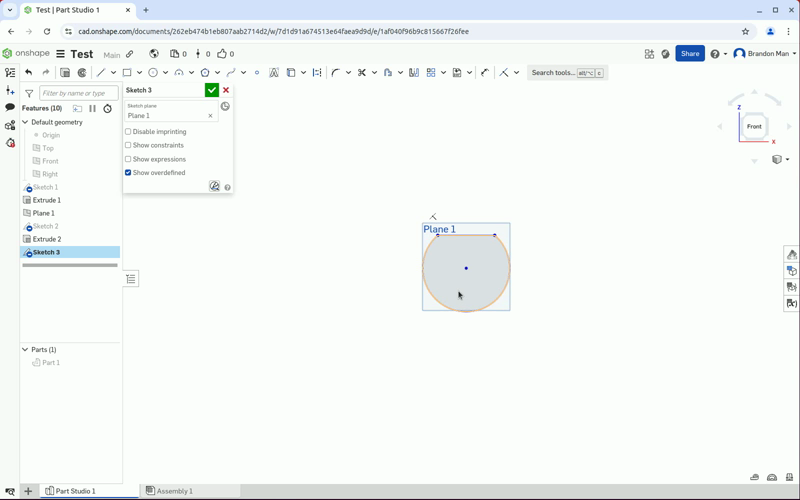
scroll(6)
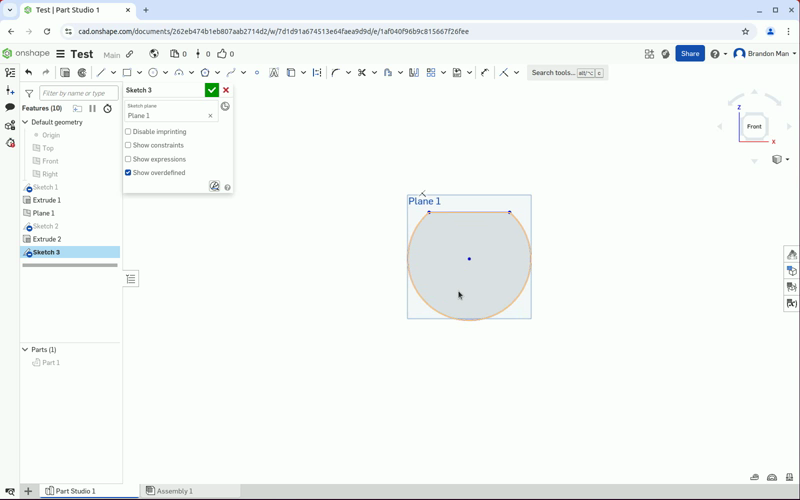
scroll(6)
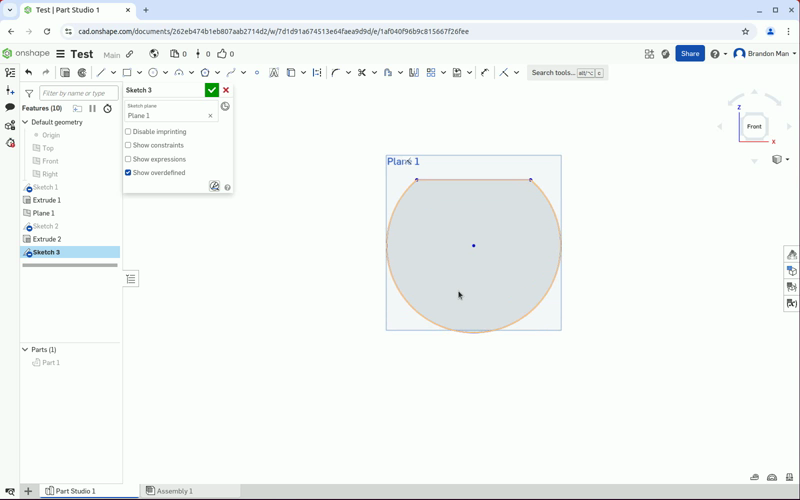
scroll(6)
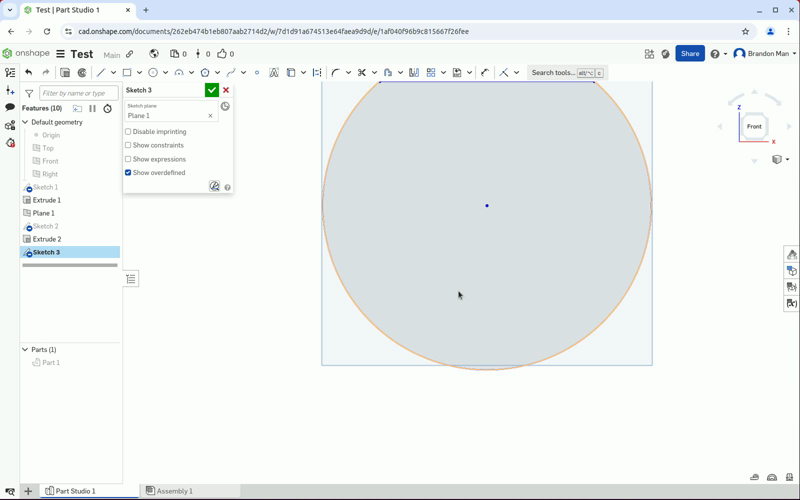
click(458, 290)
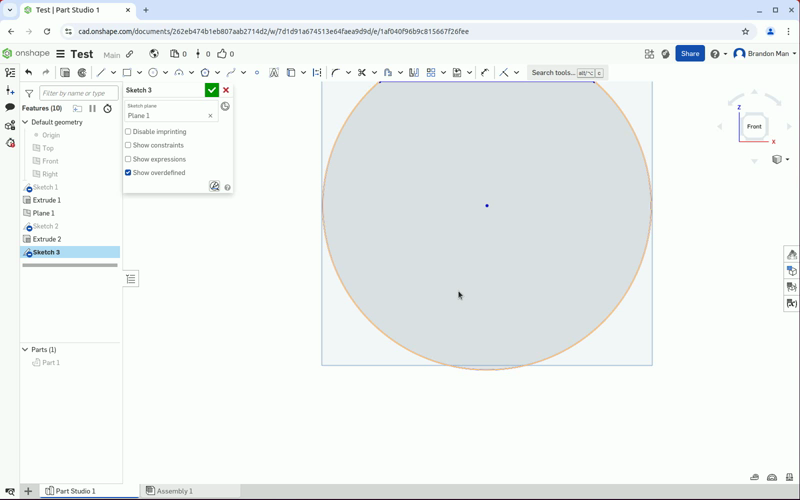
scroll(-6)
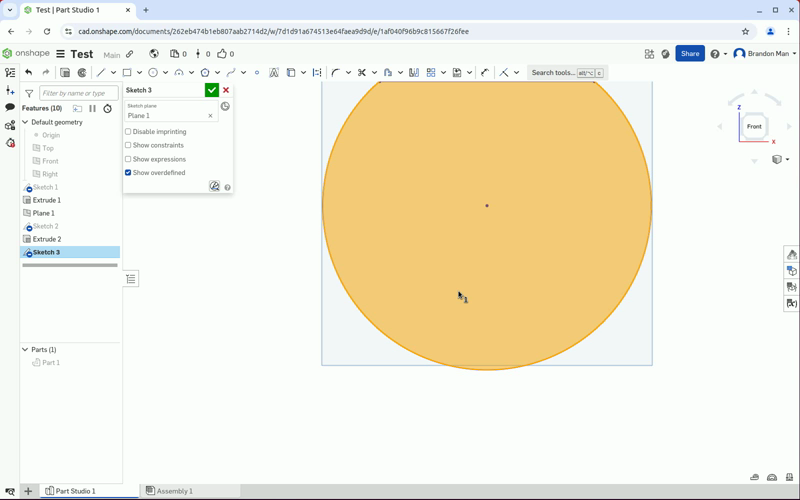
scroll(-6)
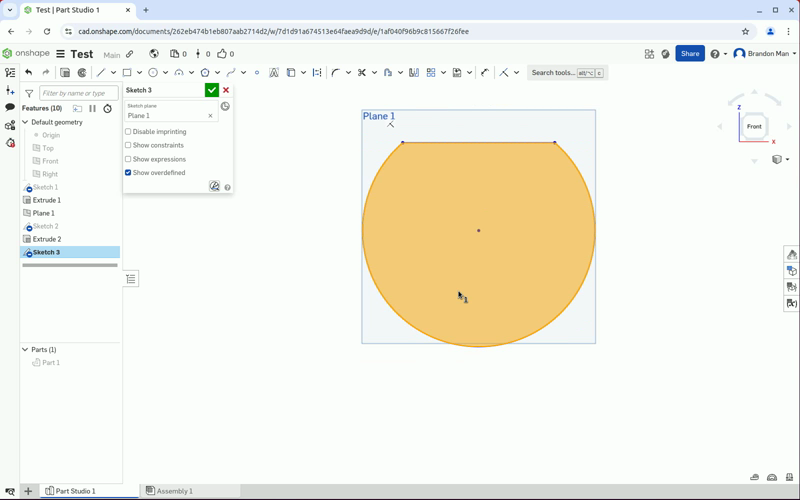
scroll(-6)
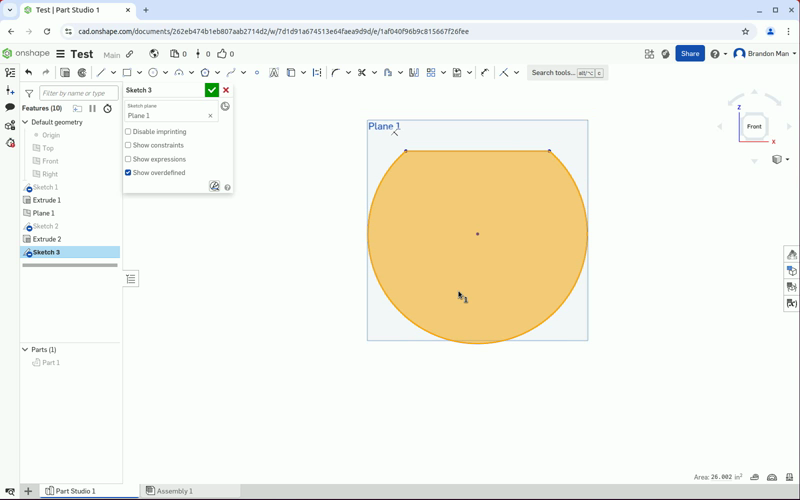
scroll(-6)
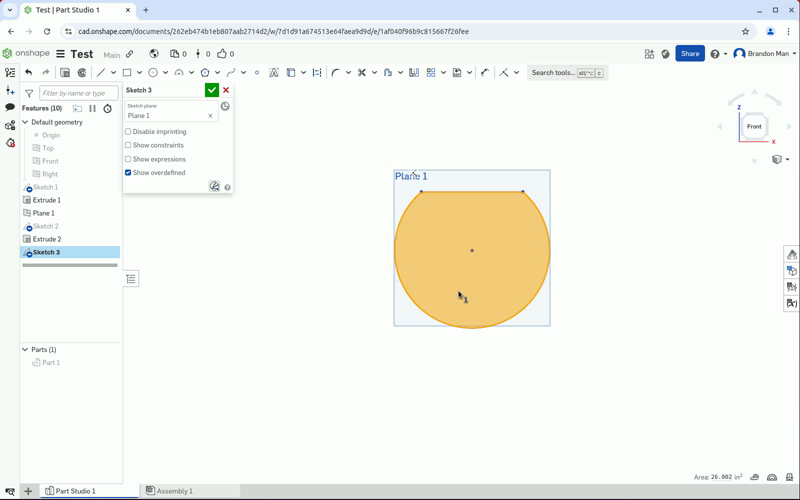
scroll(-6)
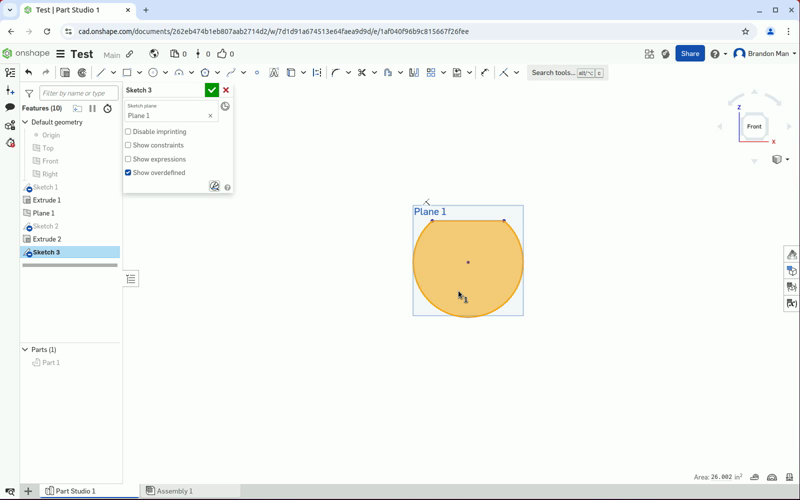
scroll(-6)
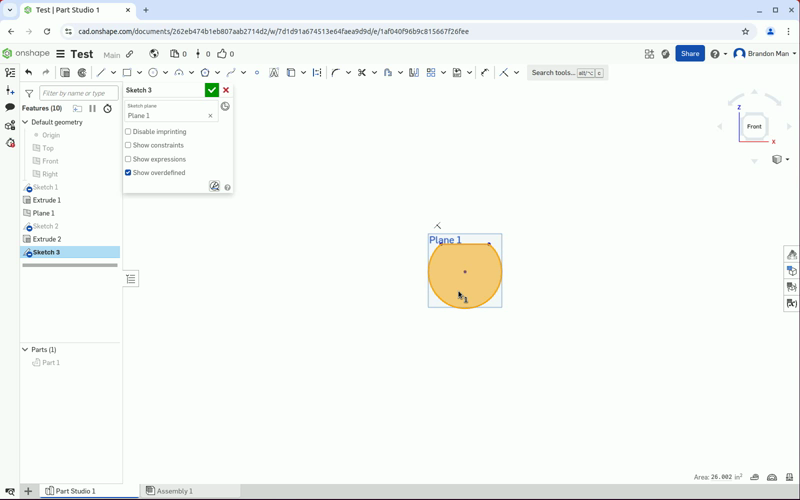
scroll(-6)
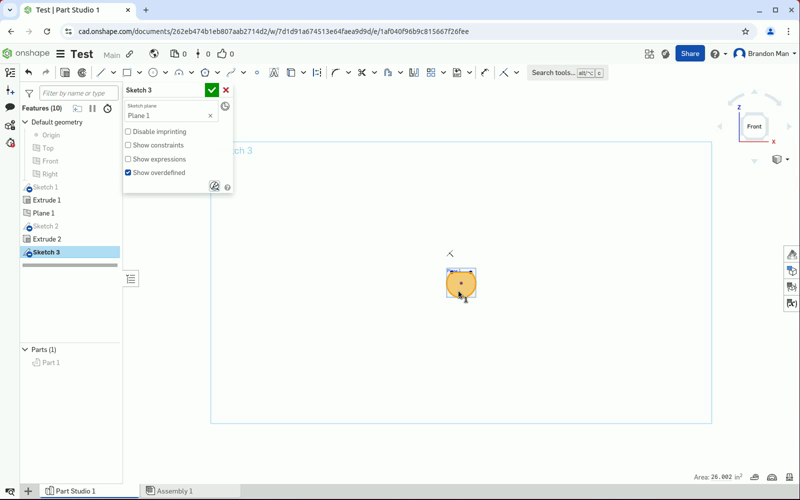
mouse_move(73, 352)
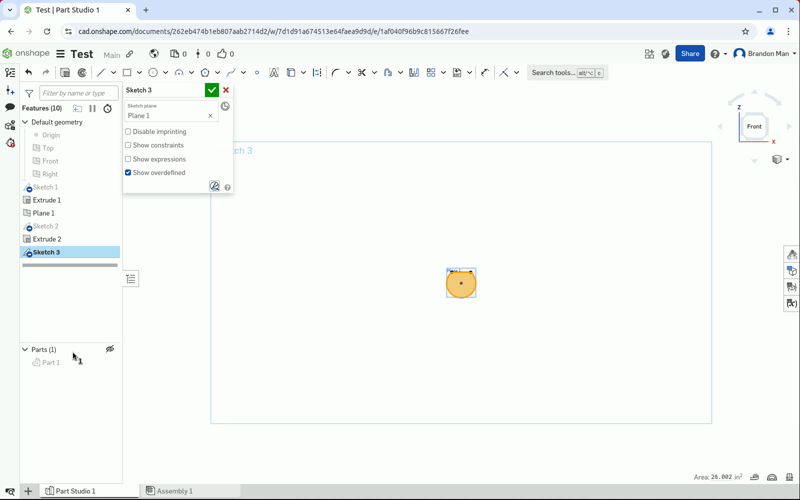
key(shift+y)
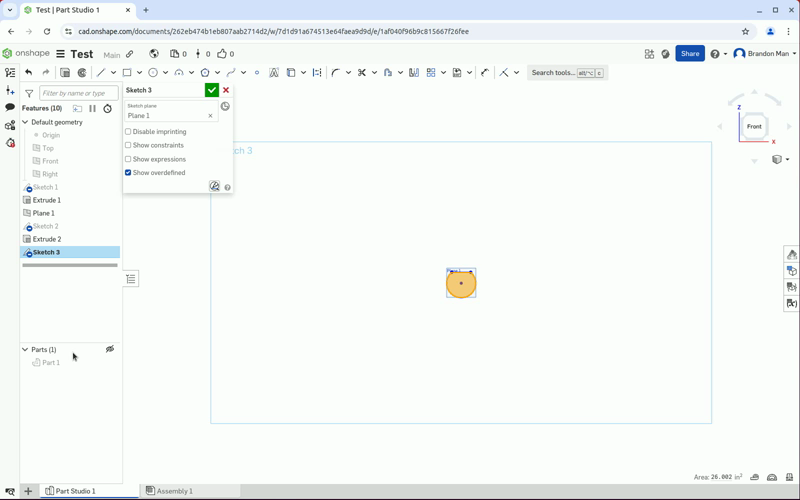
key(shift+e)
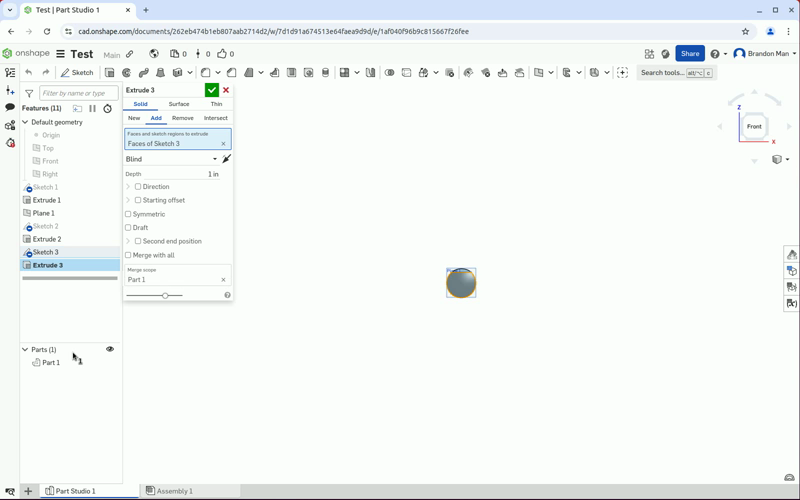
mouse_move(143, 106)
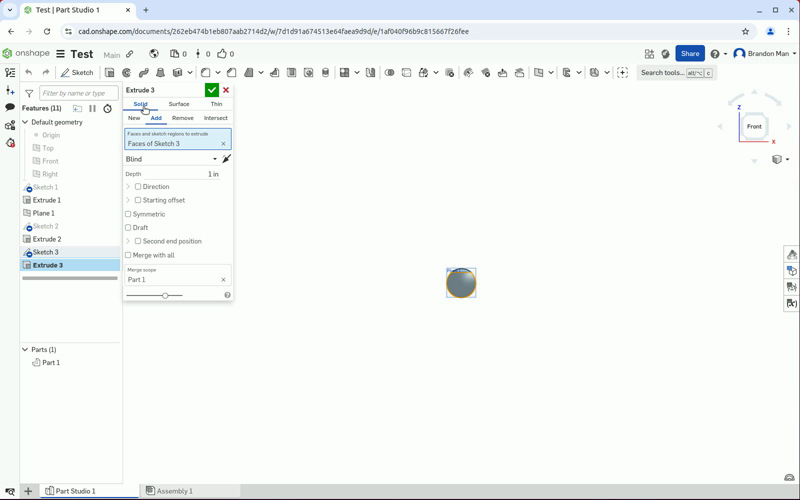
click(143, 106)
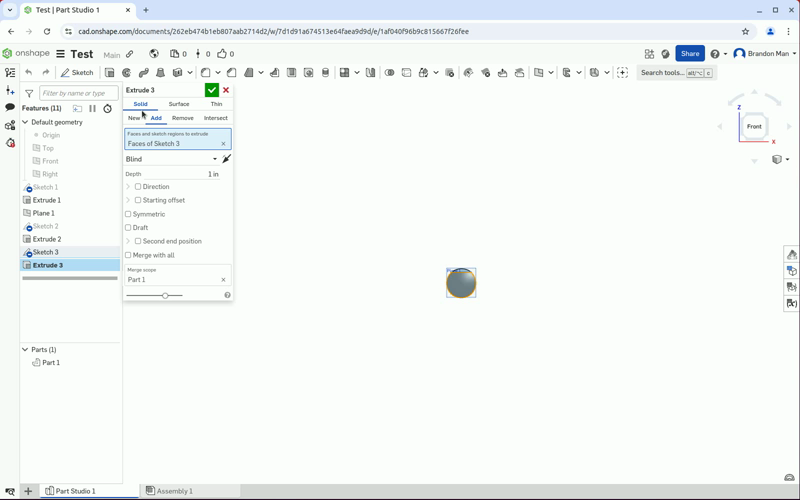
mouse_move(137, 120)
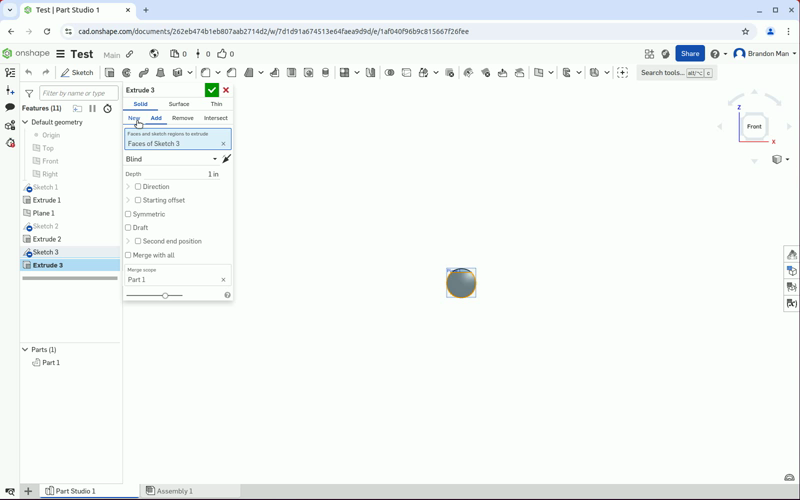
click(137, 120)
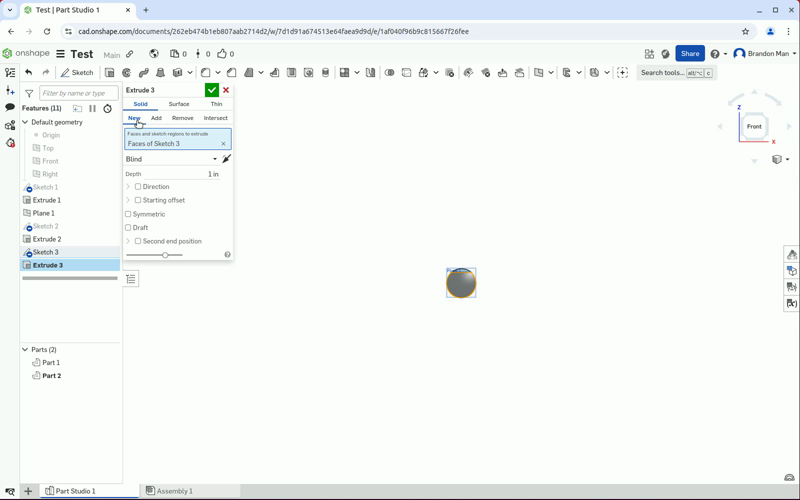
key(tab, 4)
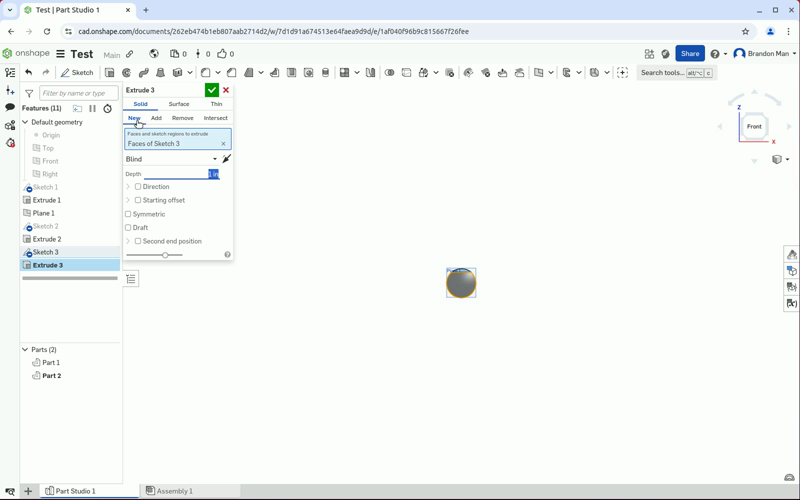
text(-15.887)
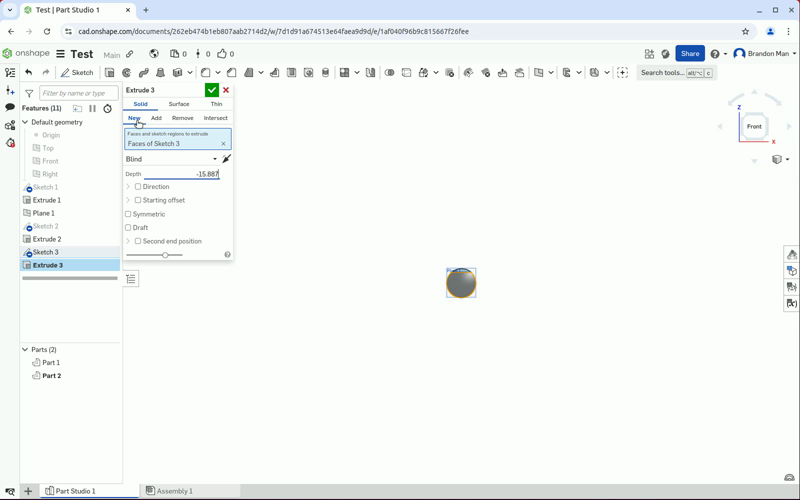
key(tab, 3)
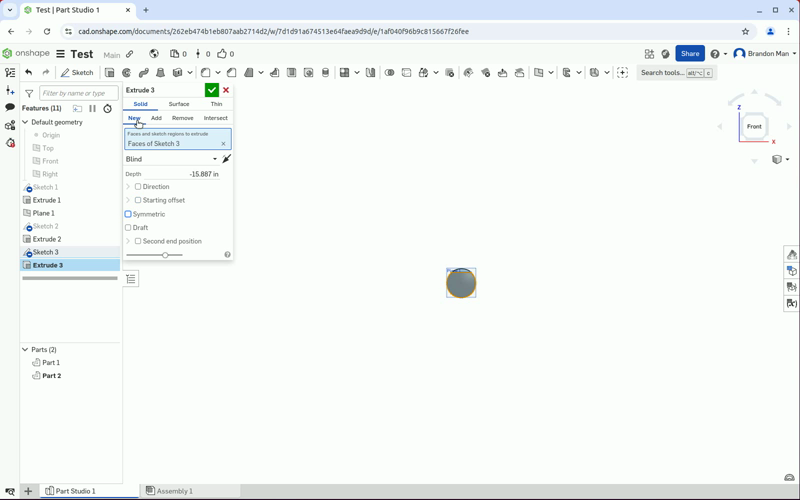
key(tab, 2)
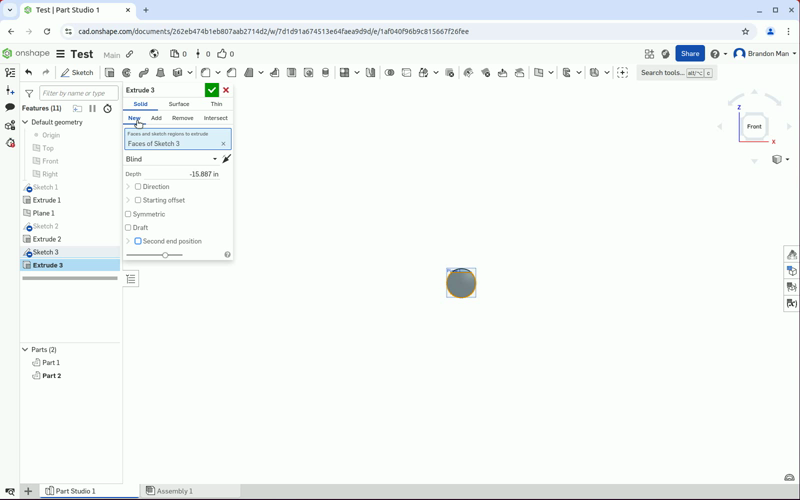
key(space)
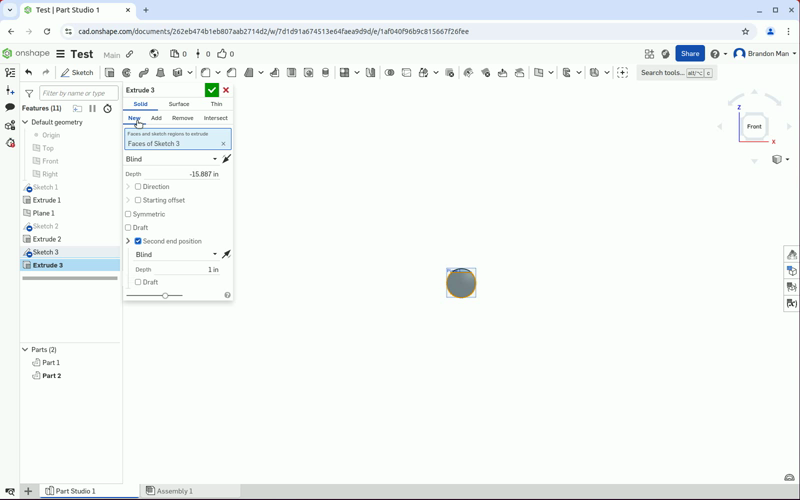
key(tab, 3)
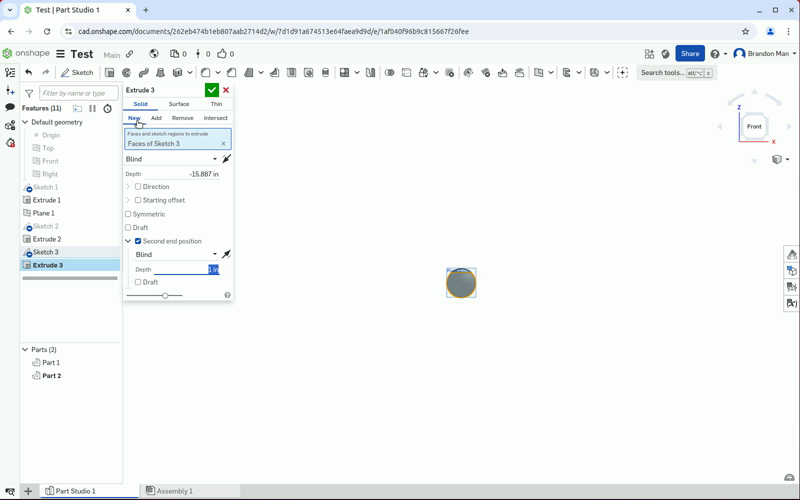
text(7.221)
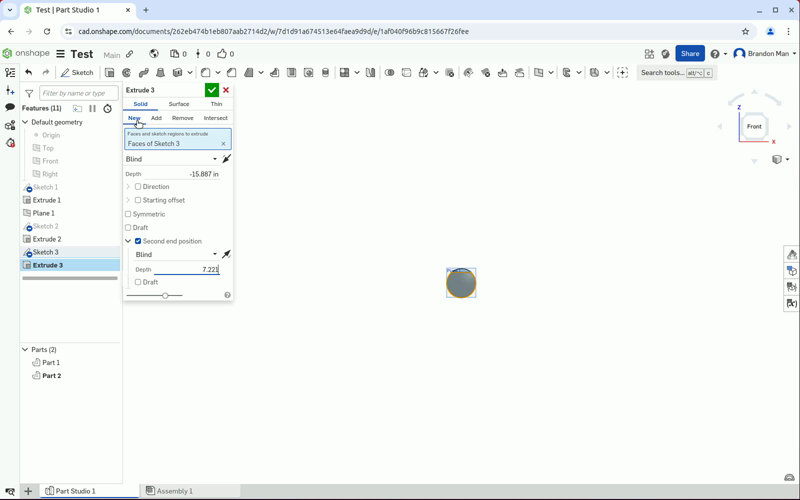
key(enter)
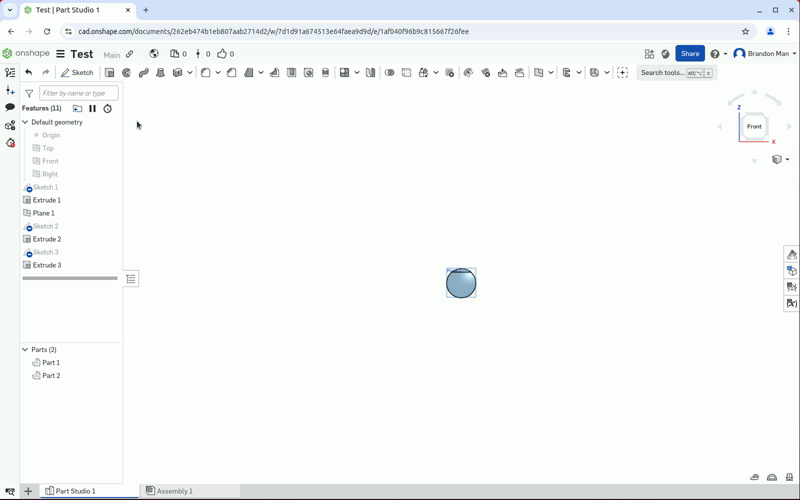
key(shift+h)
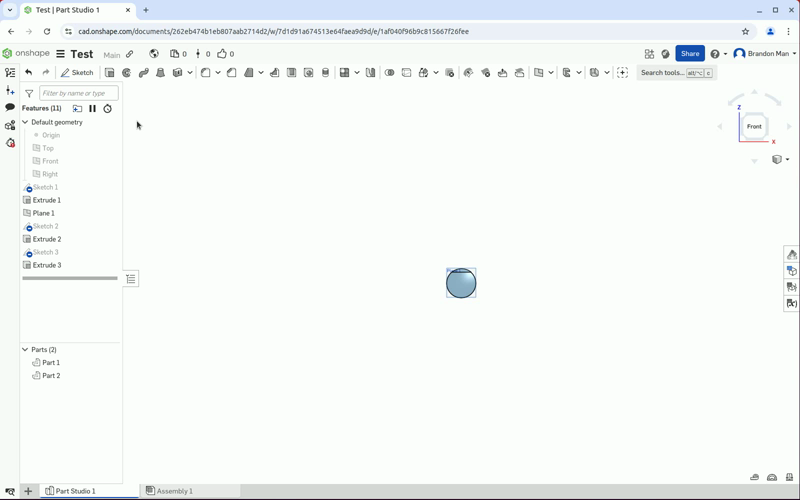
key(shift+h)
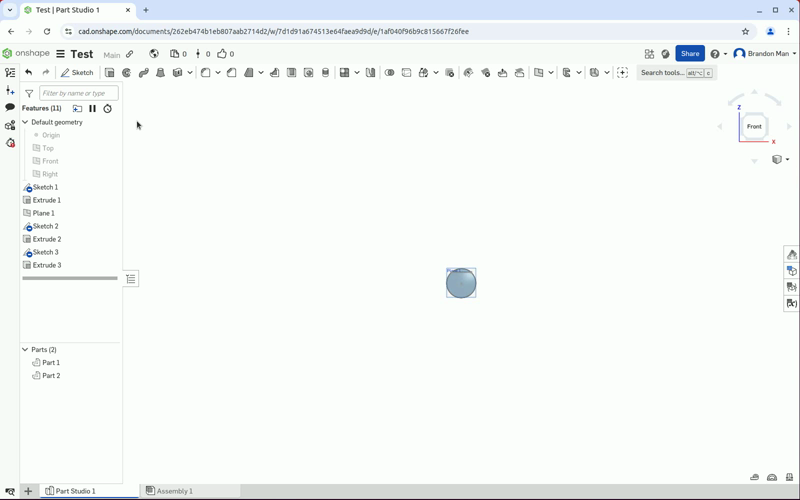
key(shift+7)
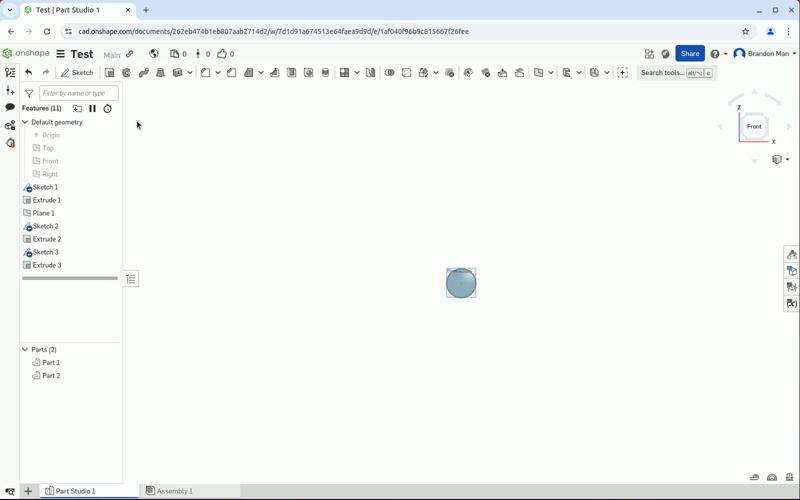
key(left, 2)
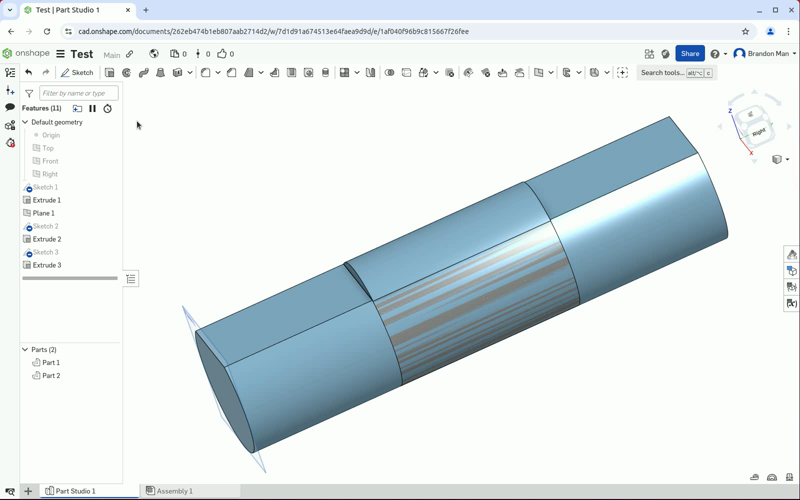
key(down, 2)
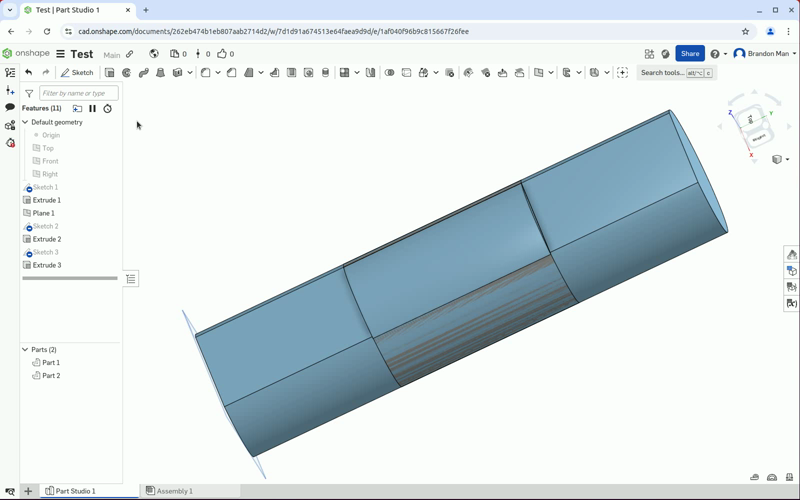
key(up, 2)
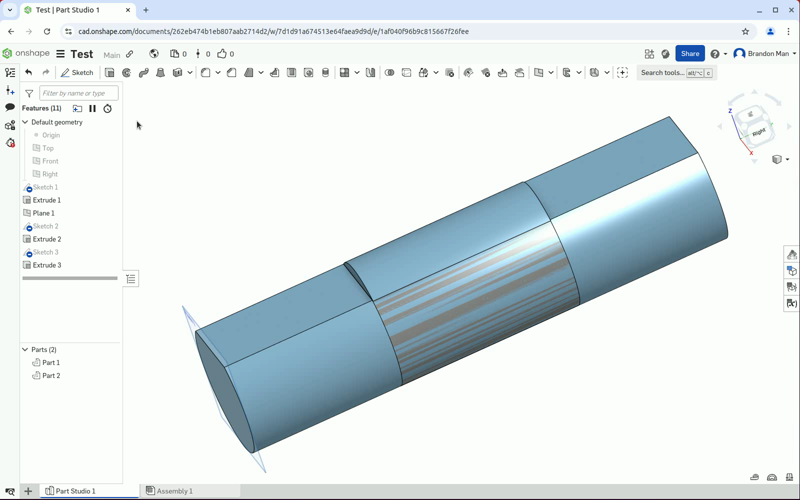
key(right, 2)
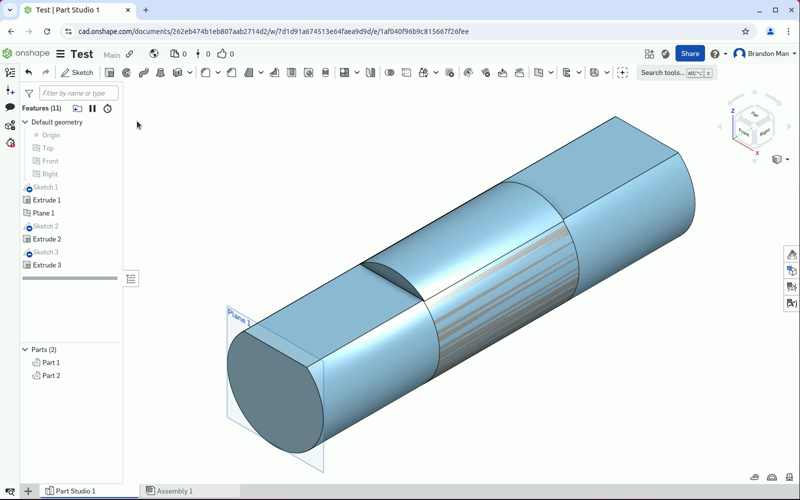
mouse_move(73, 189)
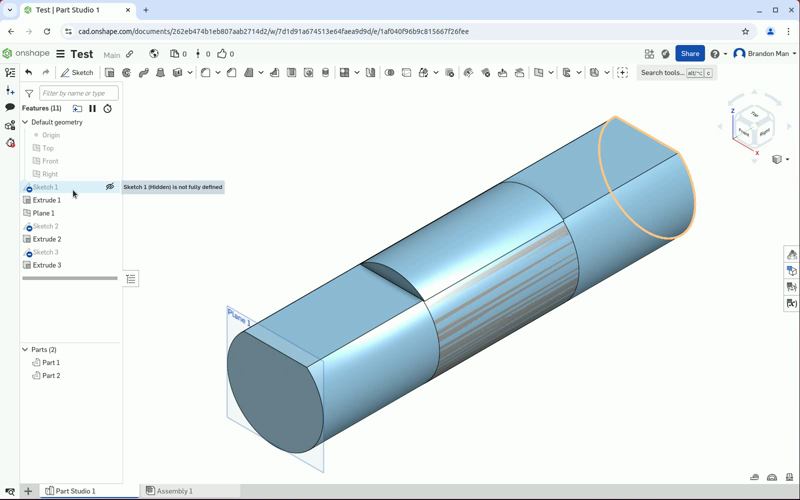
click(73, 189)